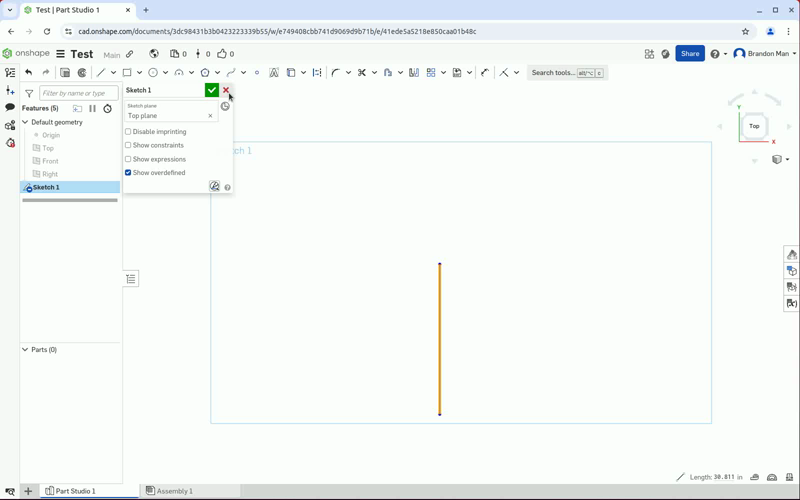
key(shift+h)
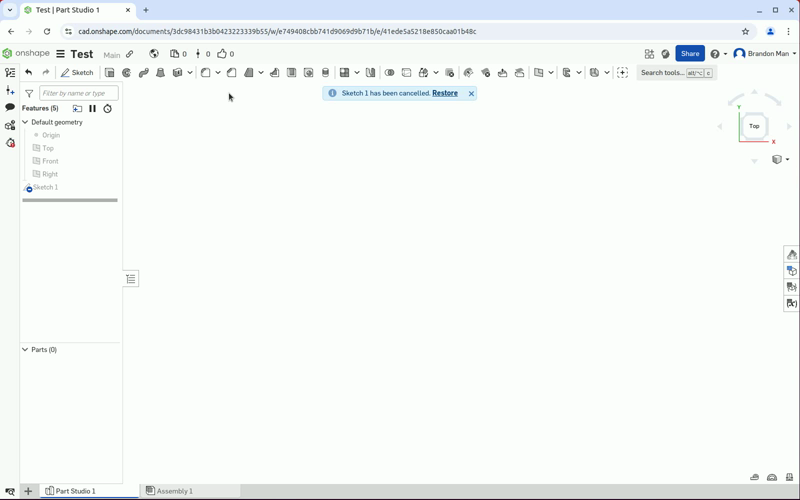
mouse_move(73, 352)
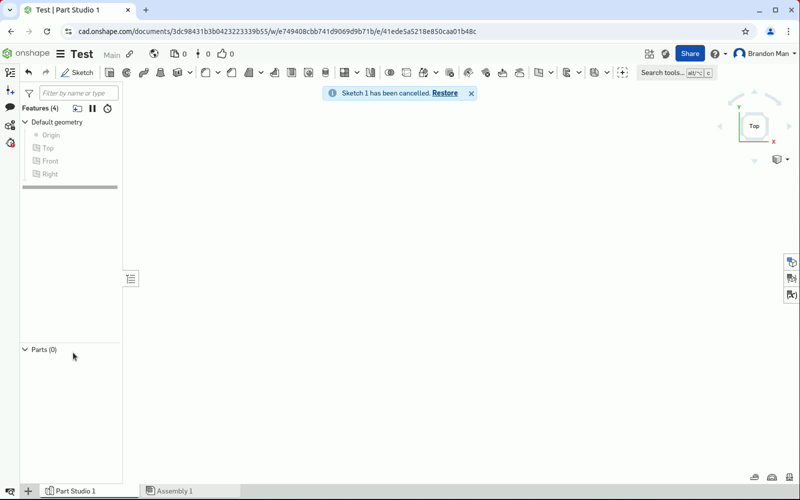
key(y)
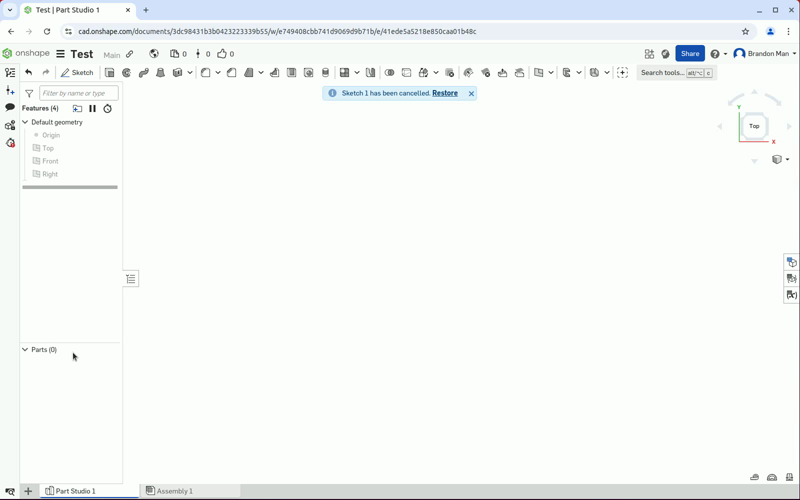
key(shift+p)
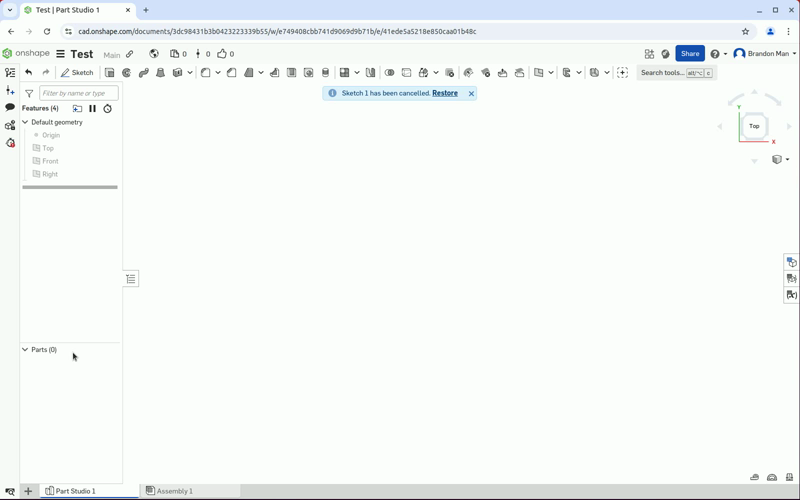
key(space)
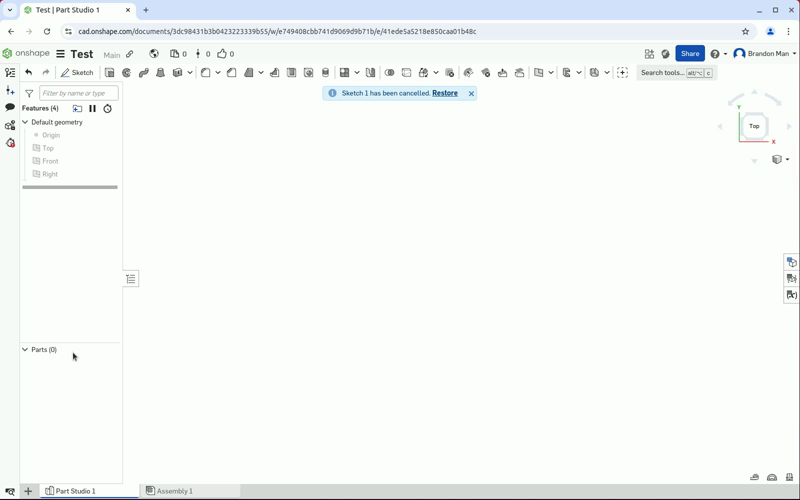
key_down(shift)
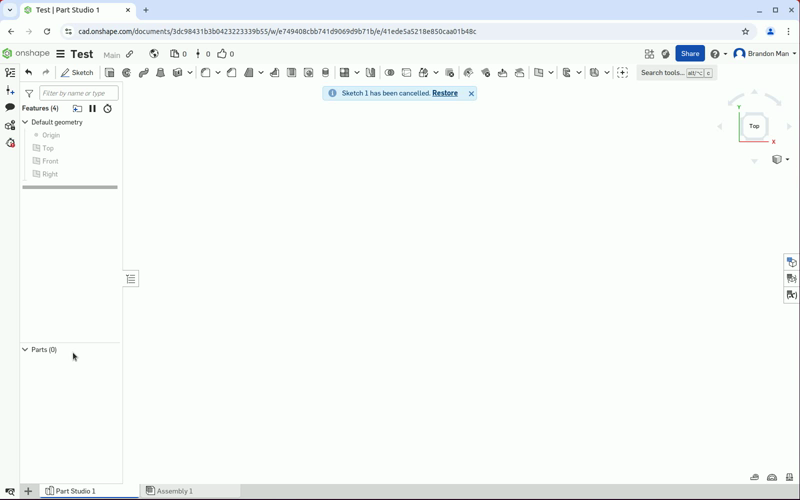
key(up)
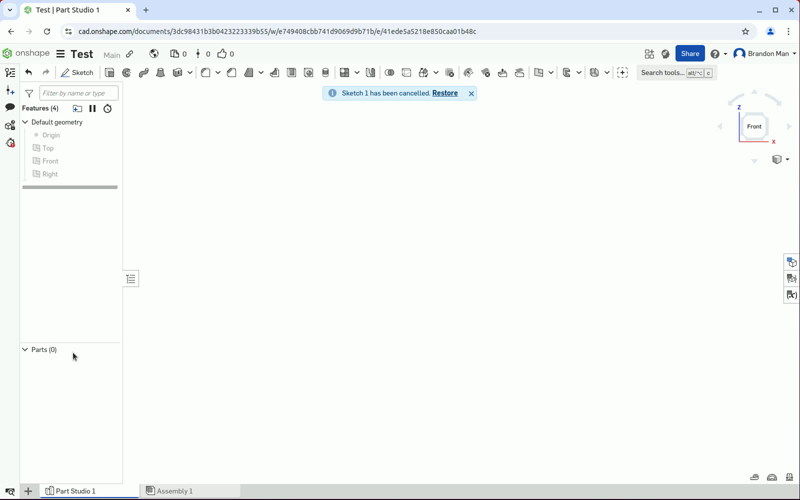
key_up(shift)
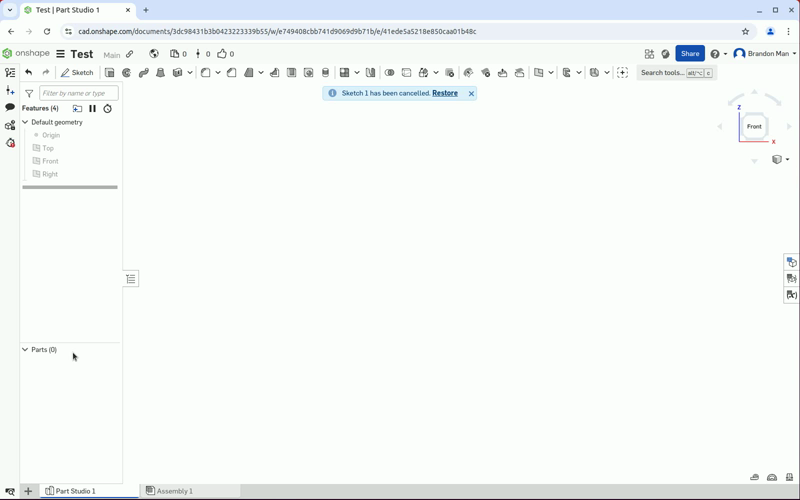
mouse_move(73, 352)
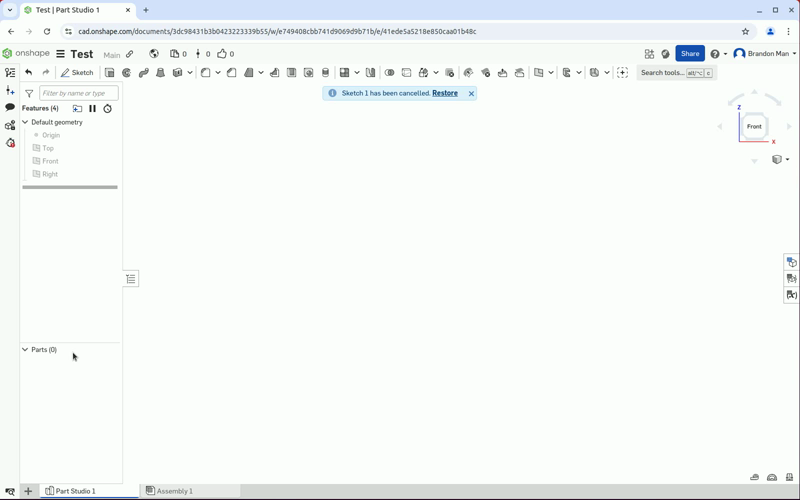
key(shift+y)
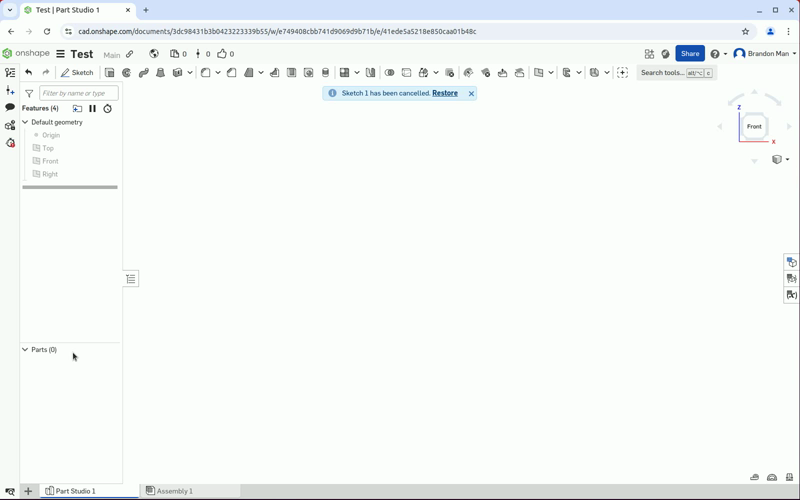
key(shift+s)
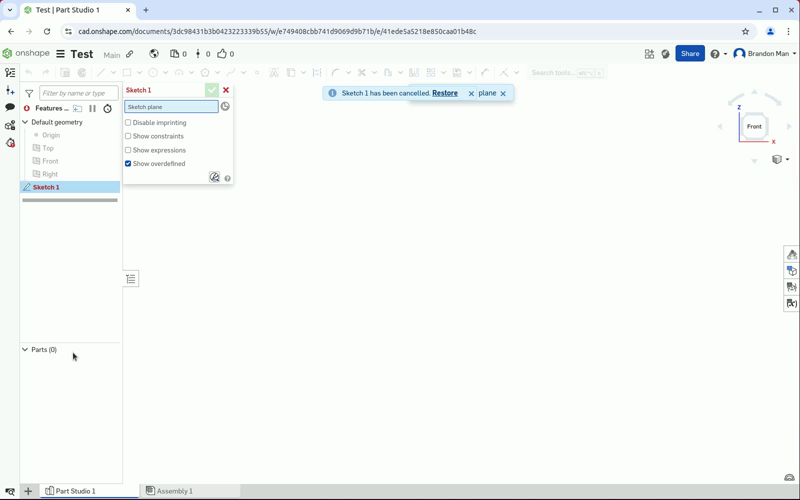
mouse_move(73, 163)
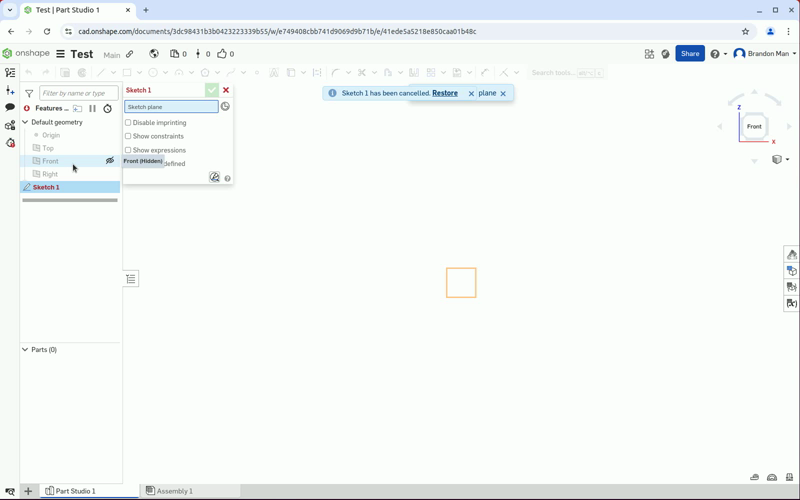
click(73, 163)
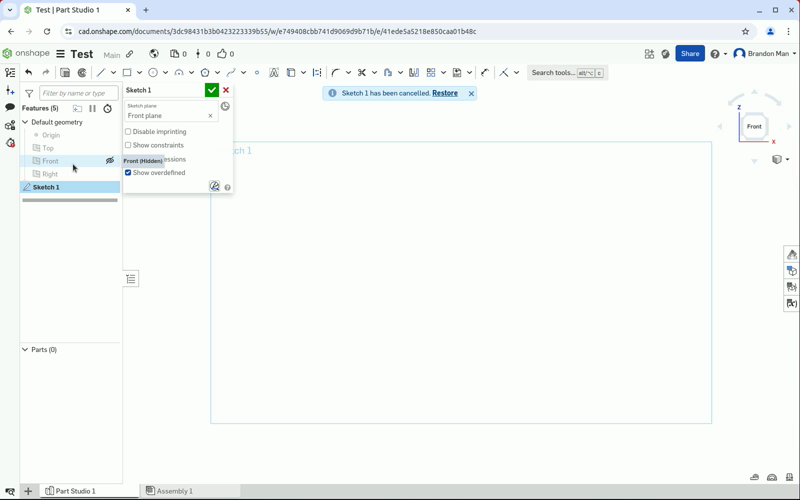
mouse_move(73, 352)
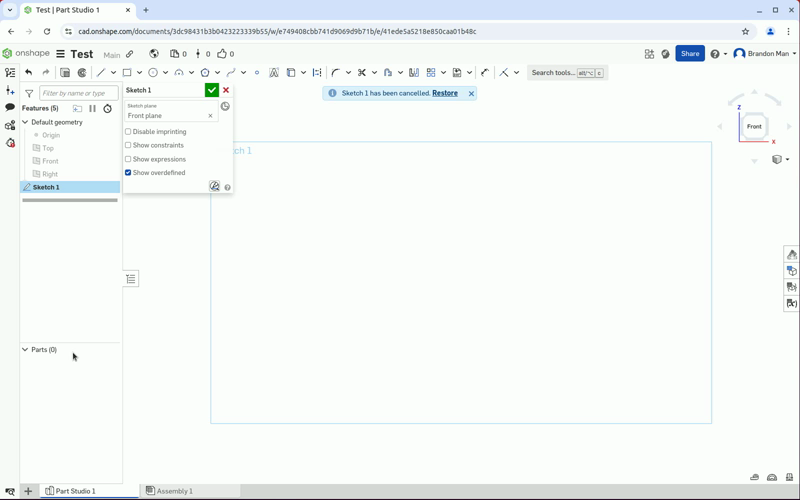
key(y)
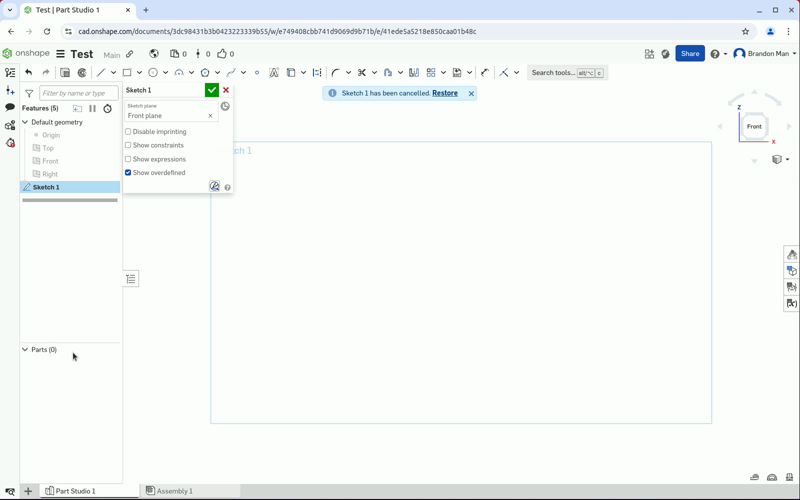
key(c)
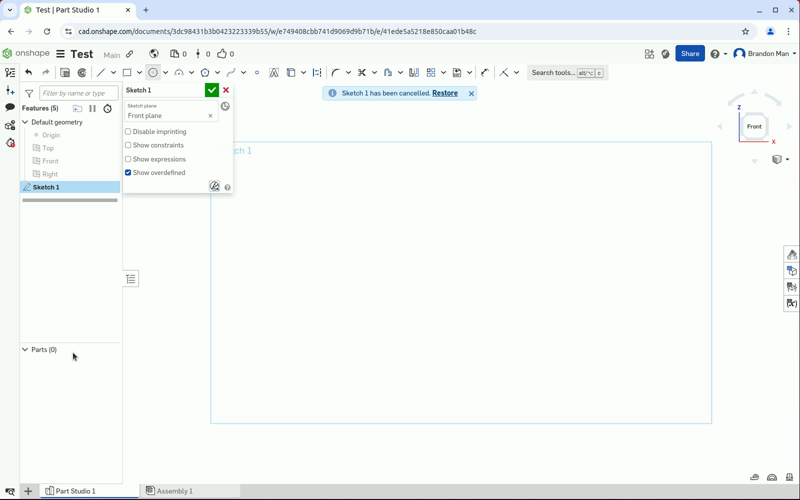
key_down(shift)
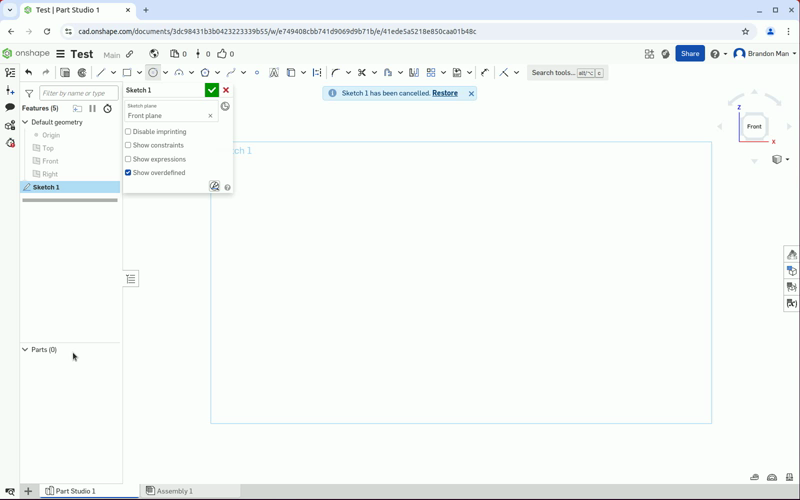
mouse_move(448, 312)
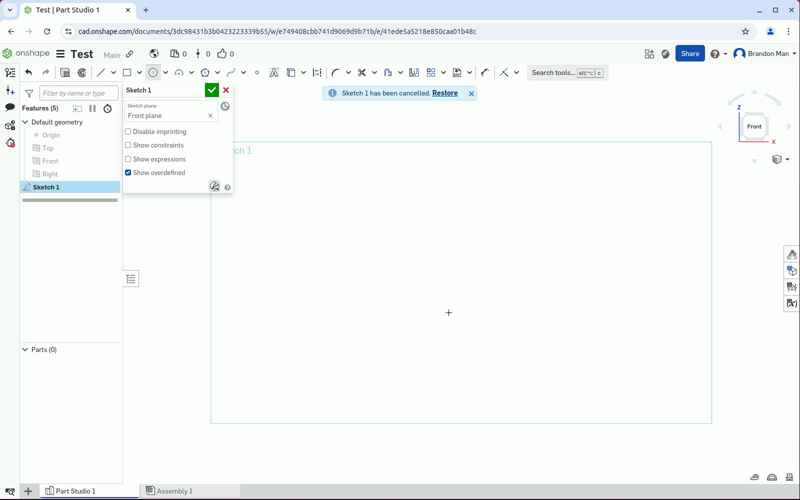
click(448, 312)
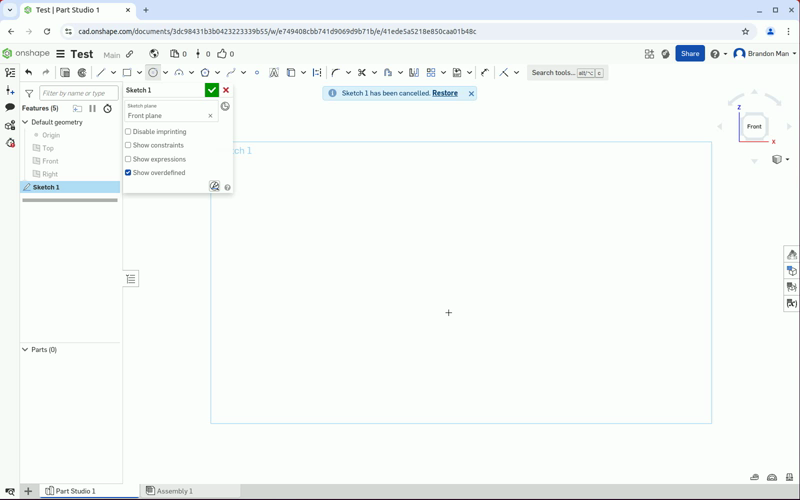
key_up(shift)
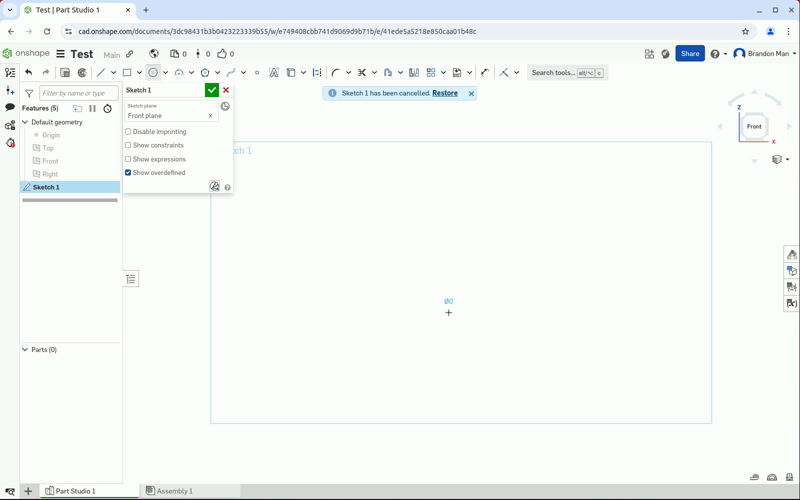
mouse_move(454, 312)
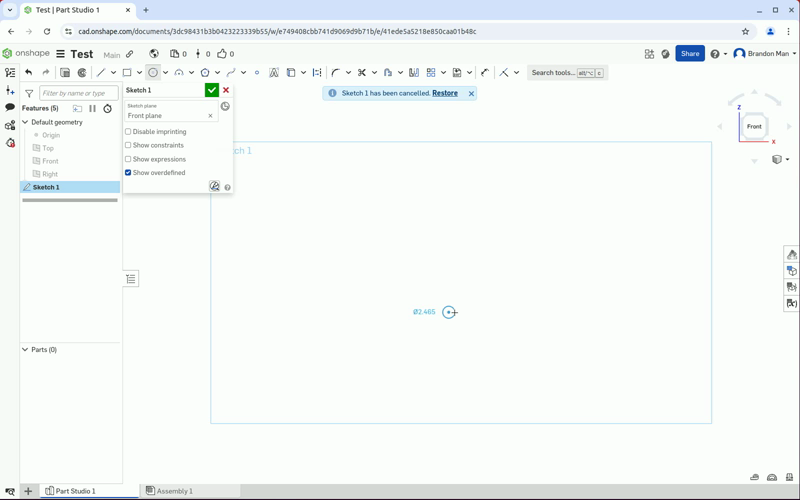
click(454, 312)
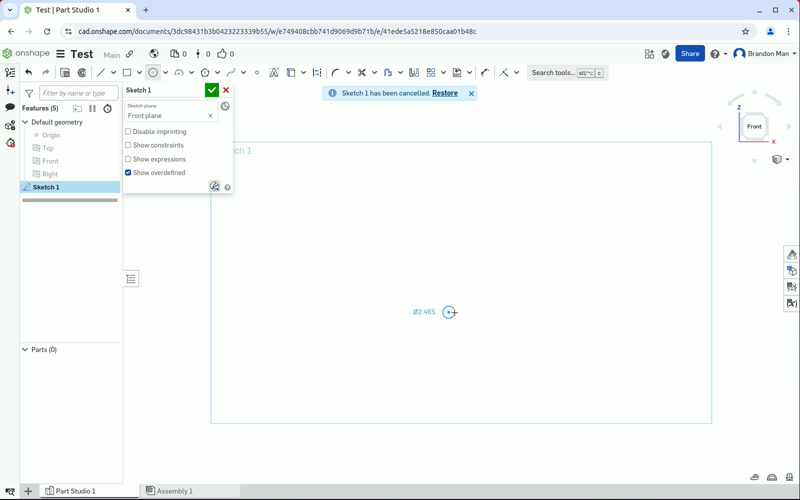
key(esc)
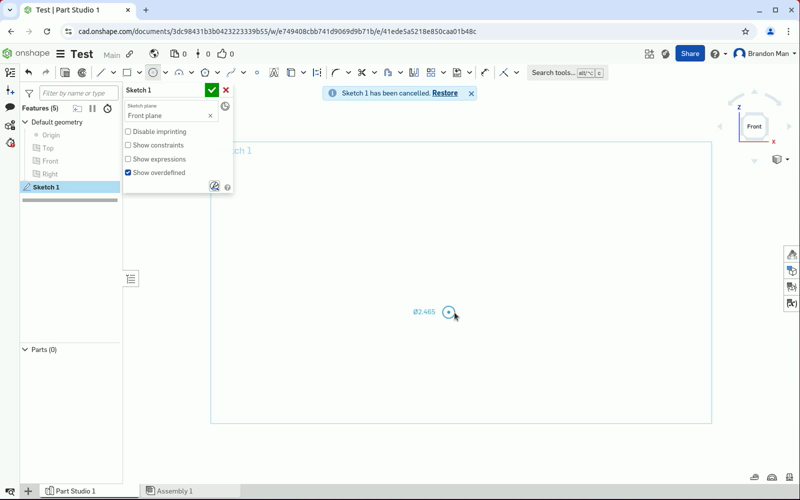
key(c)
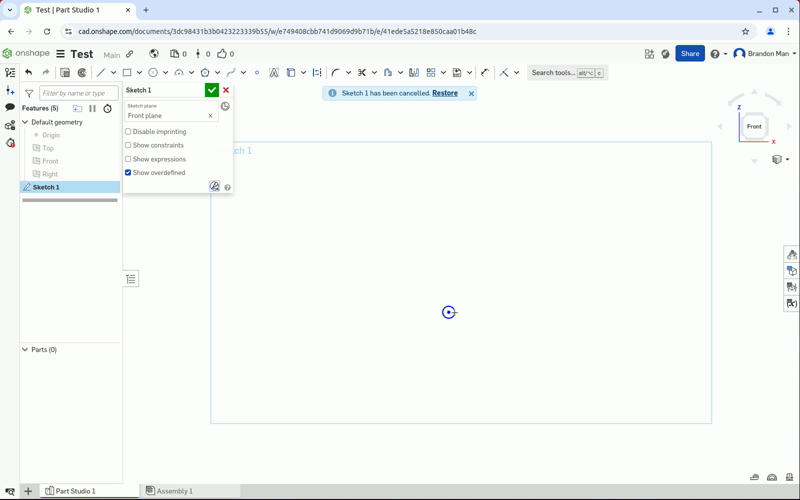
key_down(shift)
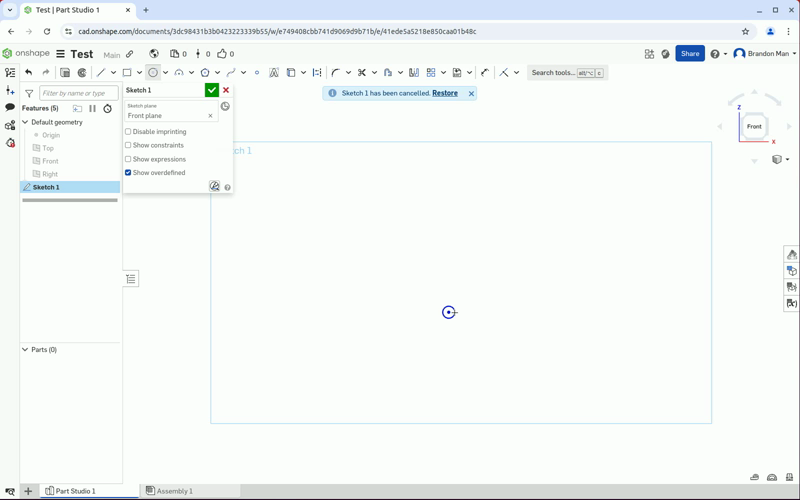
mouse_move(448, 312)
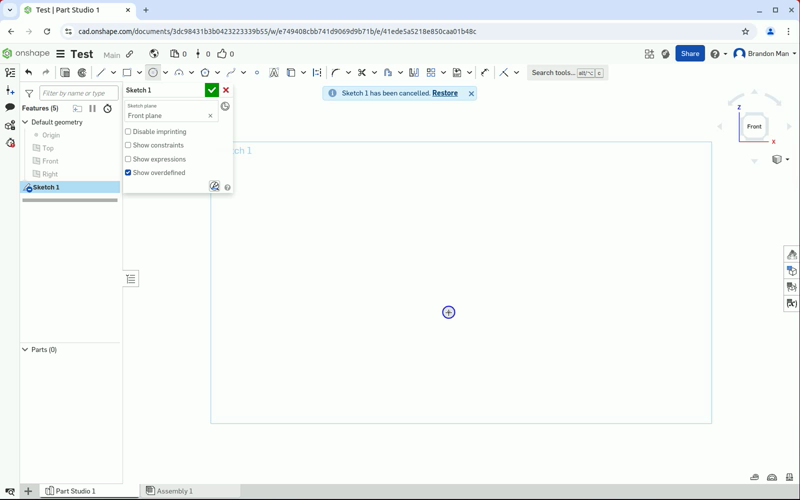
click(448, 312)
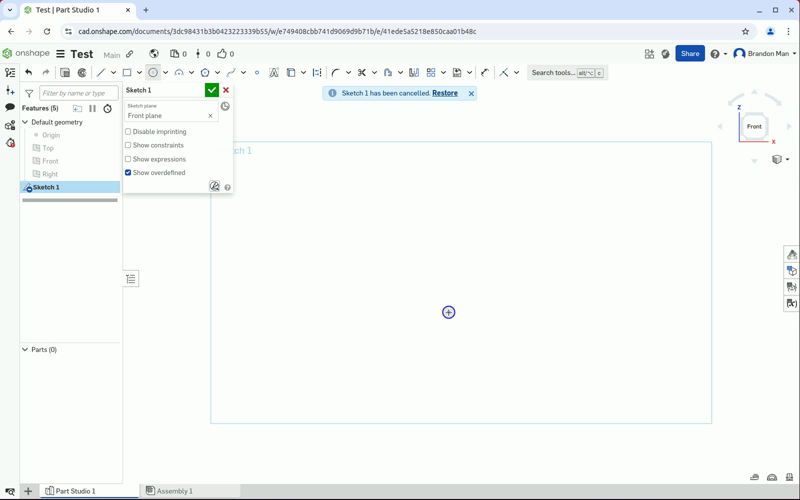
key_up(shift)
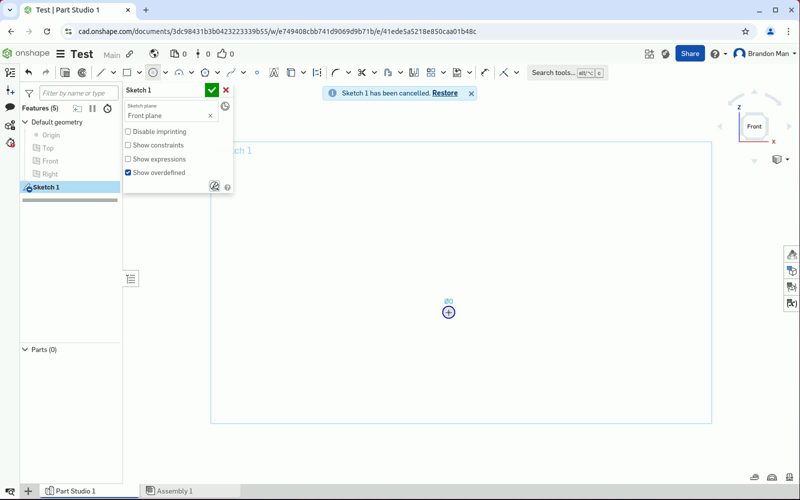
mouse_move(449, 312)
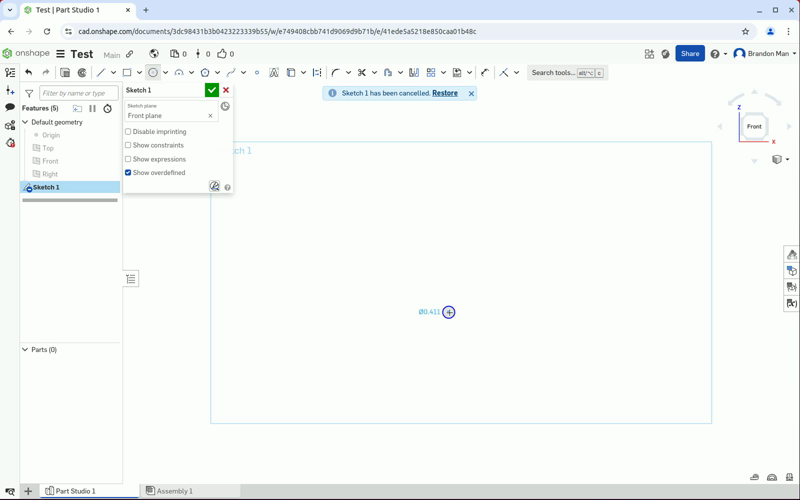
scroll(6)
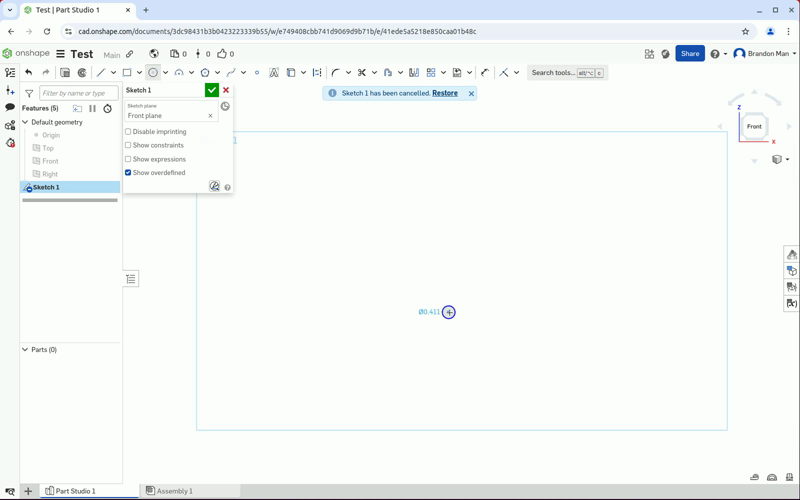
scroll(6)
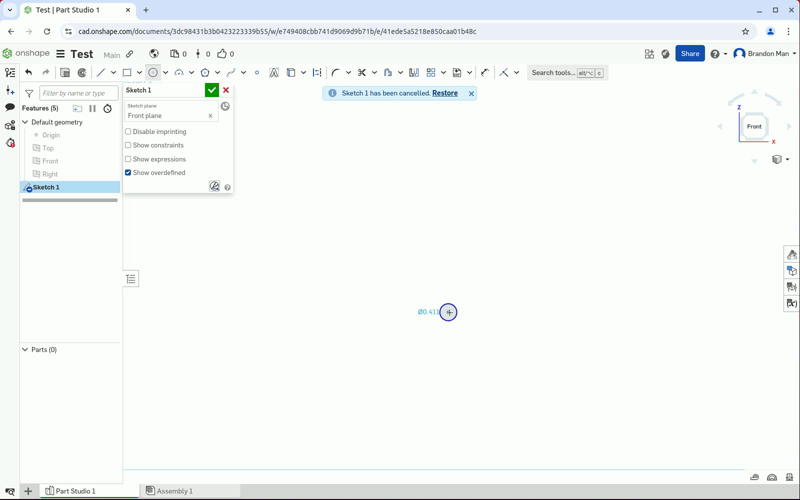
scroll(6)
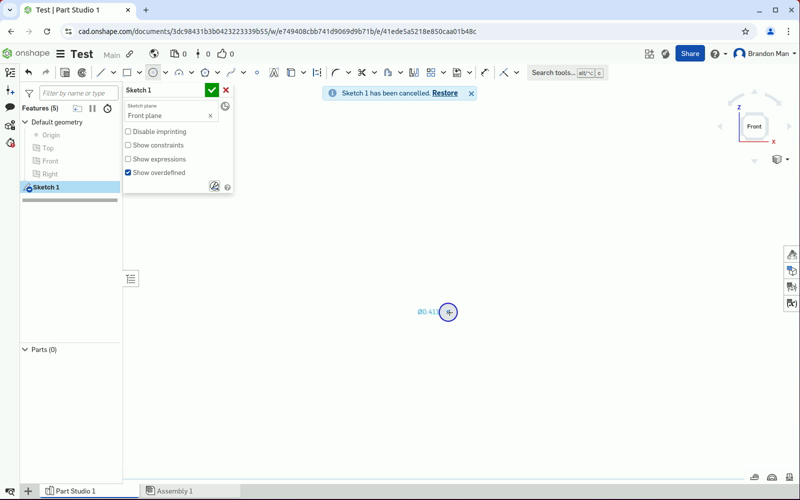
scroll(6)
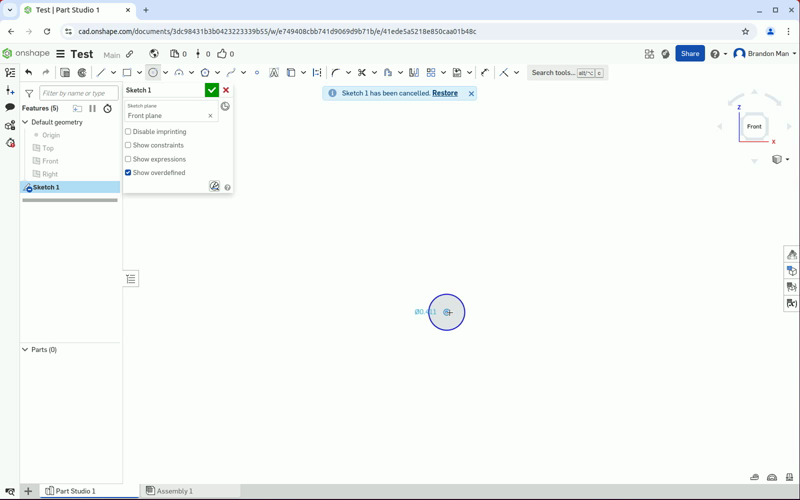
scroll(6)
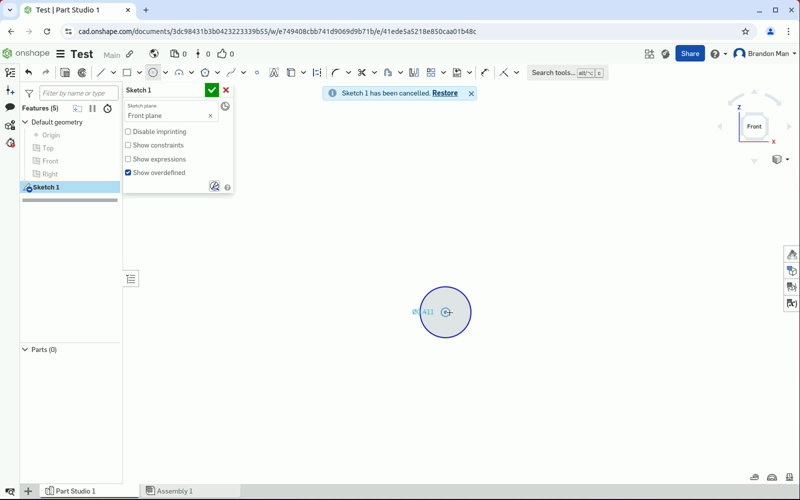
scroll(6)
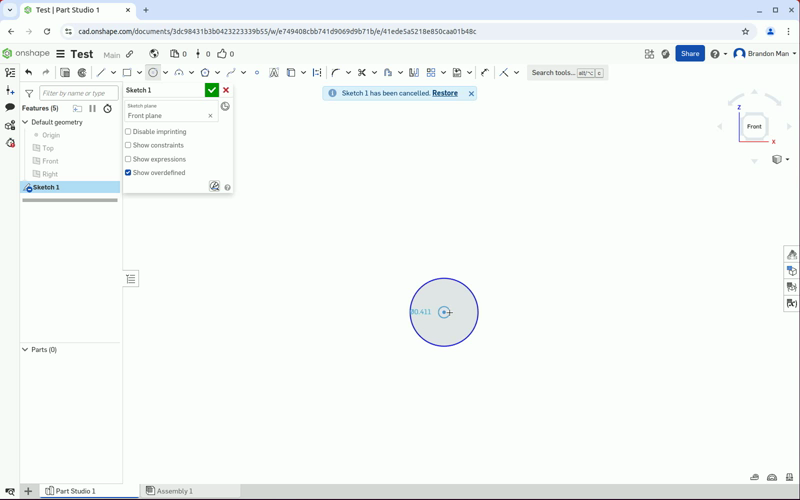
scroll(6)
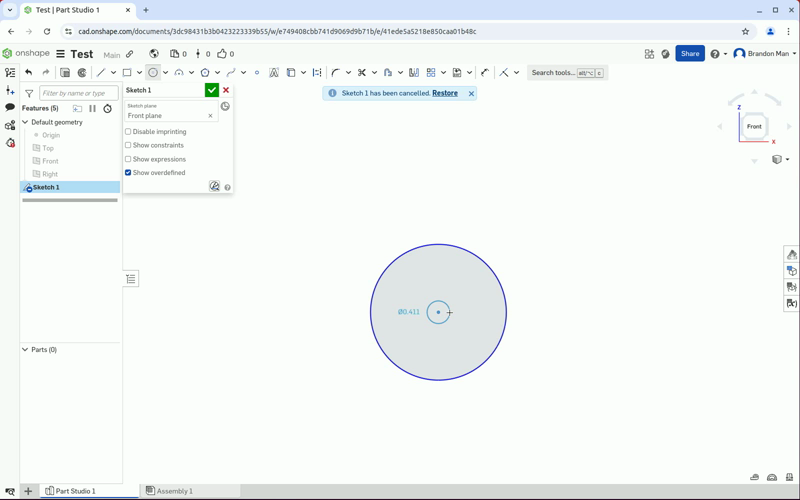
click(449, 312)
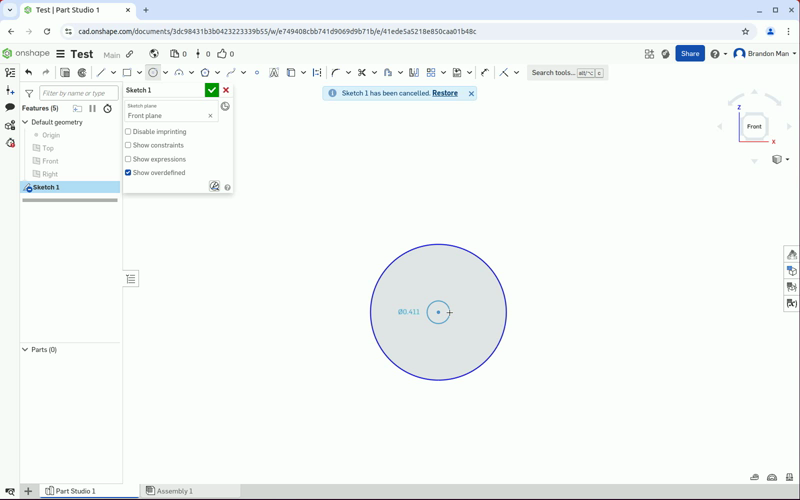
scroll(-6)
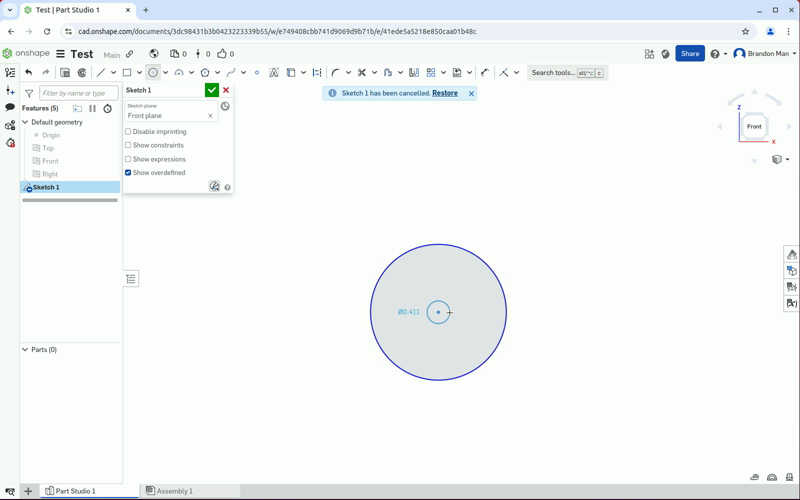
scroll(-6)
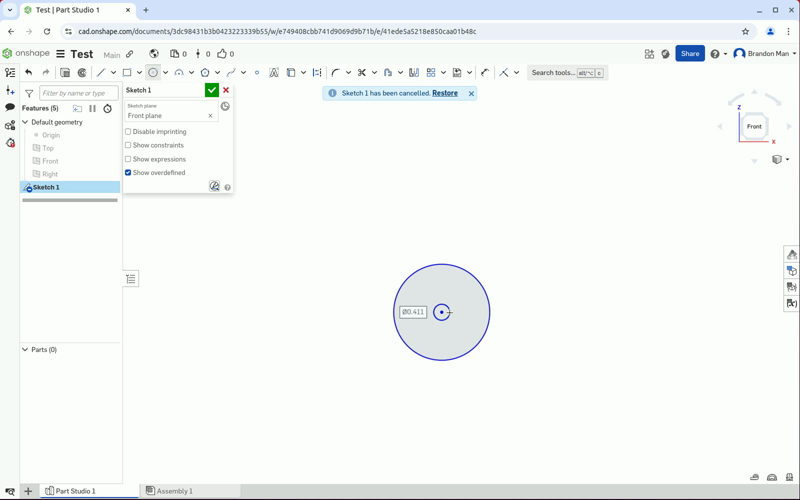
scroll(-6)
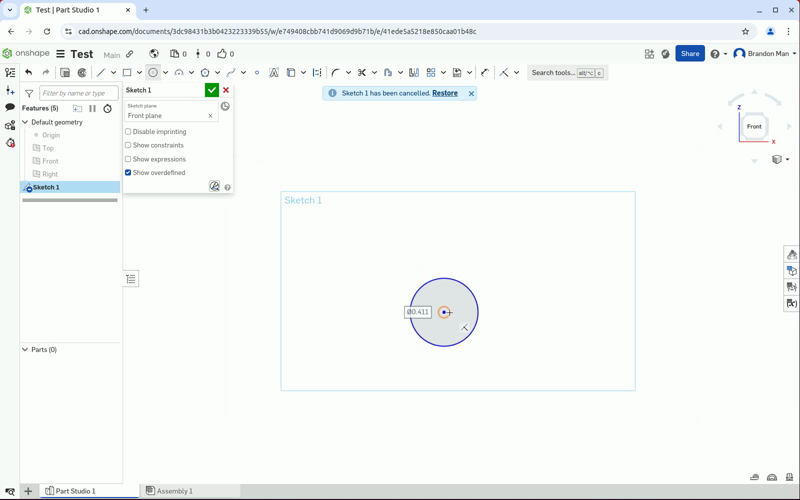
scroll(-6)
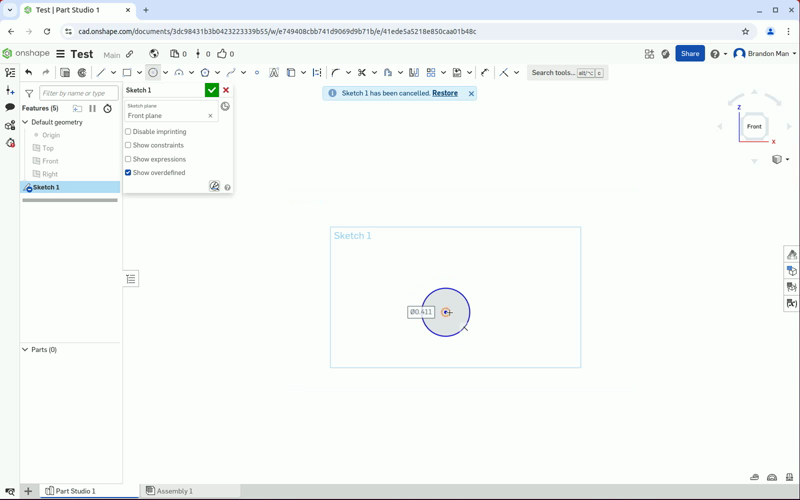
scroll(-6)
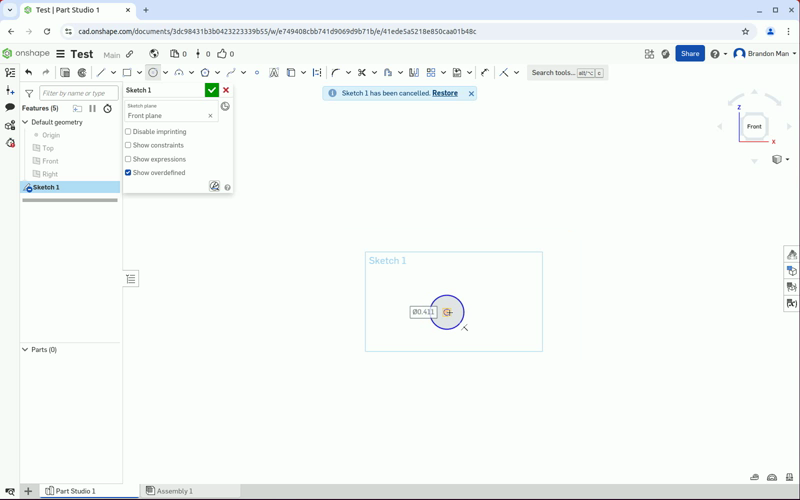
scroll(-6)
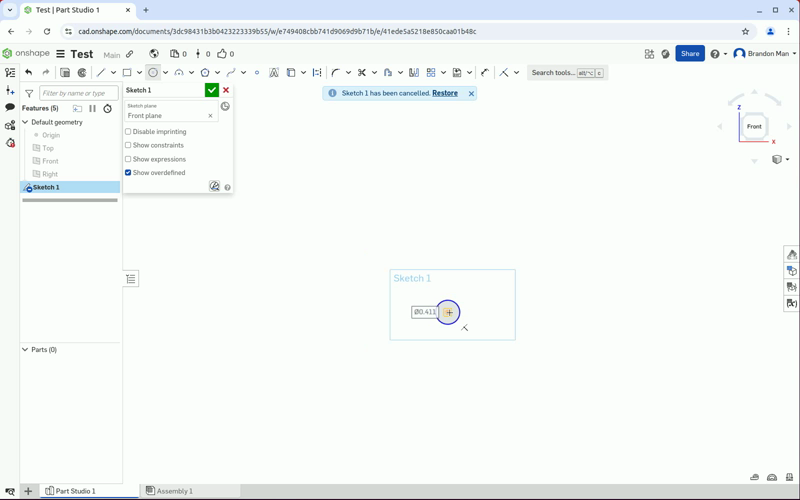
scroll(-6)
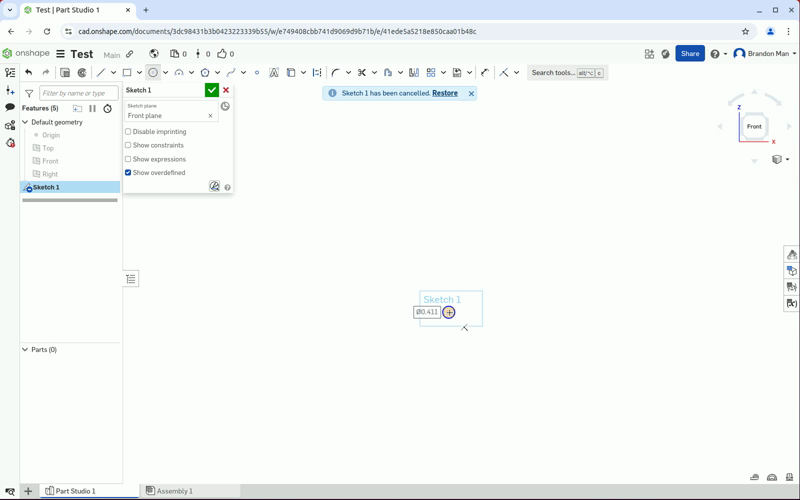
key(esc)
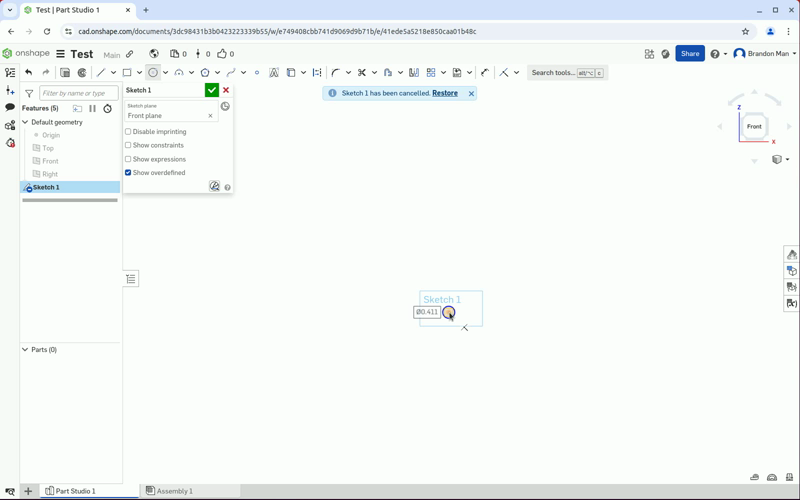
mouse_move(452, 316)
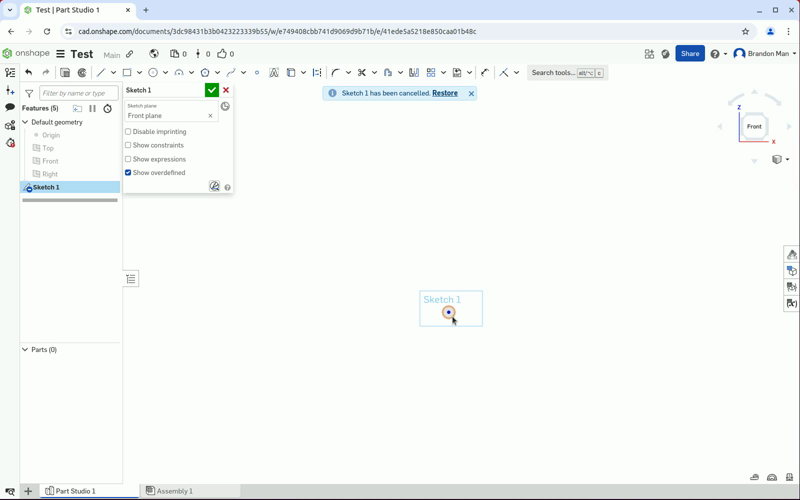
scroll(6)
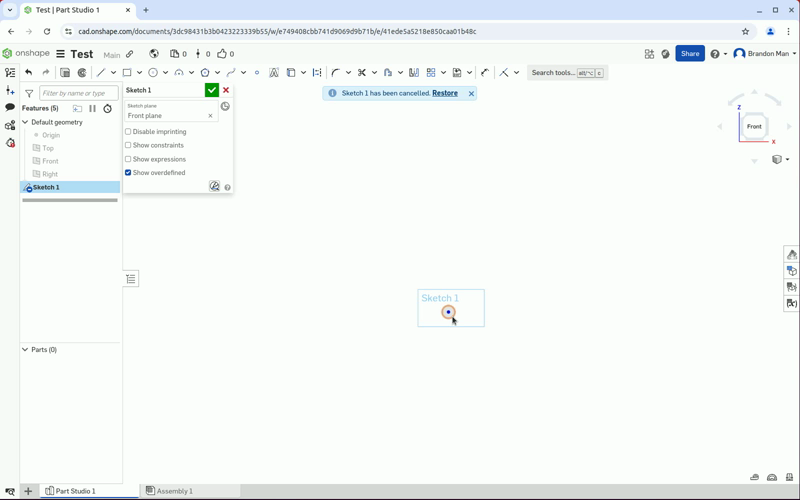
scroll(6)
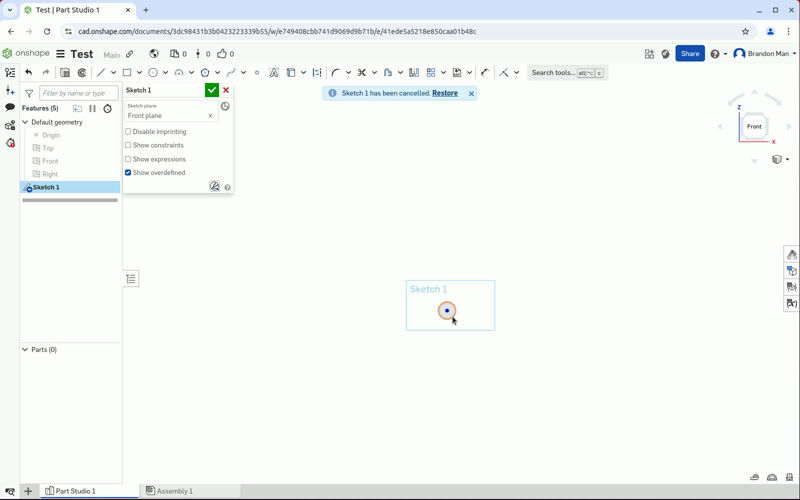
scroll(6)
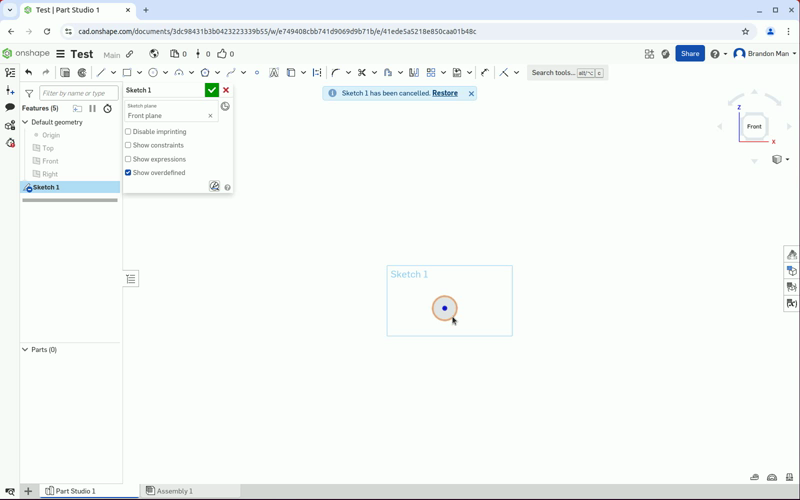
scroll(6)
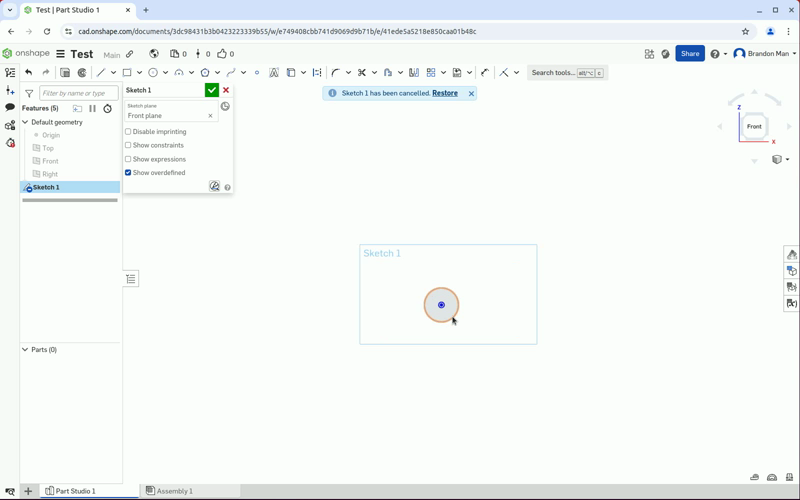
scroll(6)
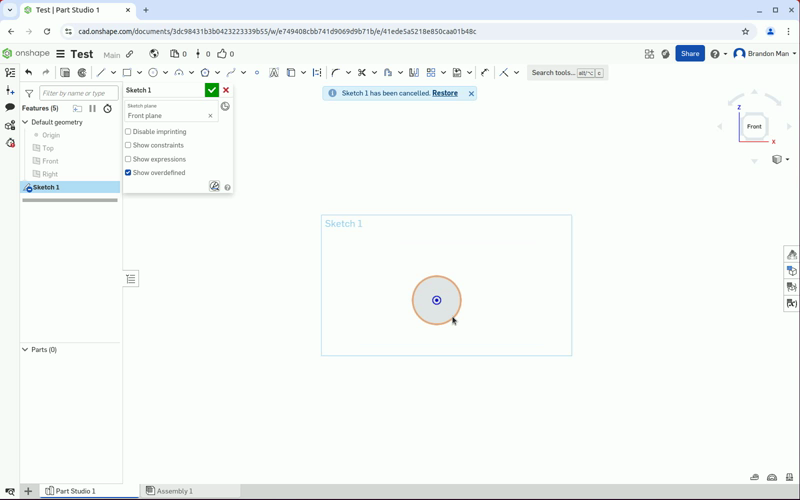
scroll(6)
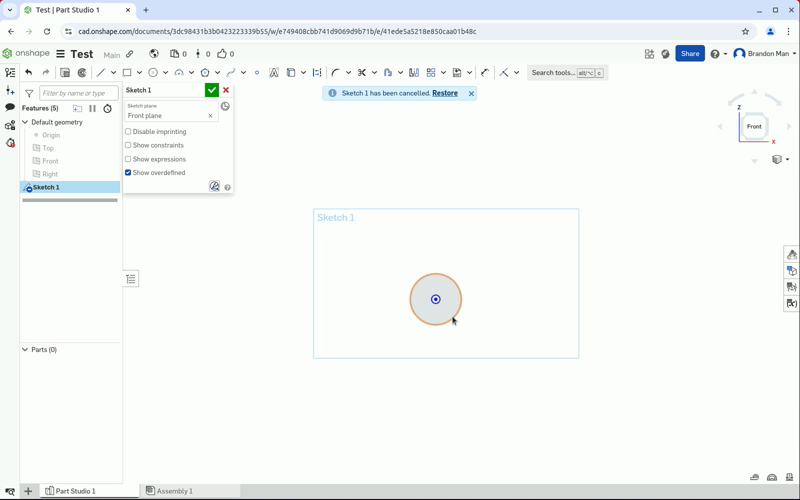
scroll(6)
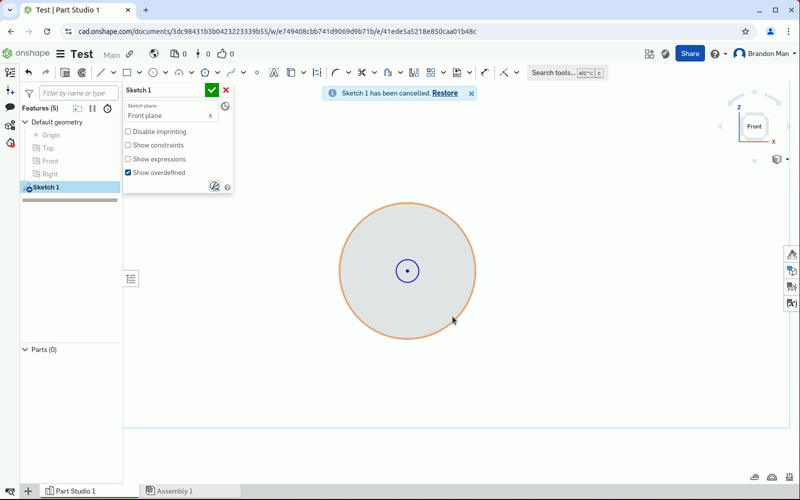
click(452, 316)
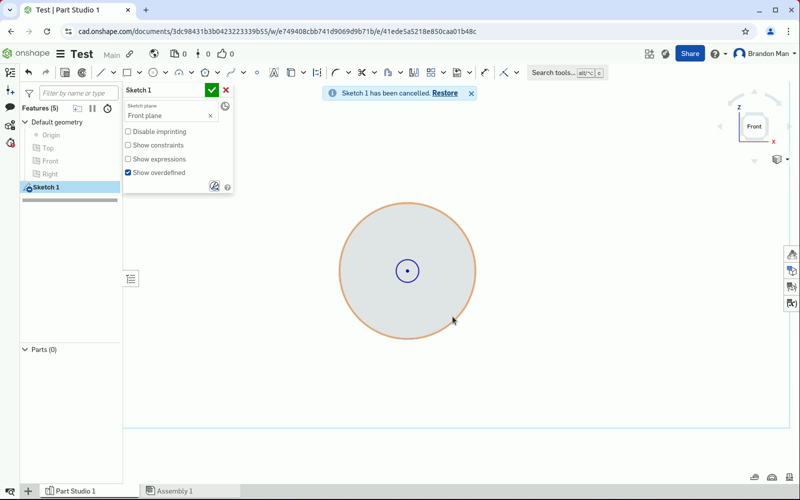
scroll(-6)
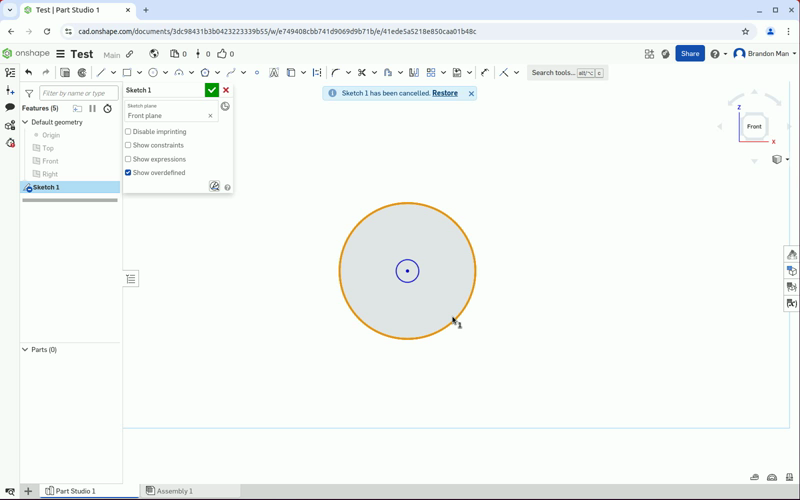
scroll(-6)
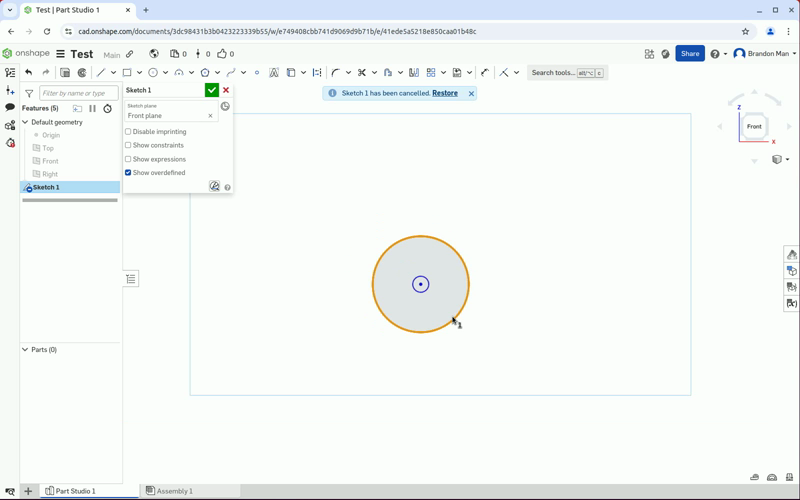
scroll(-6)
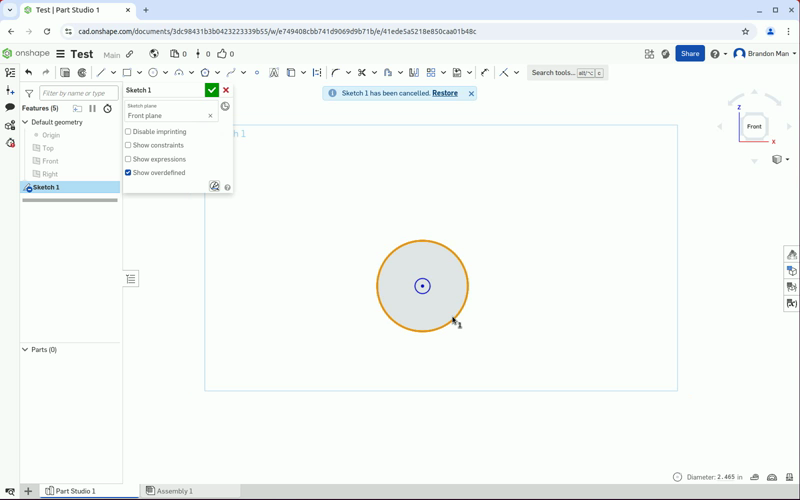
scroll(-6)
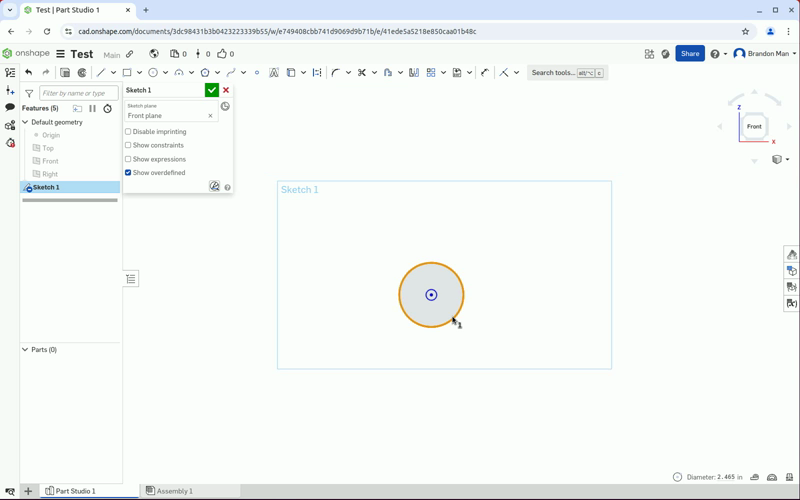
scroll(-6)
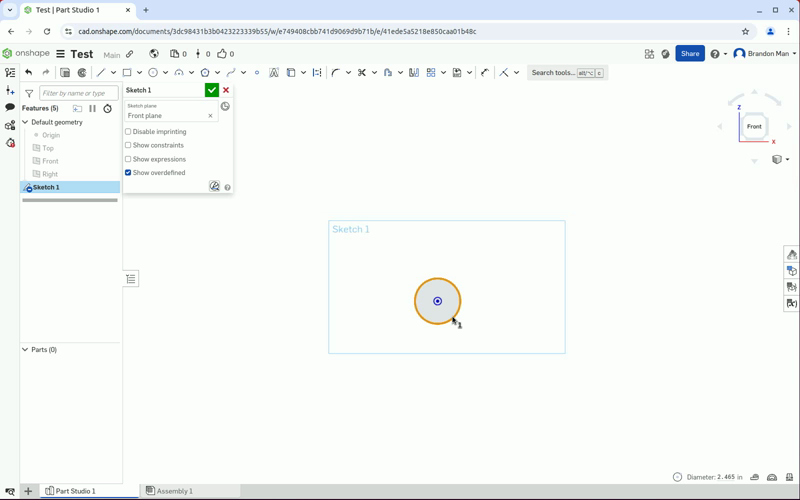
scroll(-6)
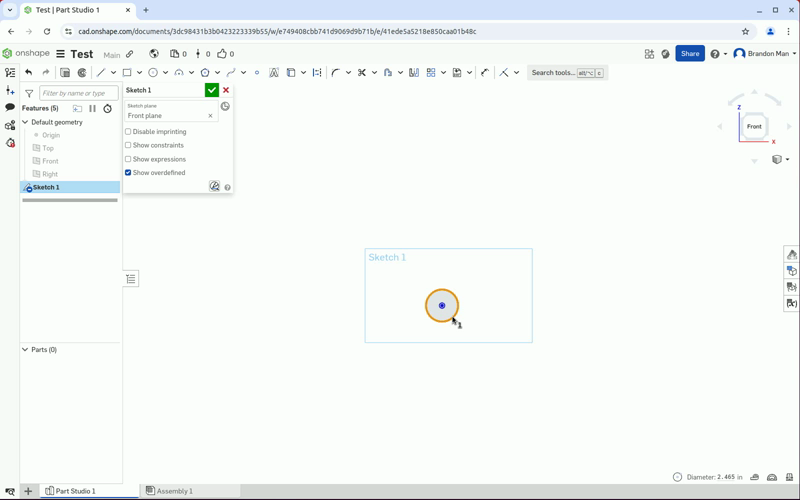
scroll(-6)
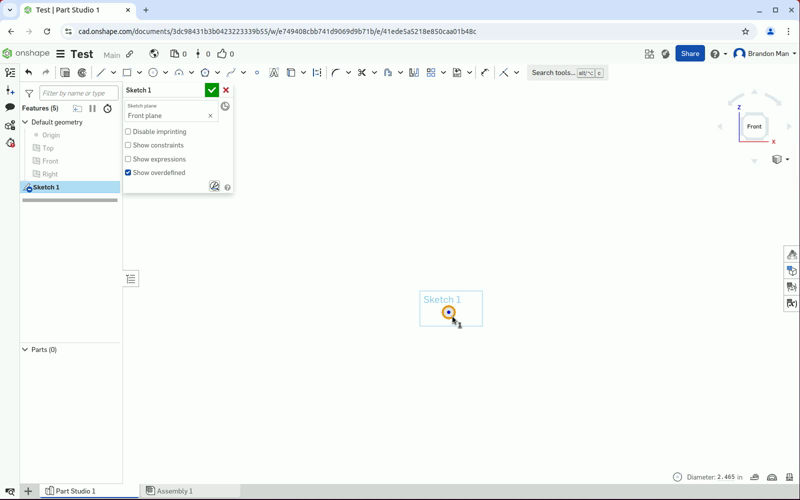
mouse_move(73, 352)
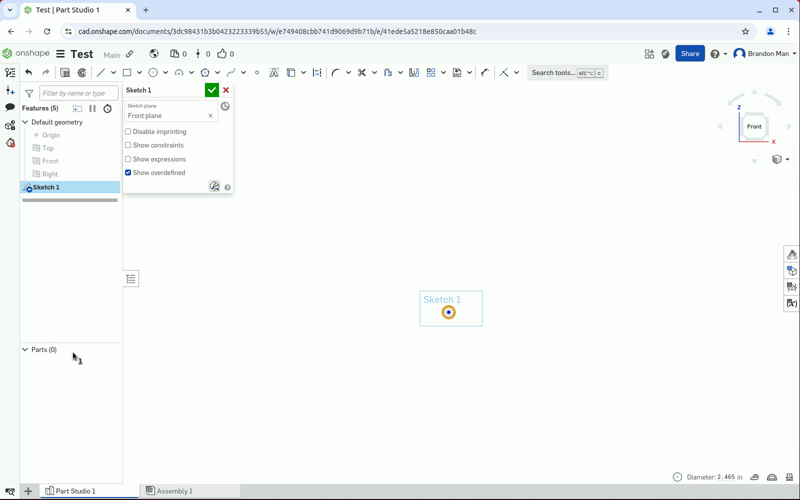
key(shift+y)
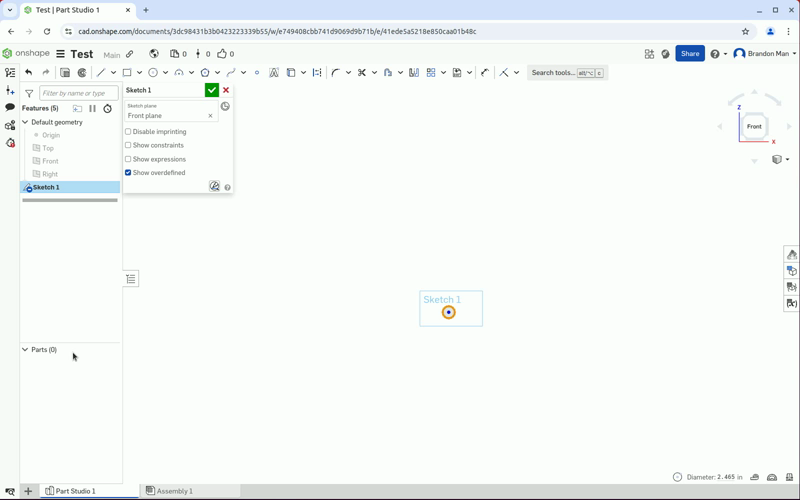
key(shift+e)
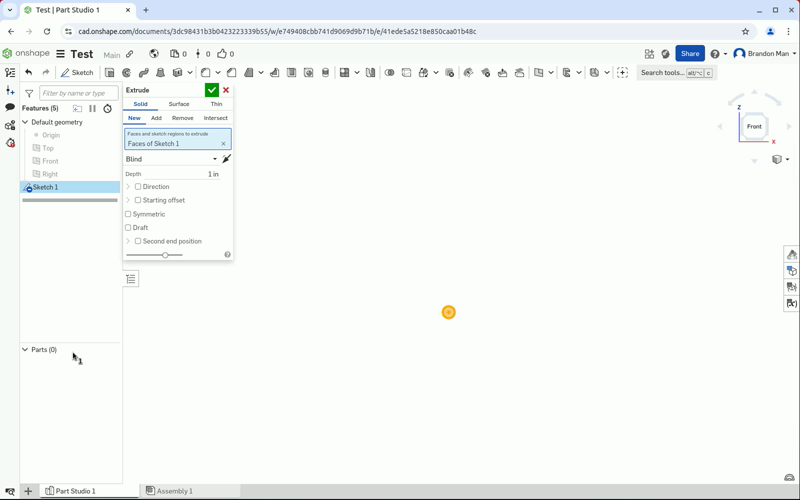
mouse_move(143, 106)
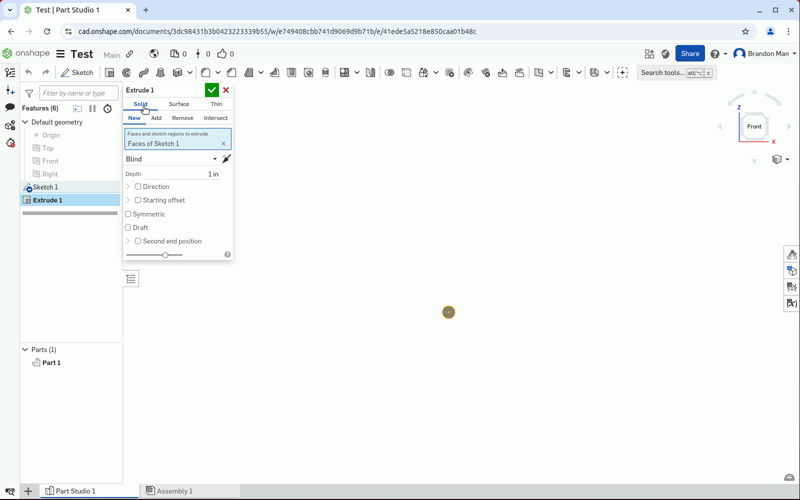
click(143, 106)
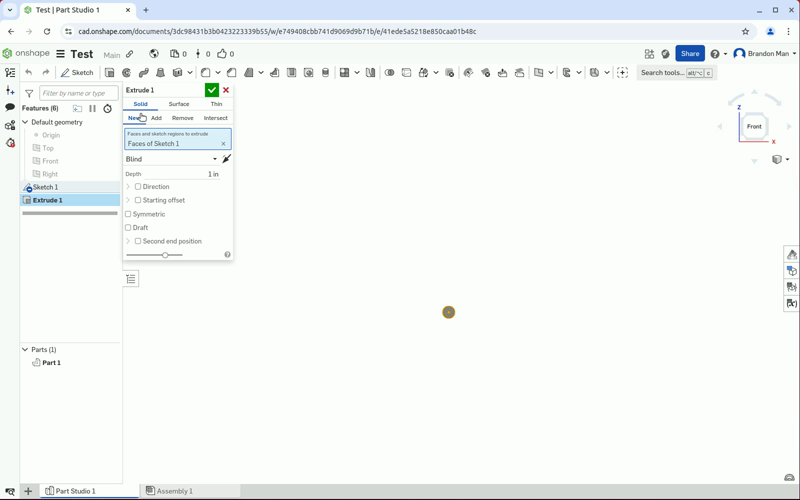
mouse_move(137, 120)
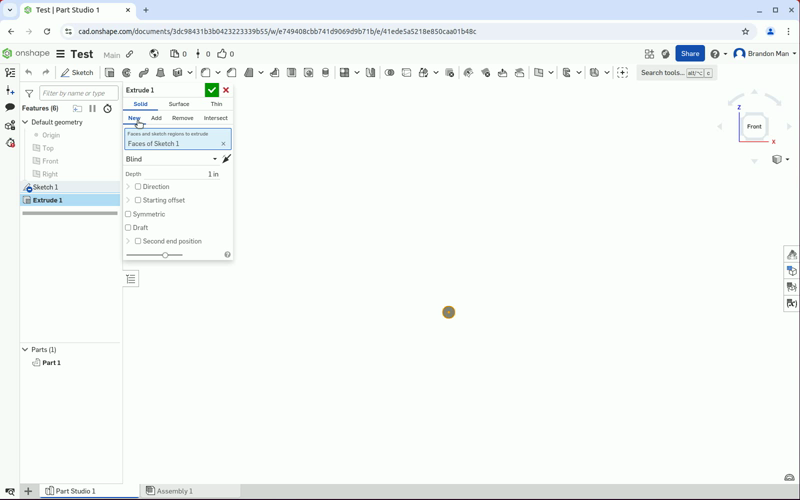
click(137, 120)
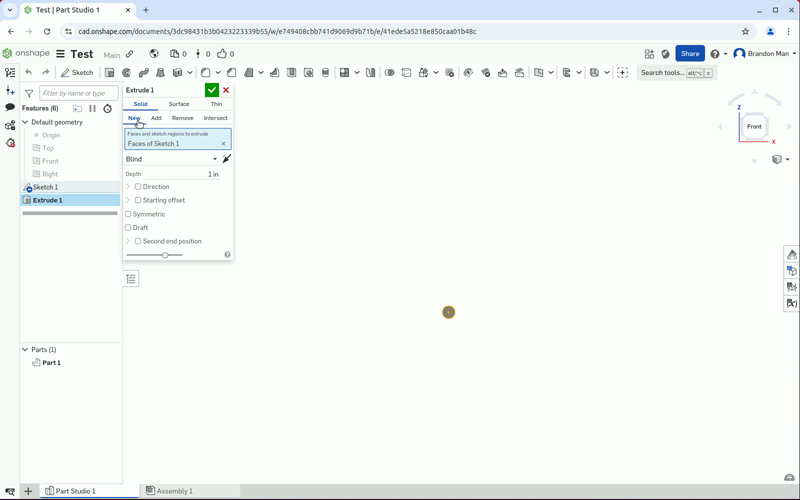
key(tab, 4)
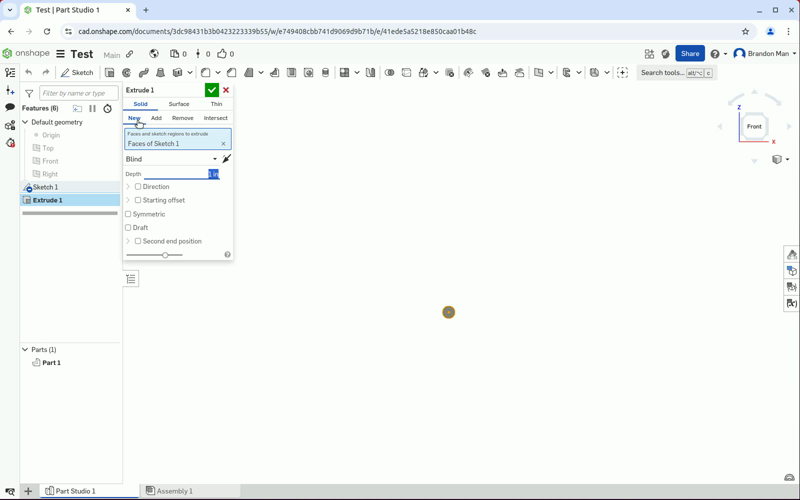
text(0.482)
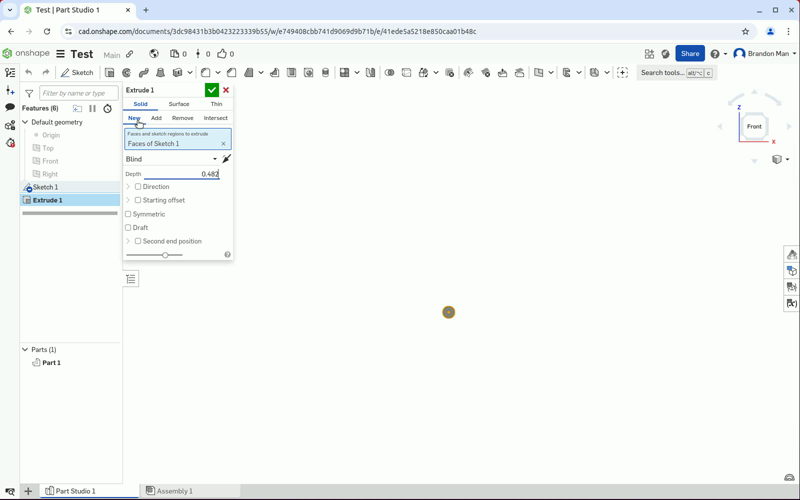
key(tab, 3)
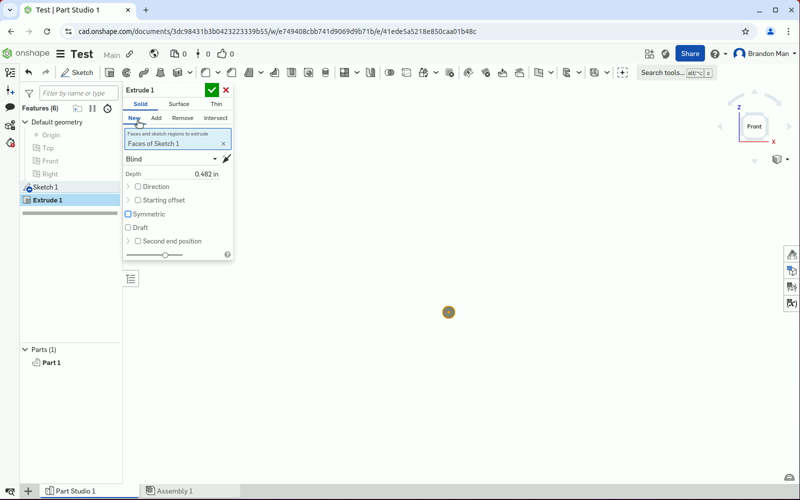
key(space)
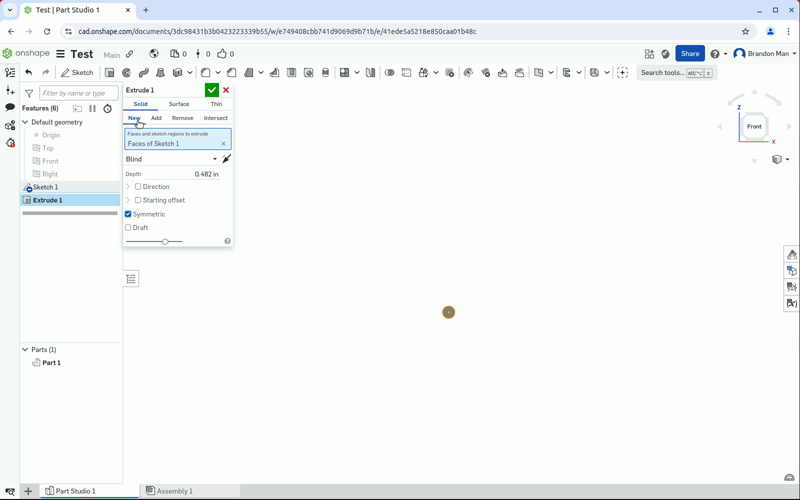
key(enter)
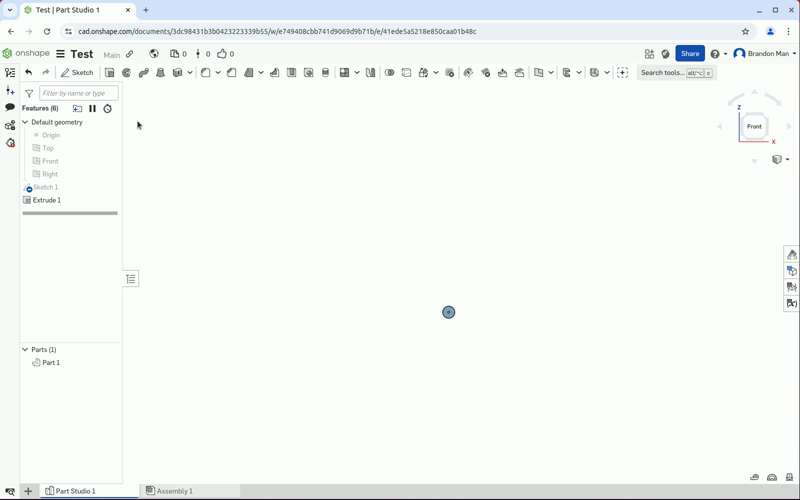
key(shift+h)
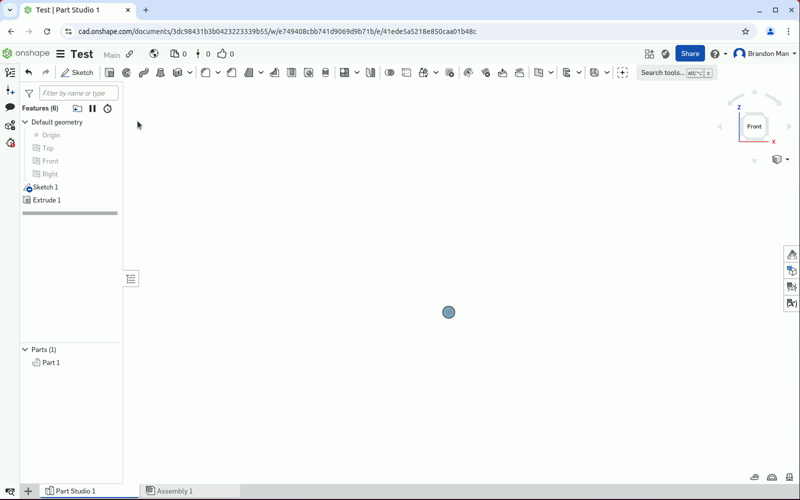
key(shift+h)
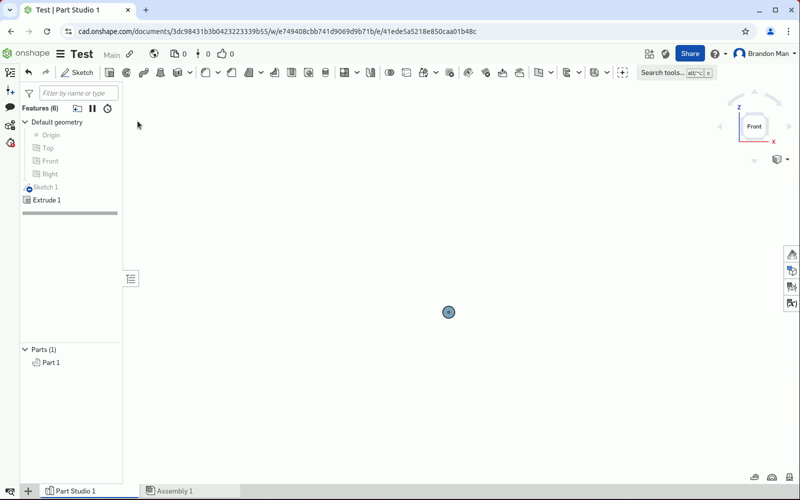
mouse_move(73, 189)
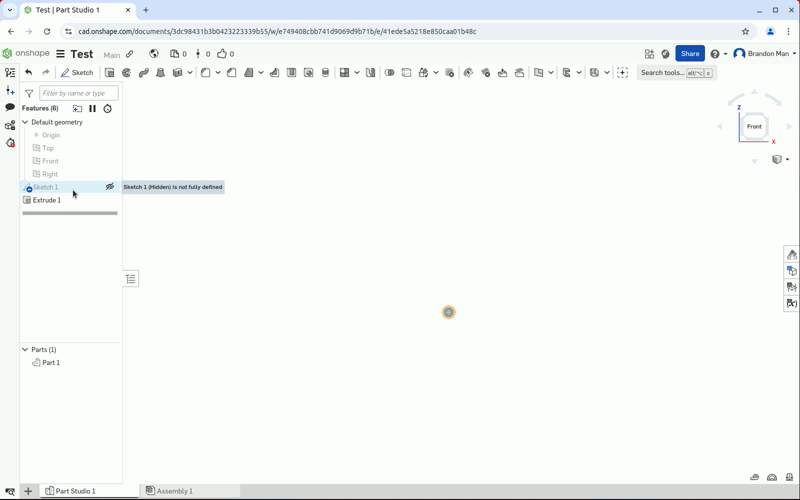
click(73, 189)
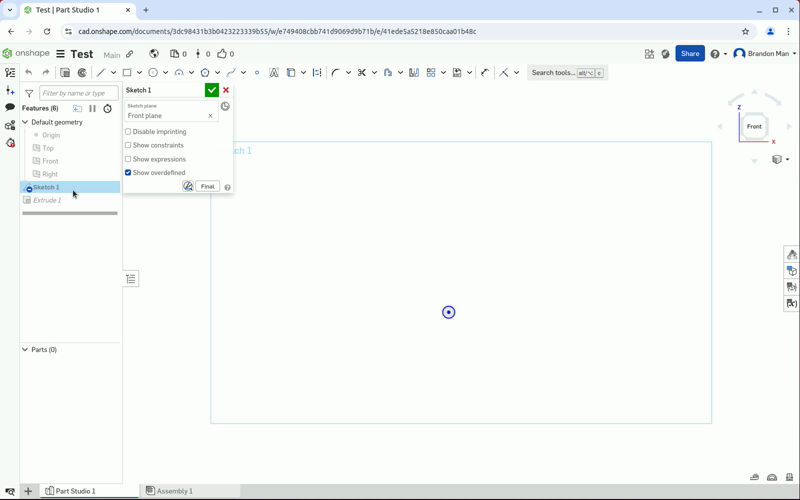
mouse_move(229, 92)
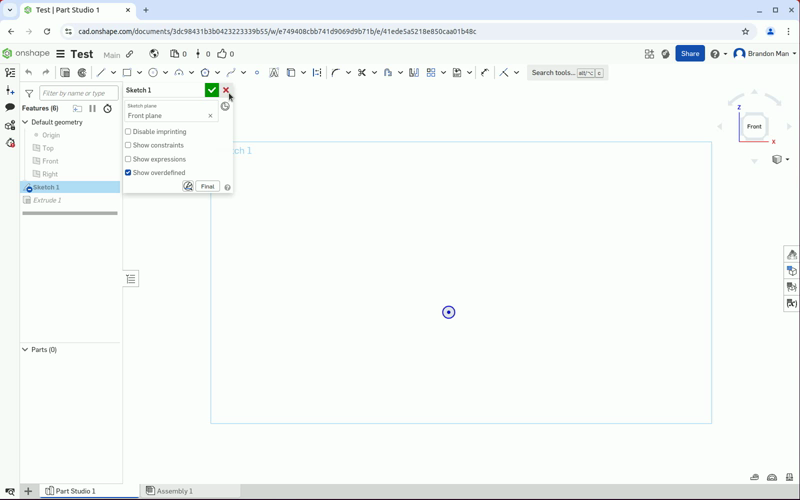
click(229, 92)
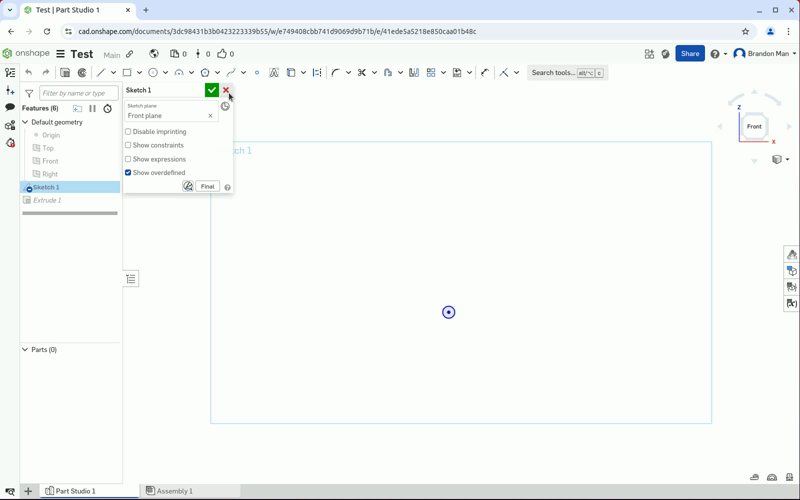
key(shift+s)
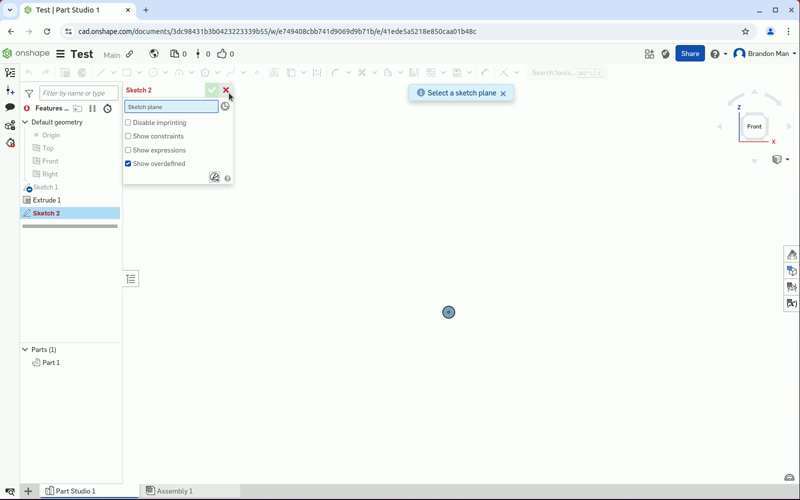
mouse_move(73, 163)
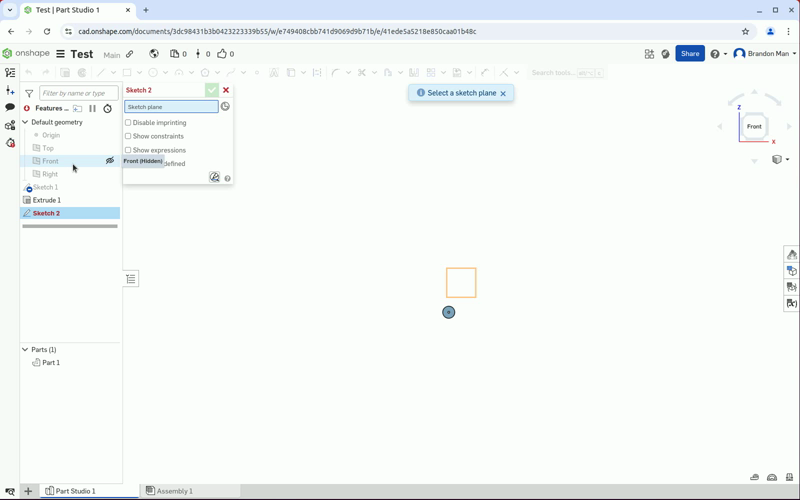
click(73, 163)
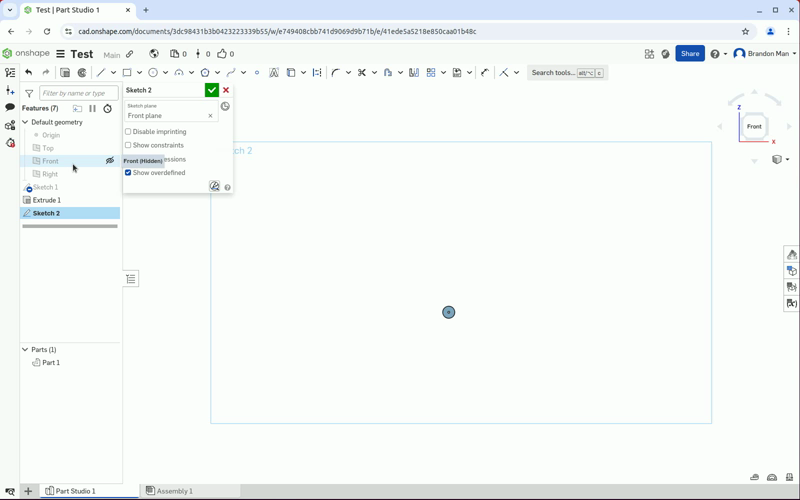
mouse_move(73, 352)
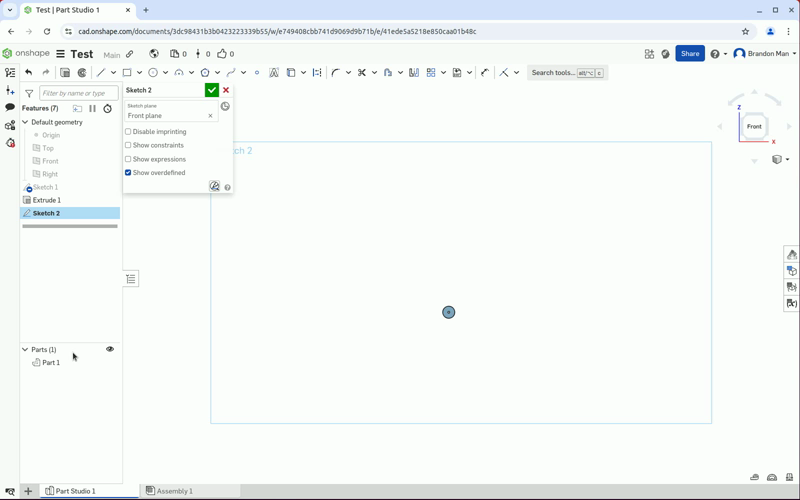
key(y)
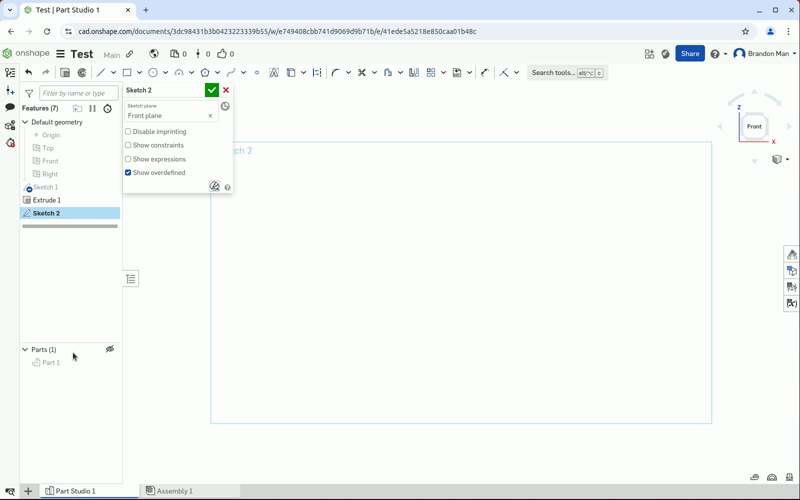
key(a)
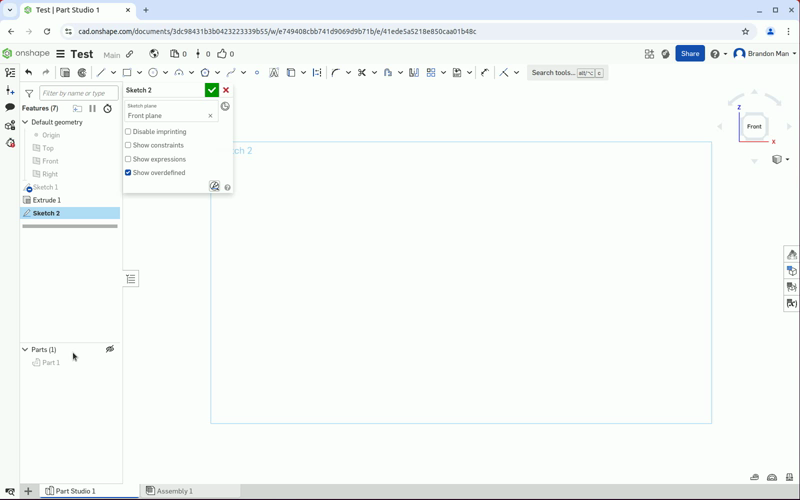
key_down(shift)
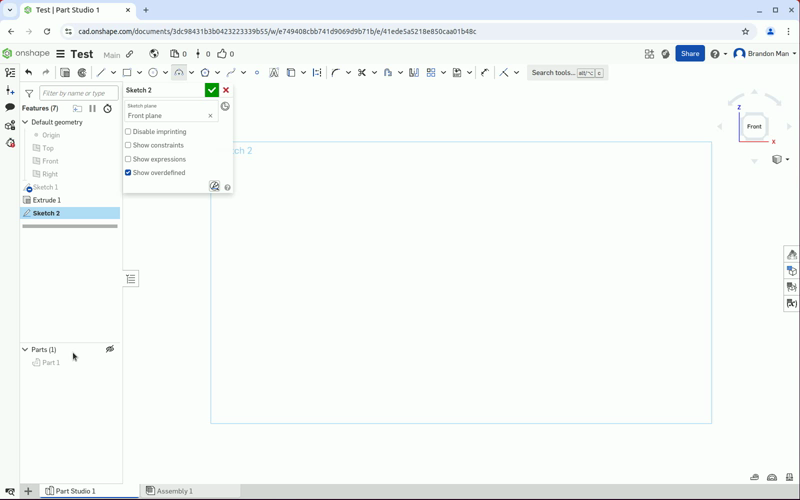
mouse_move(443, 307)
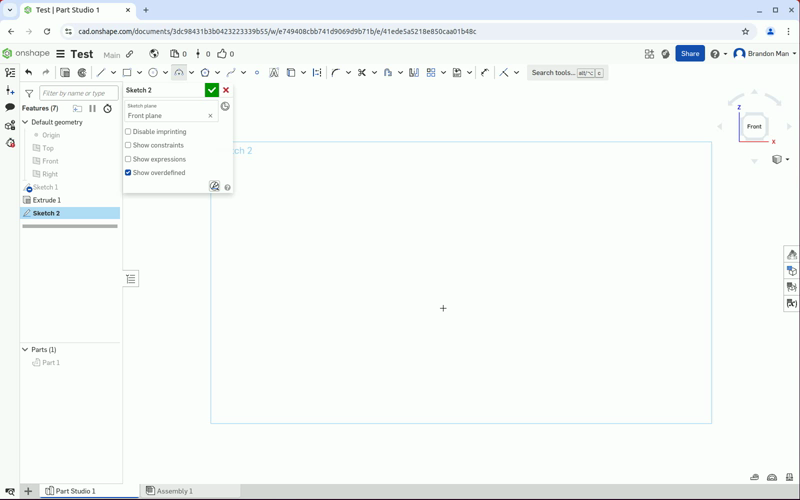
click(443, 307)
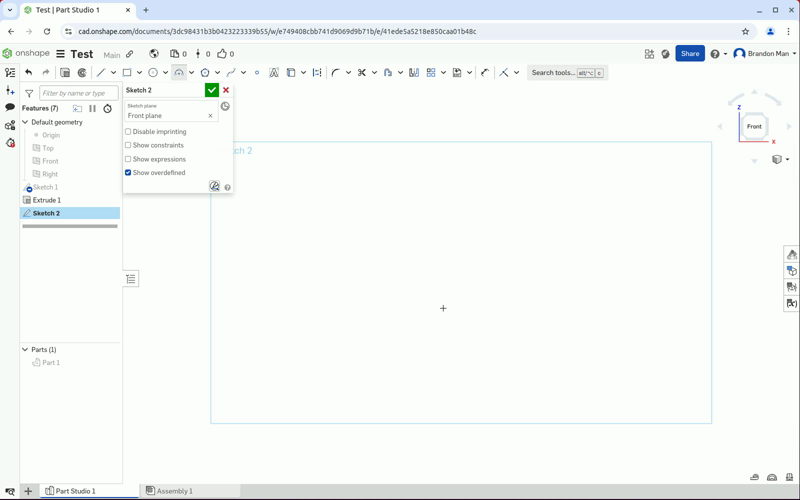
key_up(shift)
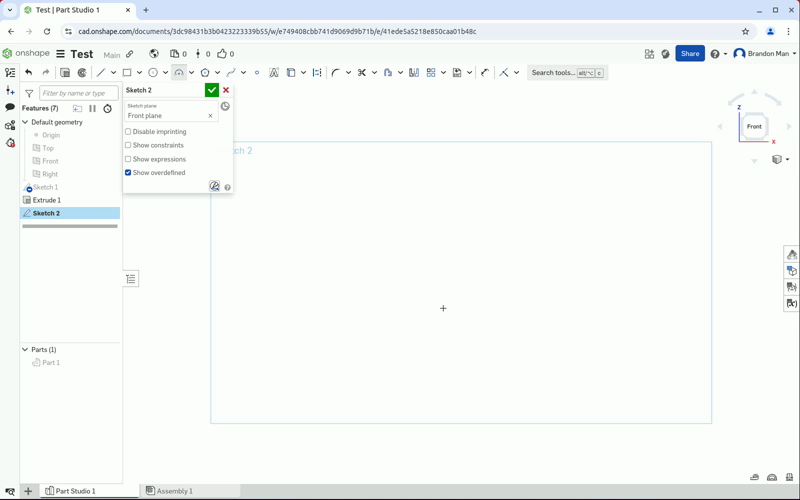
key_down(shift)
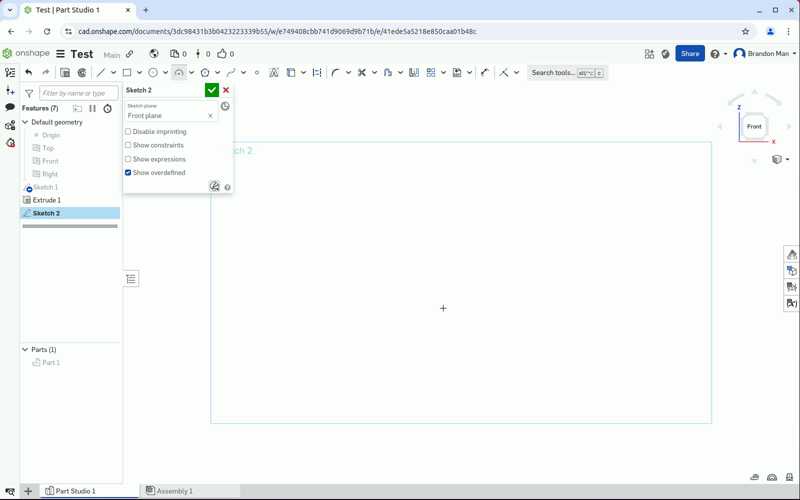
mouse_move(451, 307)
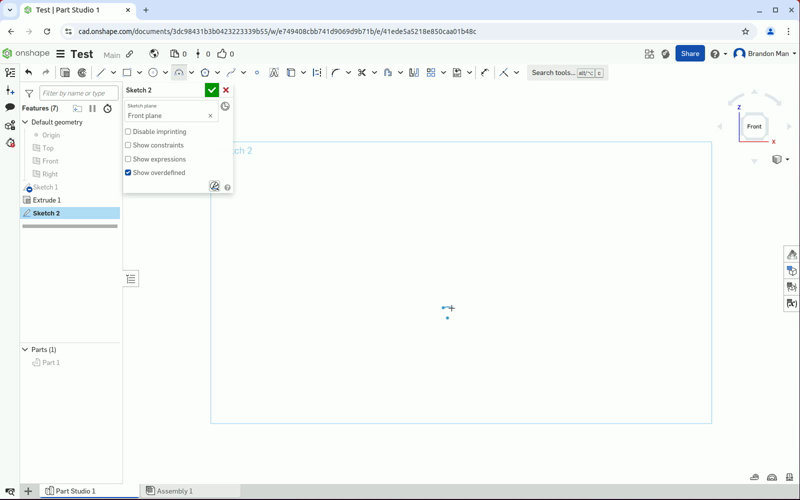
click(451, 307)
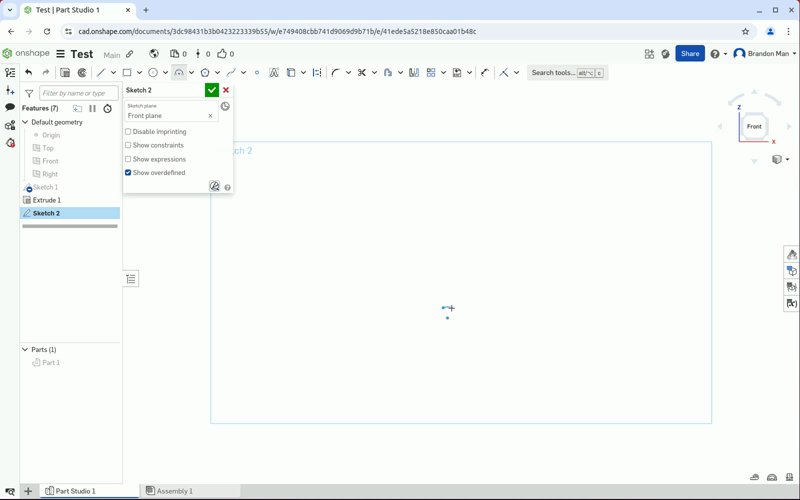
mouse_move(447, 305)
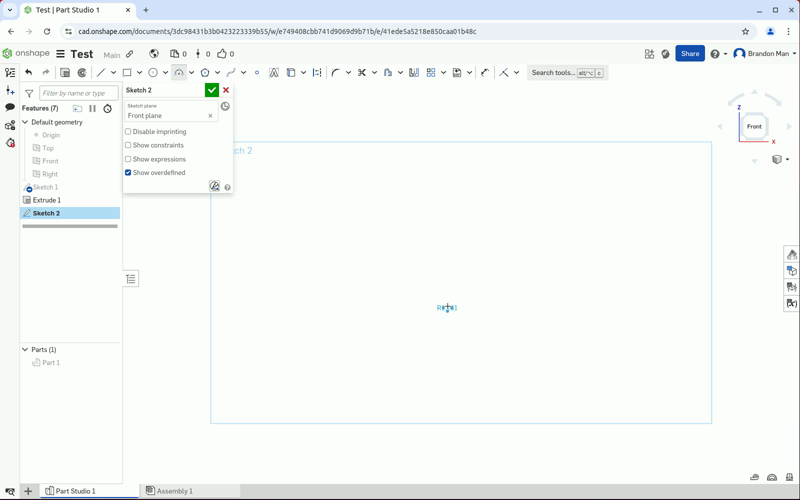
click(447, 305)
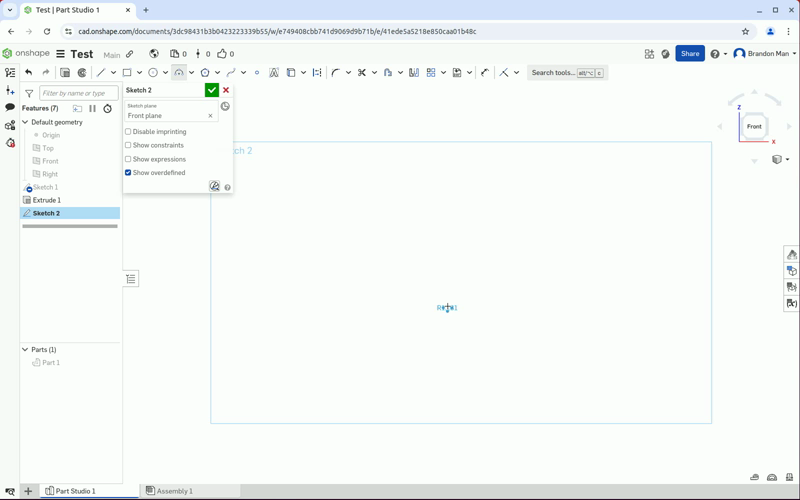
key_up(shift)
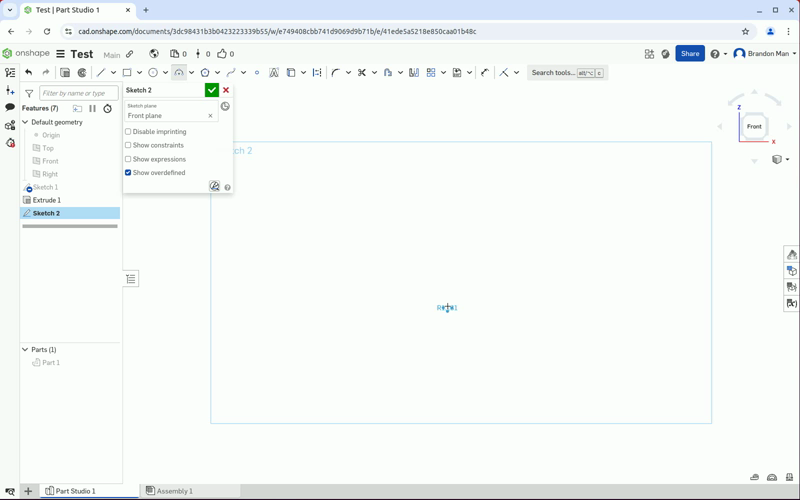
key(esc)
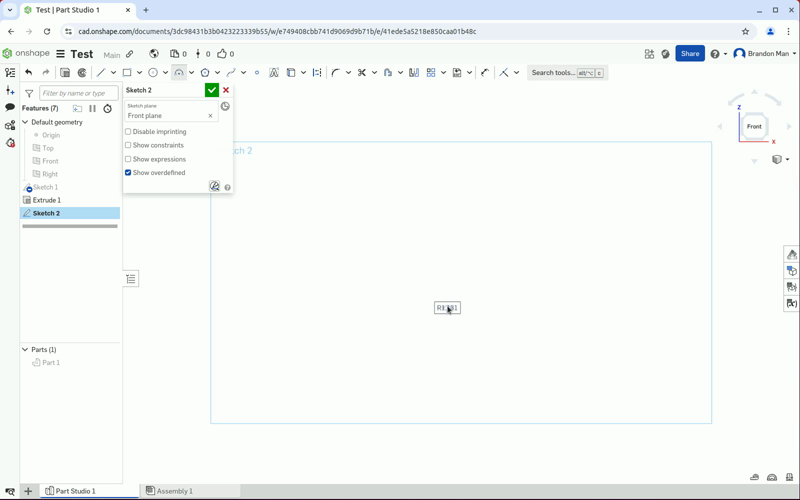
key(l)
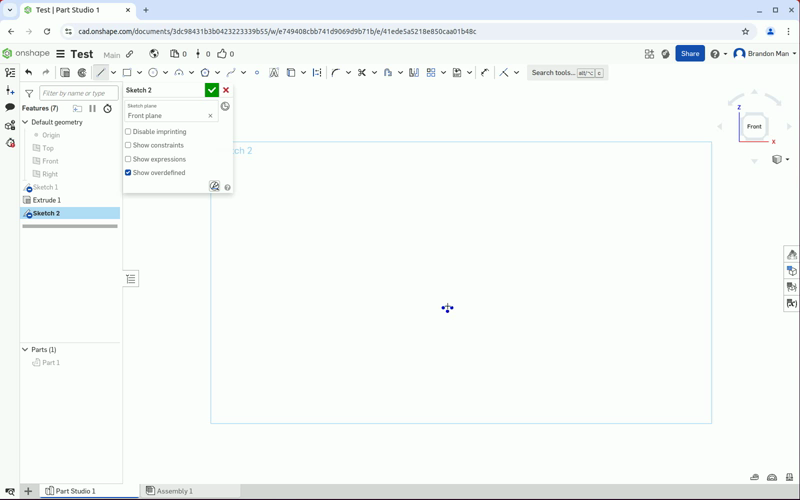
mouse_move(451, 307)
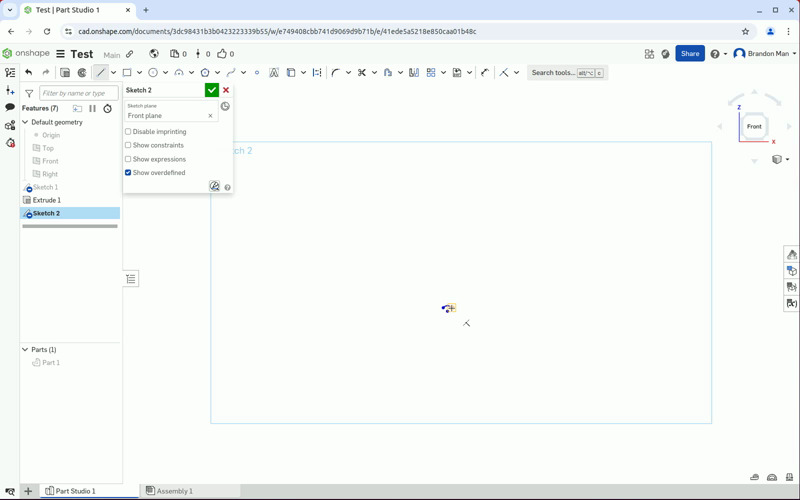
click(451, 307)
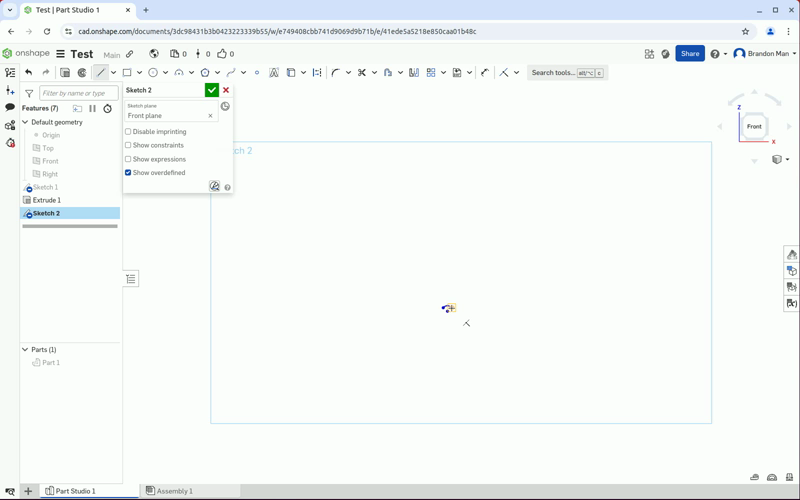
key_down(shift)
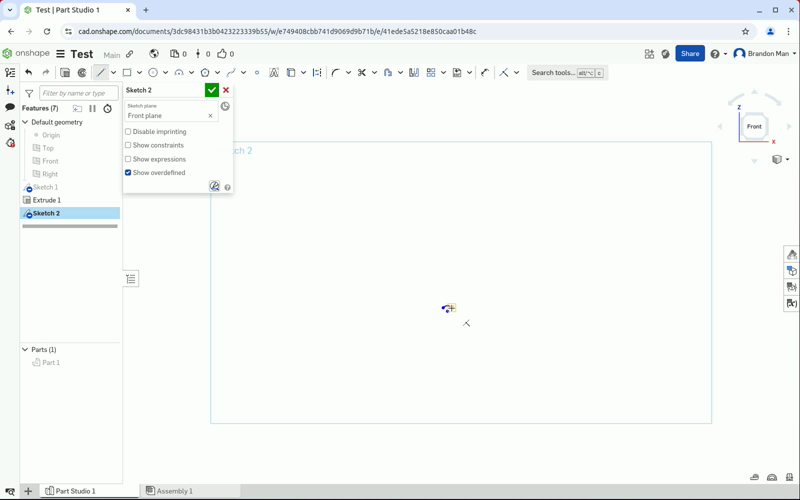
mouse_move(481, 307)
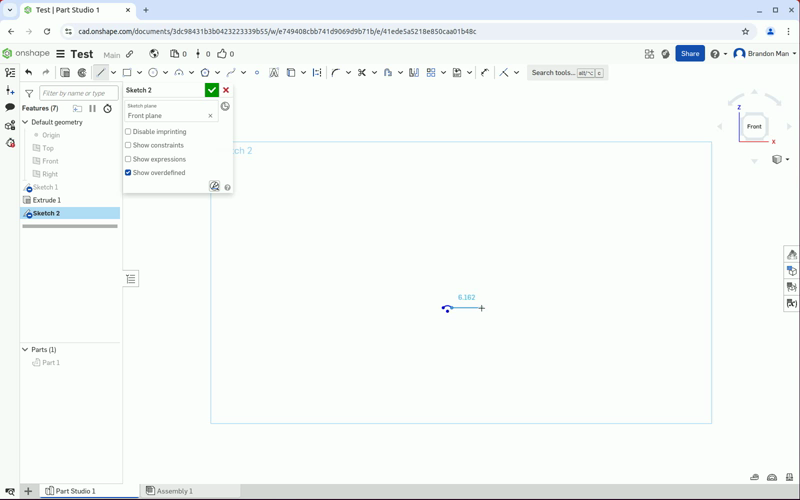
mouse_move(451, 261)
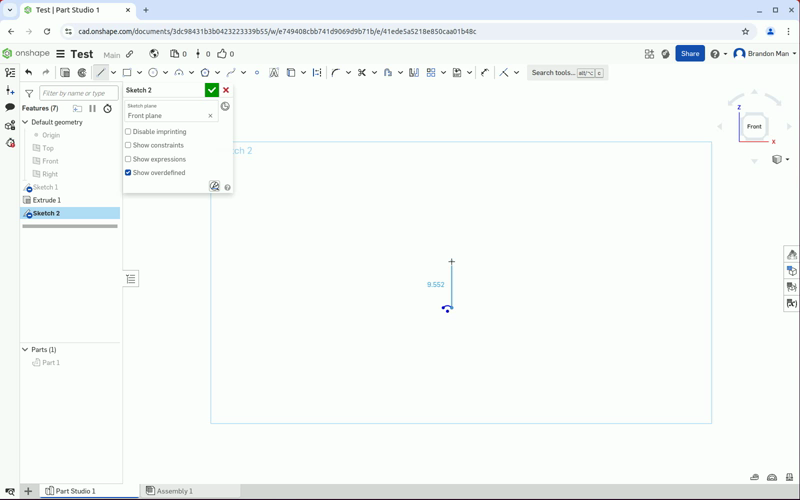
click(451, 261)
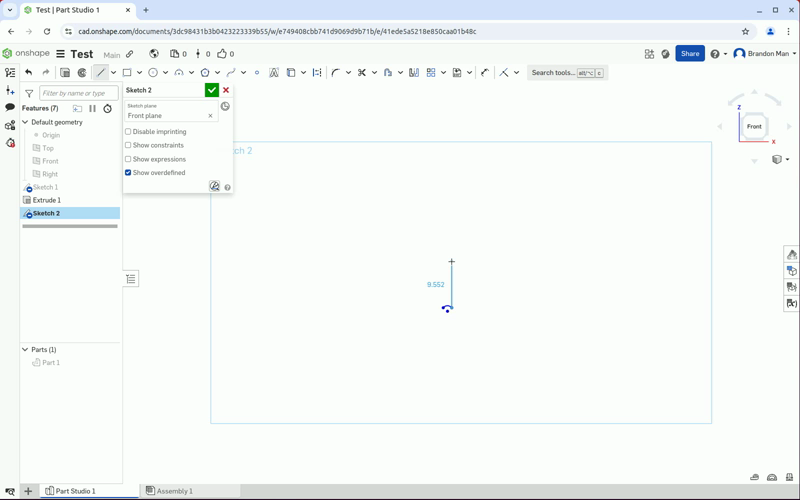
key_up(shift)
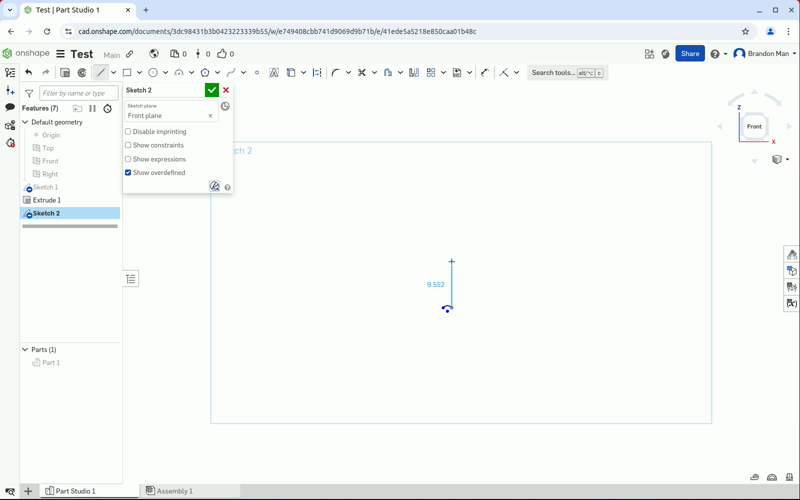
key_down(shift)
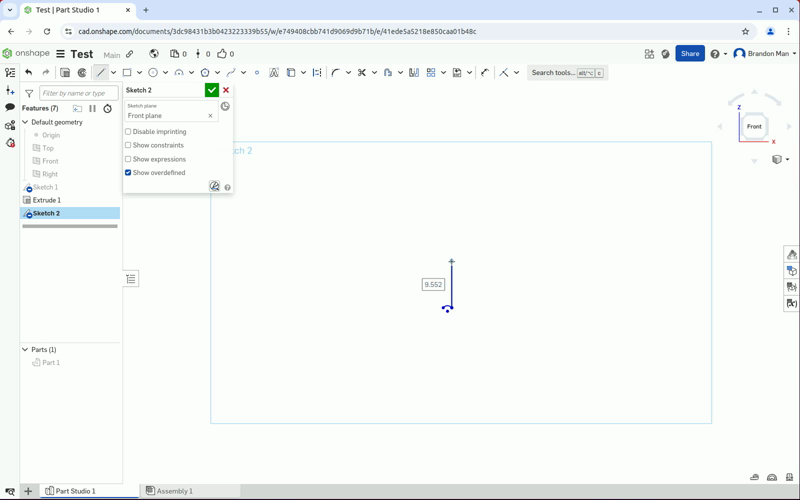
mouse_move(447, 170)
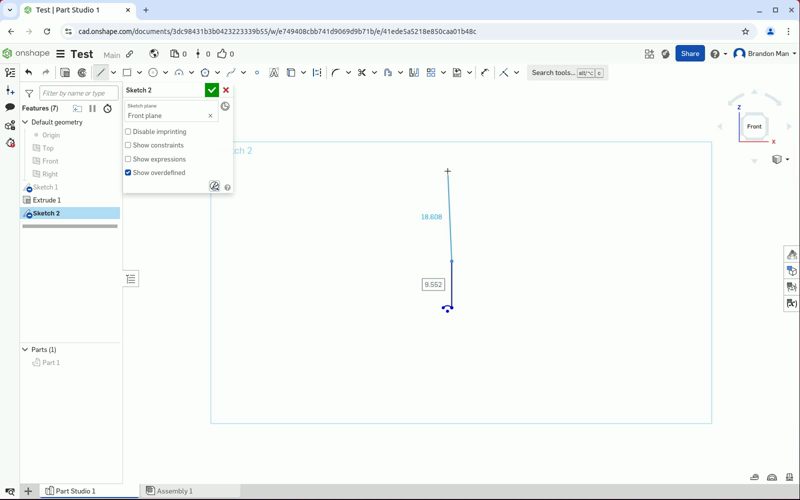
click(447, 170)
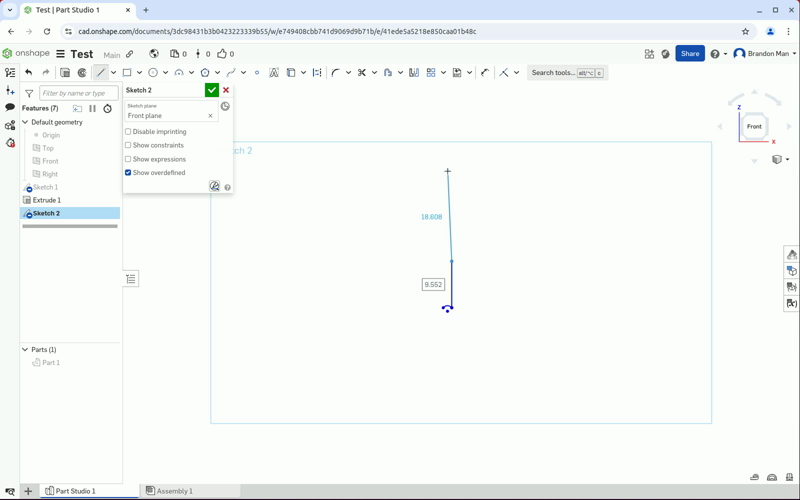
key_up(shift)
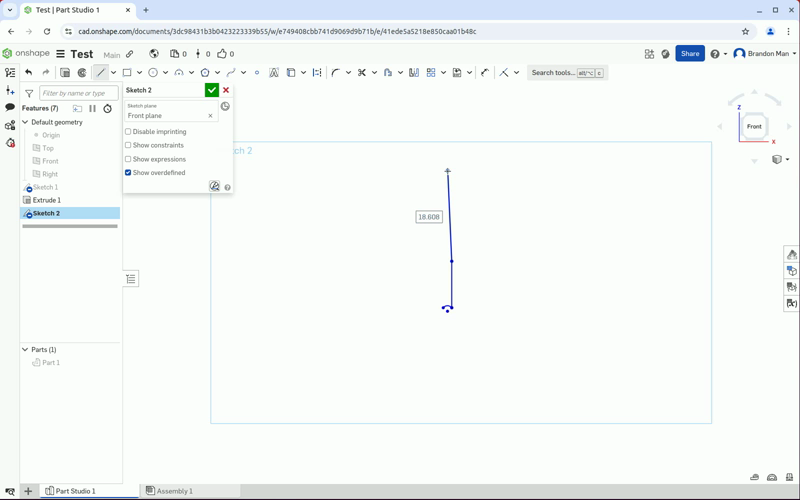
key_down(shift)
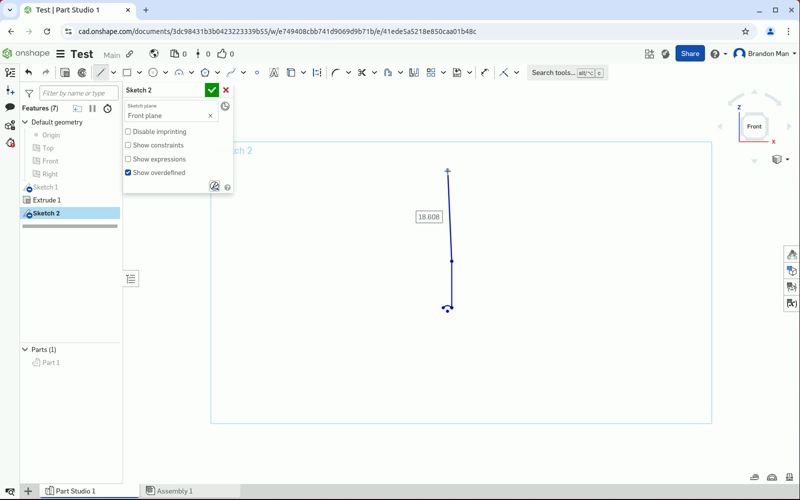
mouse_move(443, 261)
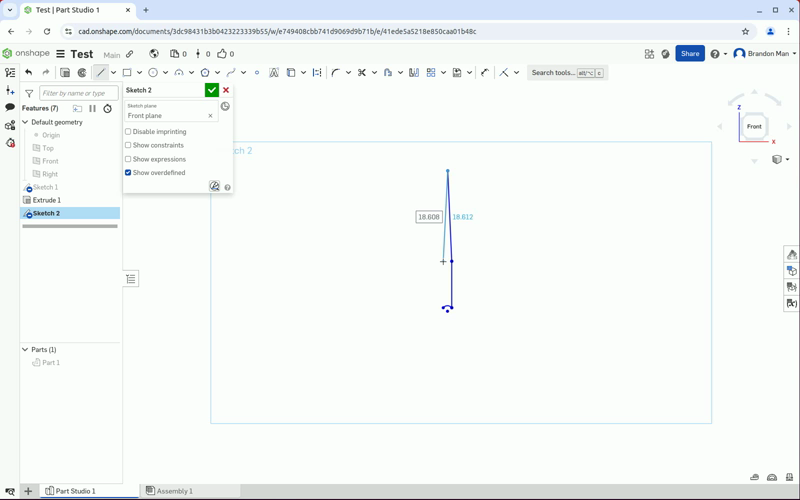
click(443, 261)
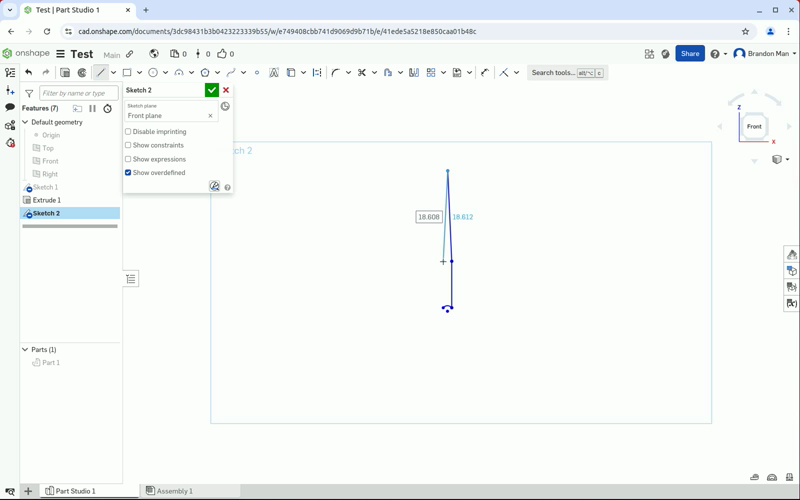
key_up(shift)
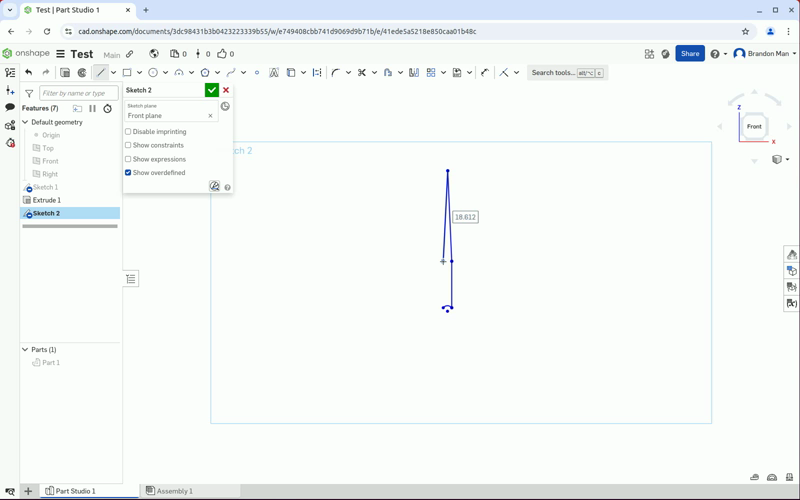
mouse_move(473, 261)
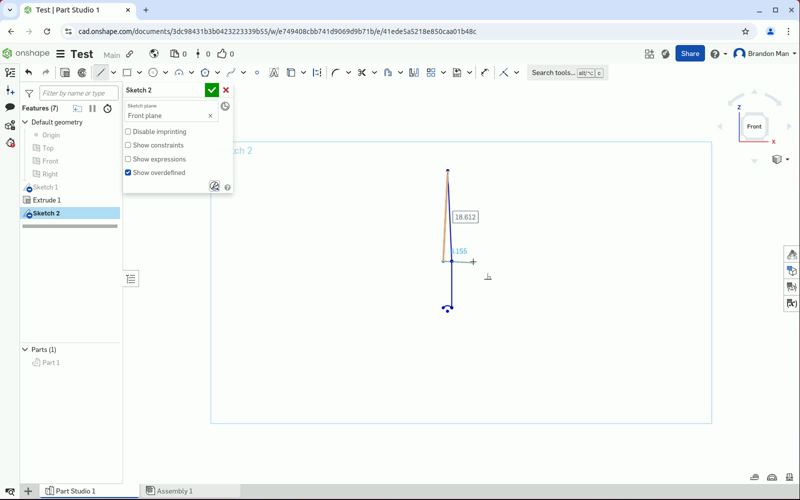
key_down(shift)
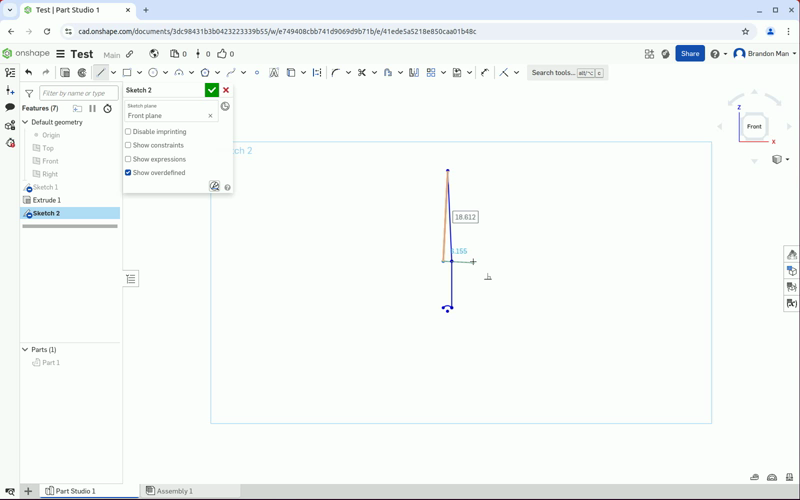
mouse_move(443, 307)
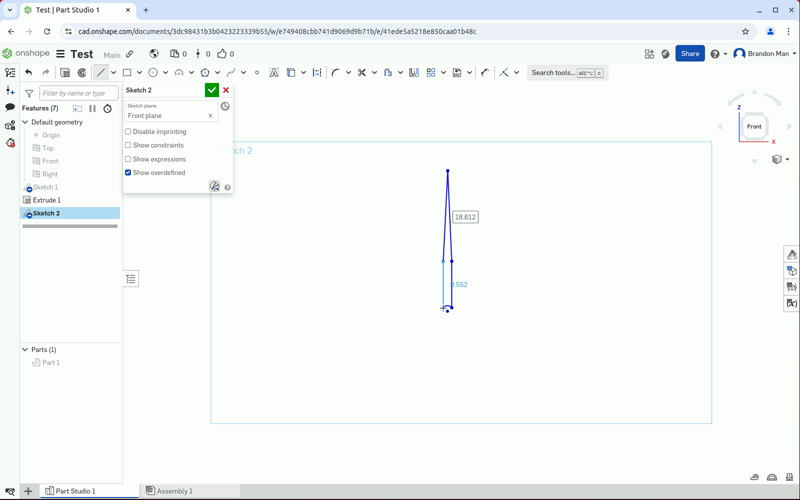
key_up(shift)
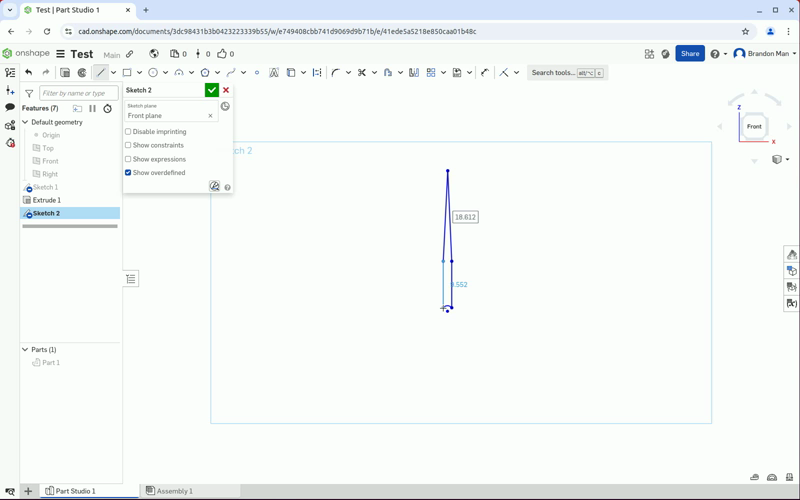
click(443, 307)
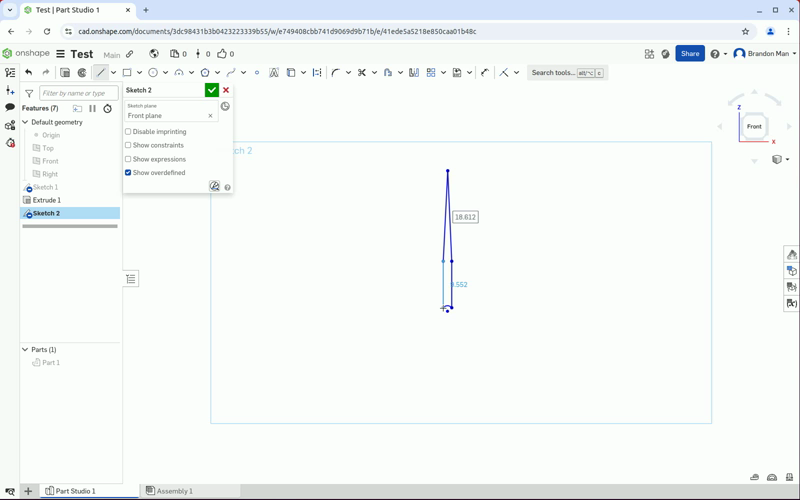
key(esc)
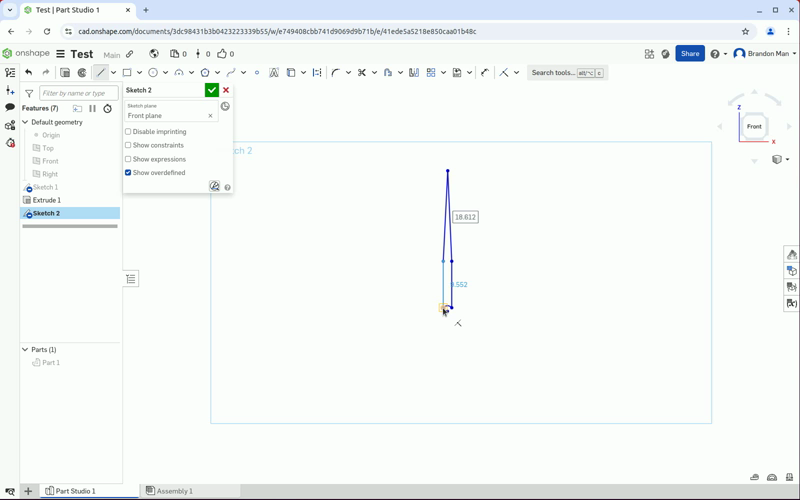
key(a)
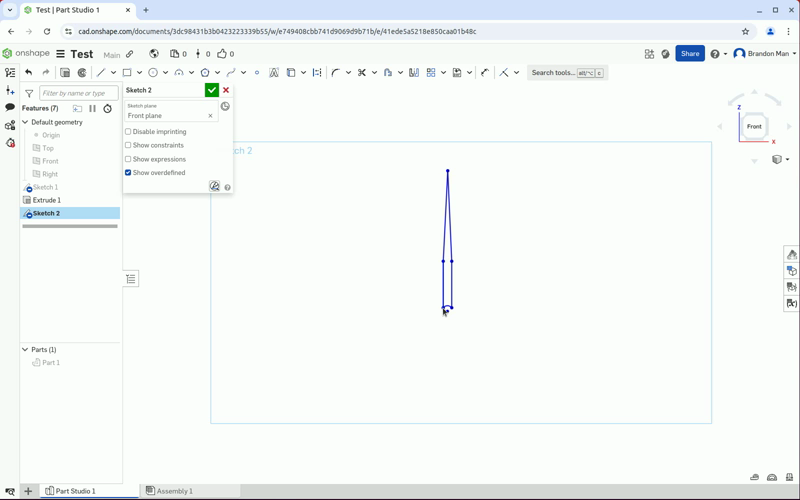
key_down(shift)
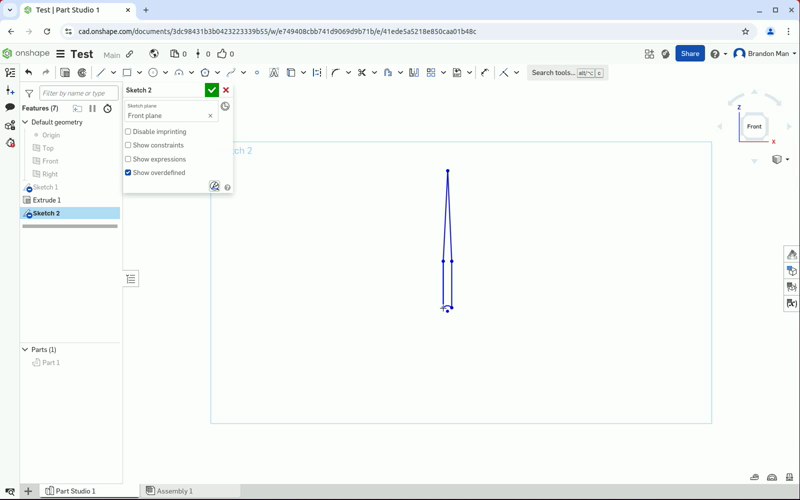
mouse_move(446, 300)
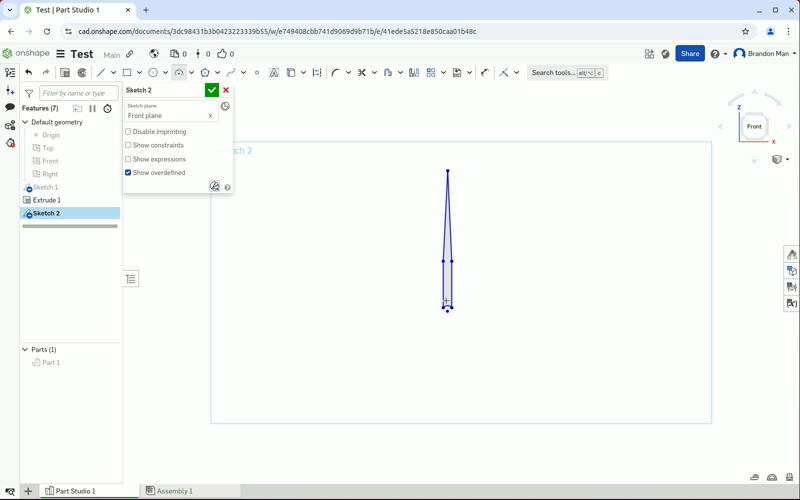
click(446, 300)
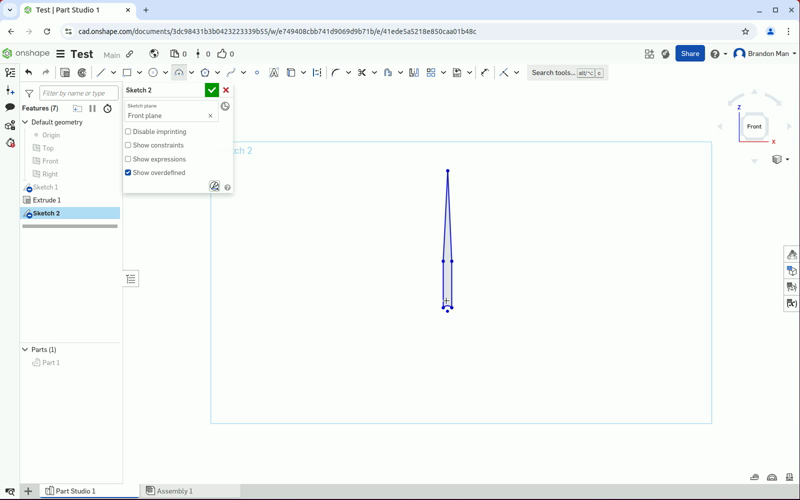
key_up(shift)
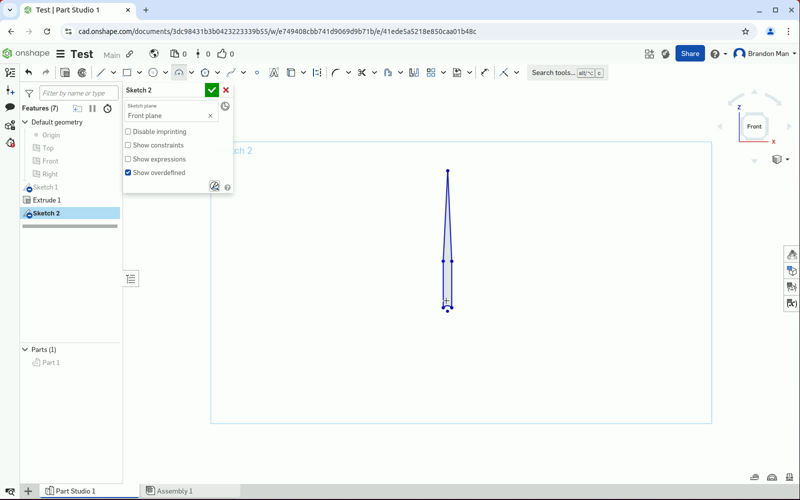
key_down(shift)
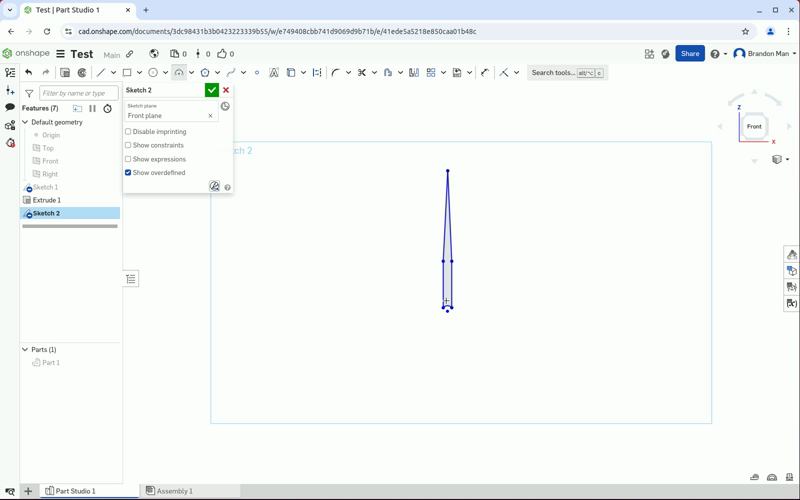
mouse_move(449, 300)
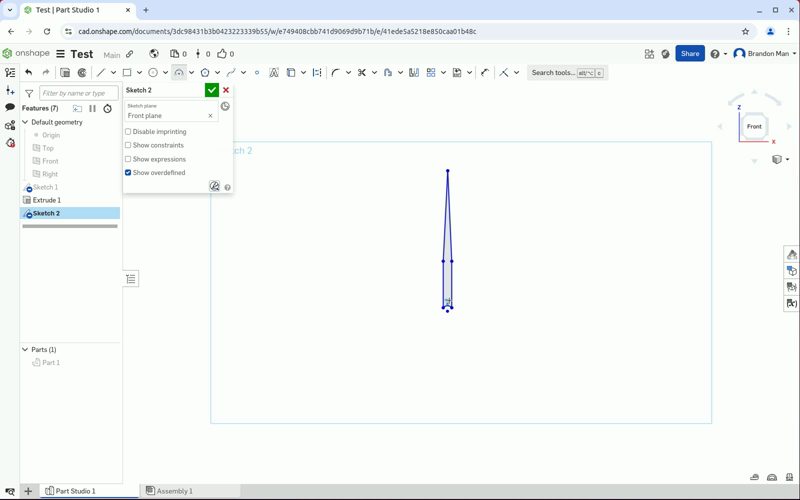
scroll(6)
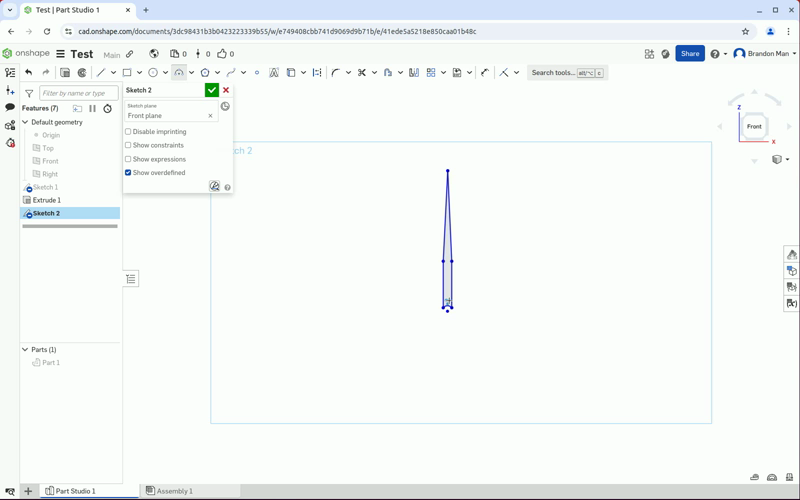
scroll(6)
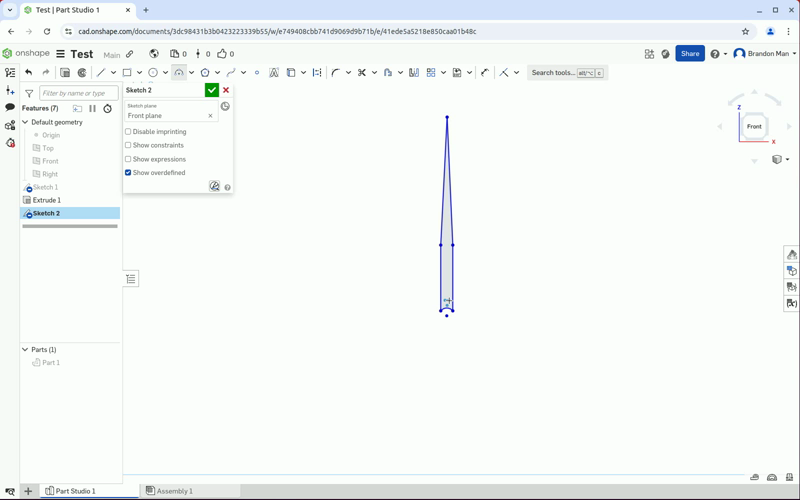
scroll(6)
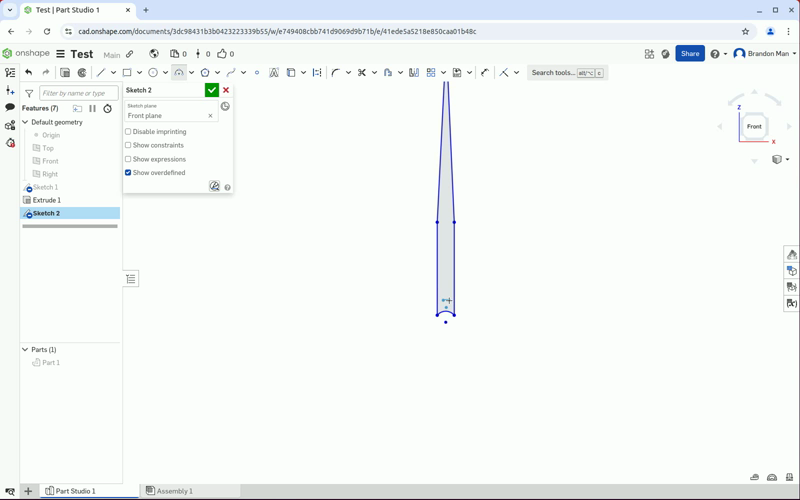
scroll(6)
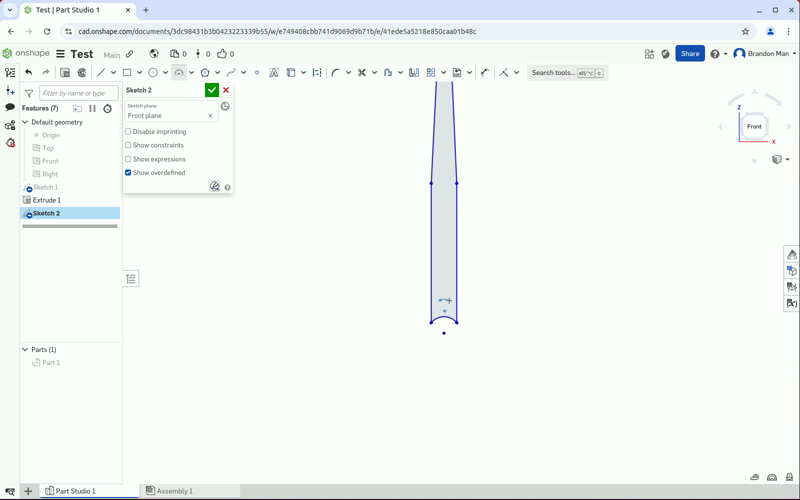
scroll(6)
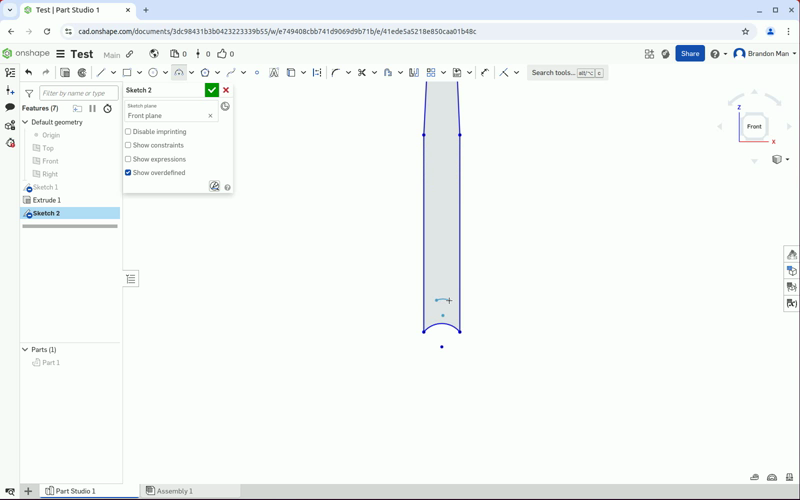
scroll(6)
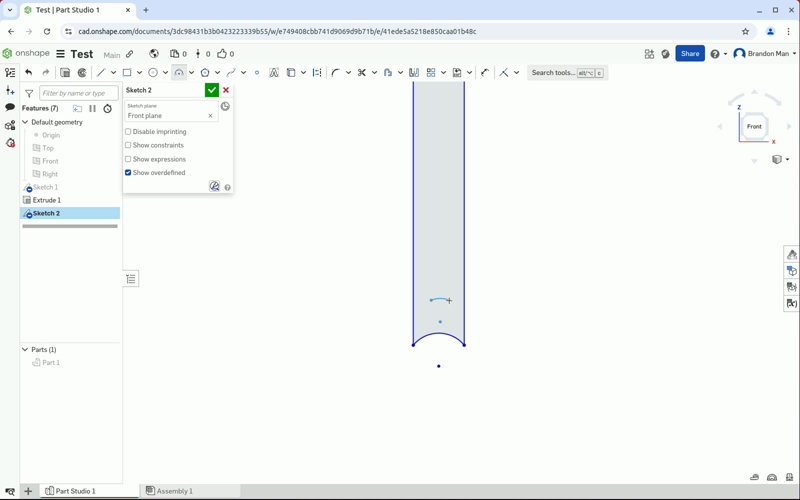
scroll(6)
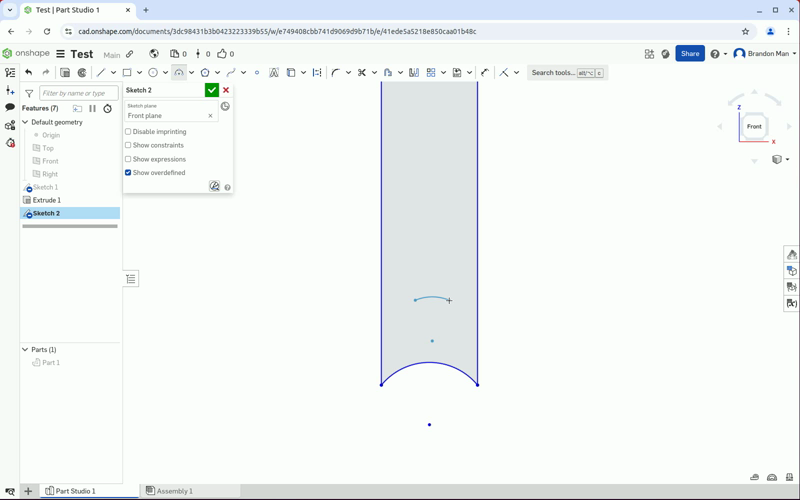
click(449, 300)
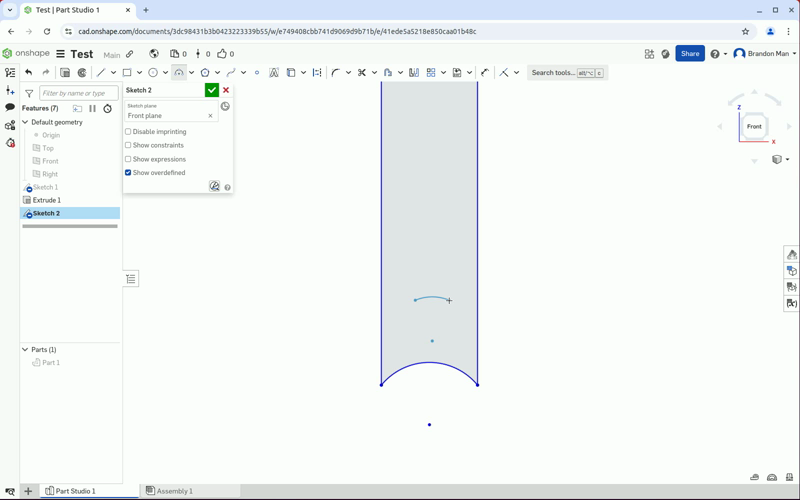
scroll(-6)
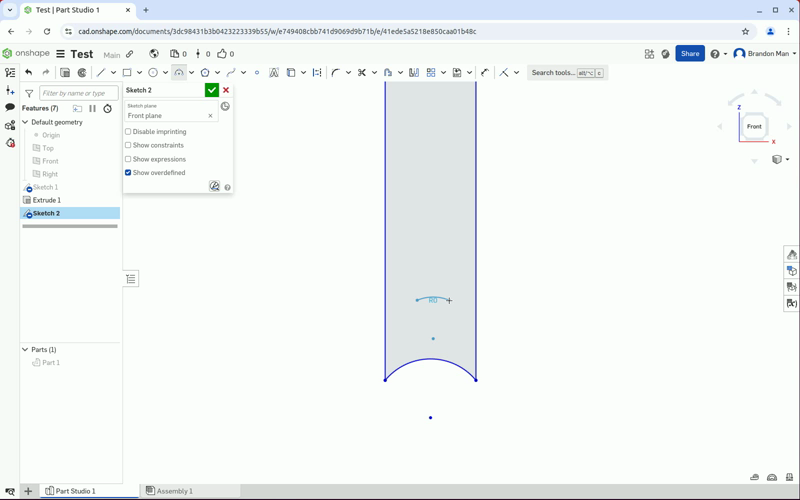
scroll(-6)
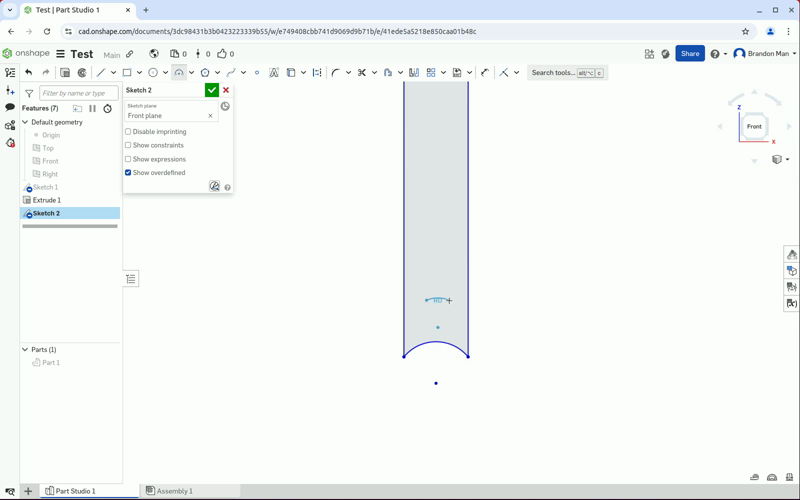
scroll(-6)
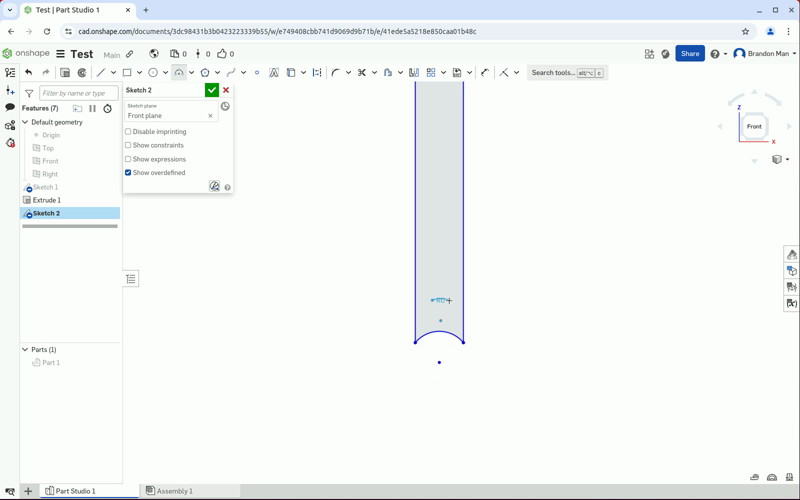
scroll(-6)
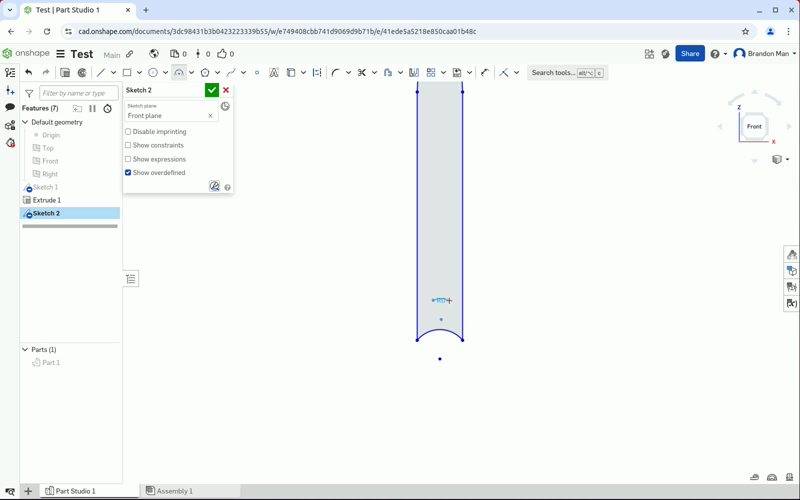
scroll(-6)
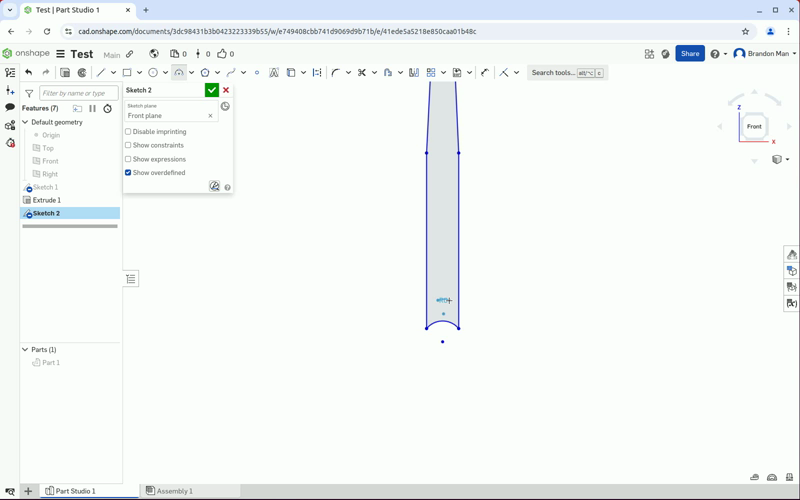
scroll(-6)
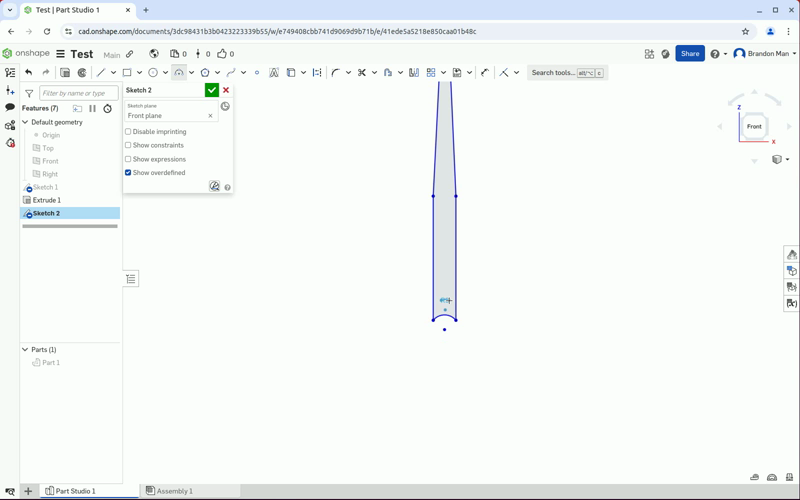
scroll(-6)
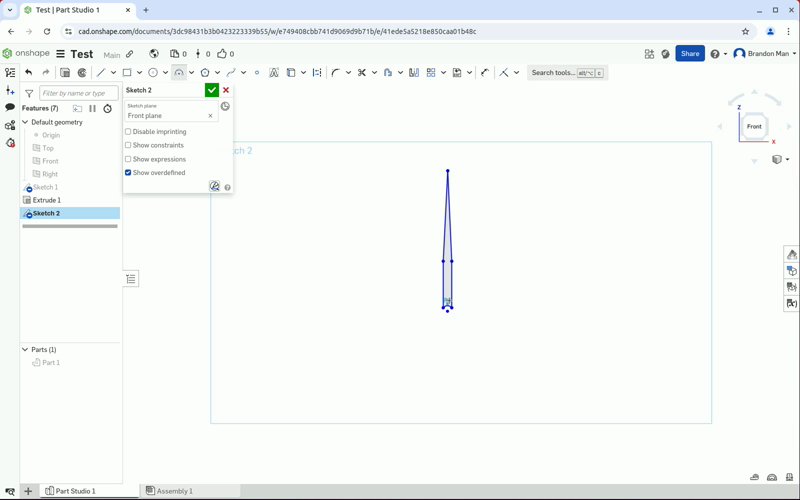
mouse_move(447, 301)
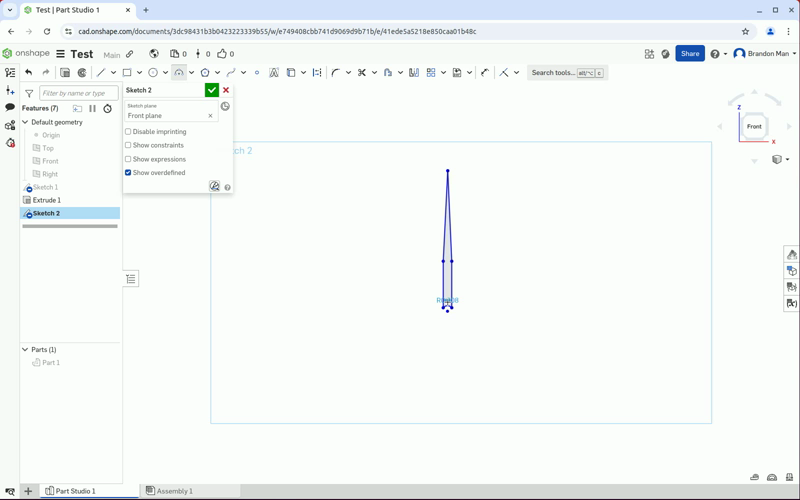
scroll(6)
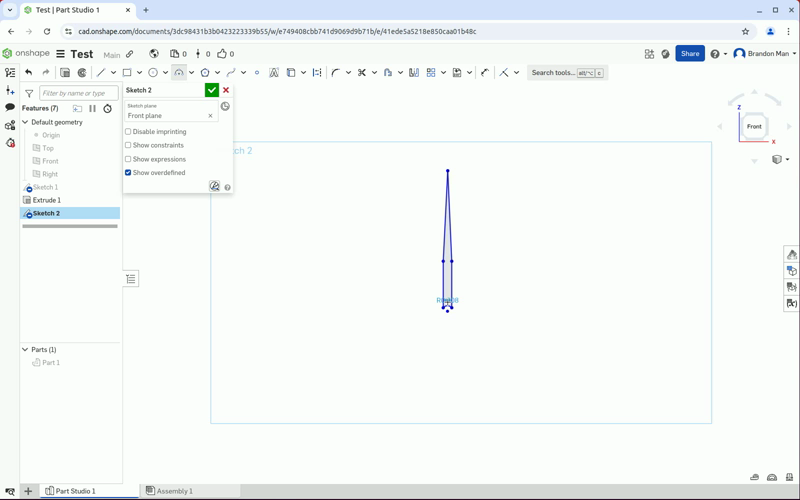
scroll(6)
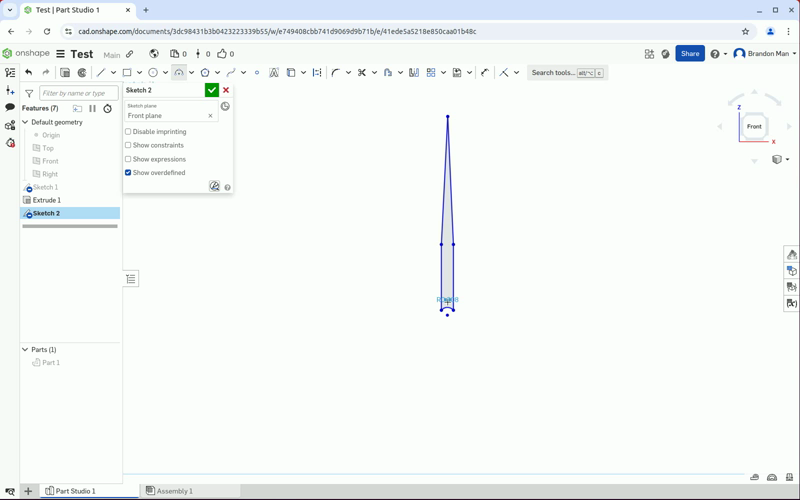
scroll(6)
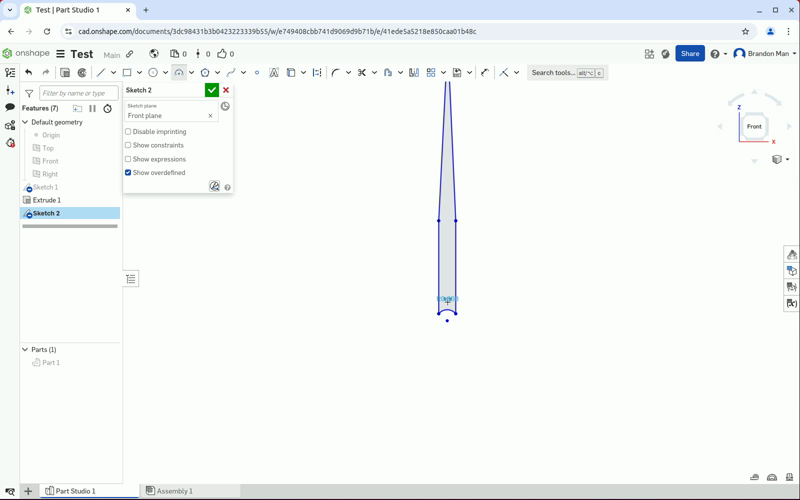
scroll(6)
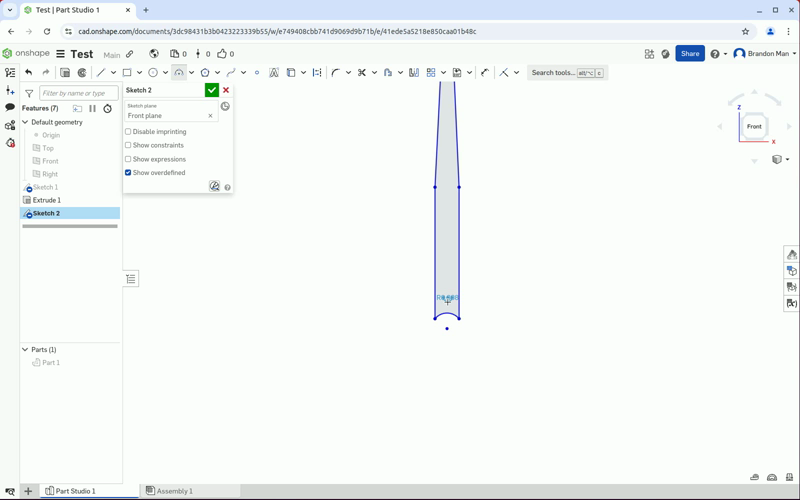
scroll(6)
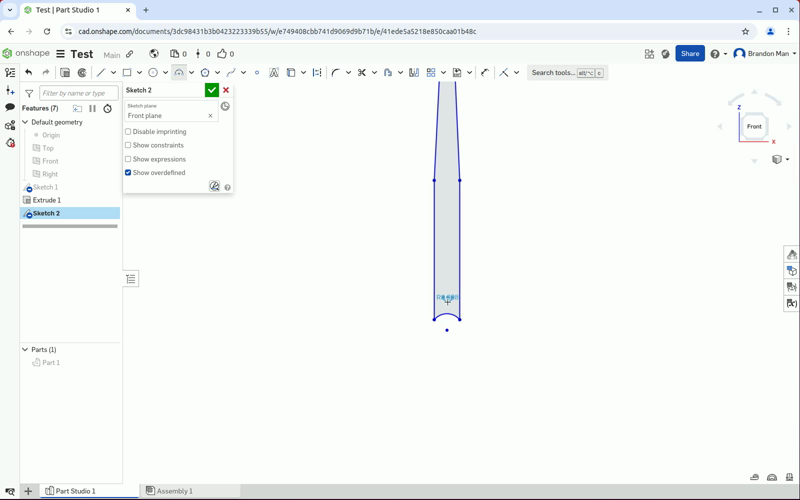
scroll(6)
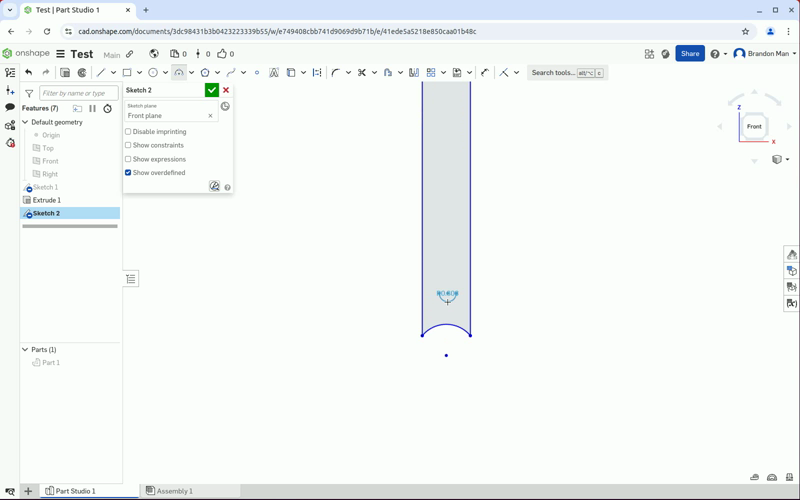
scroll(6)
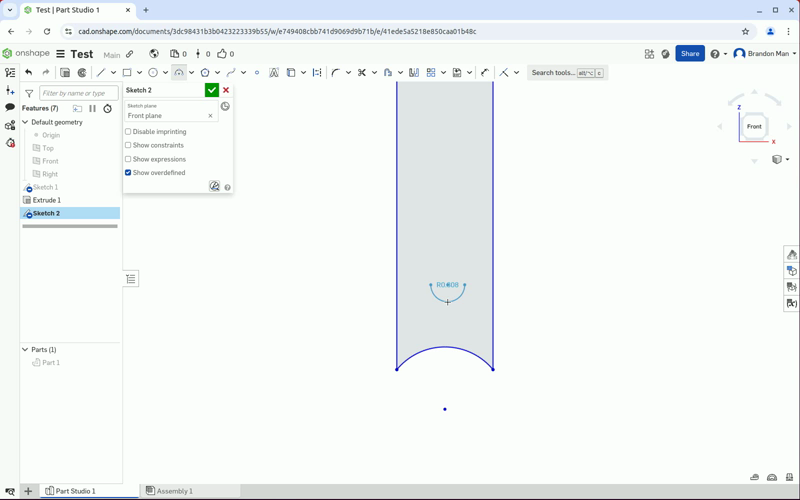
click(447, 301)
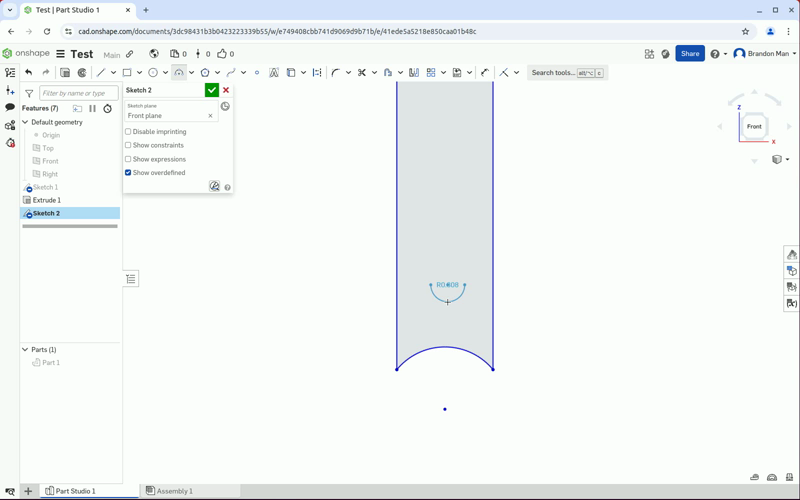
scroll(-6)
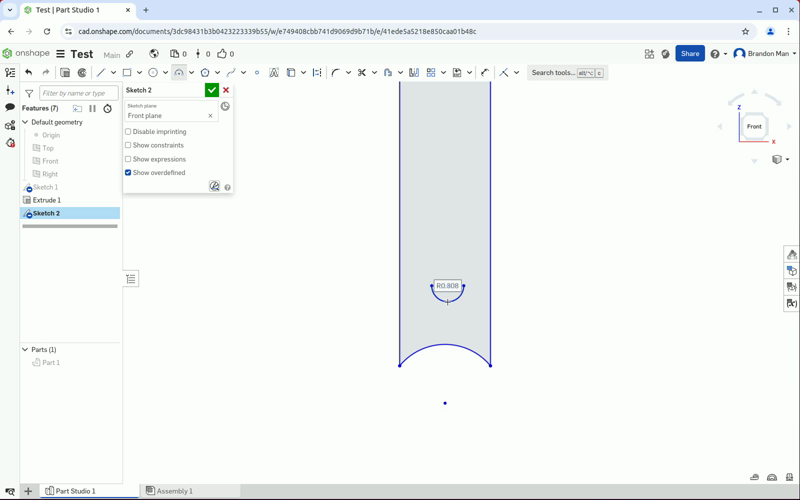
scroll(-6)
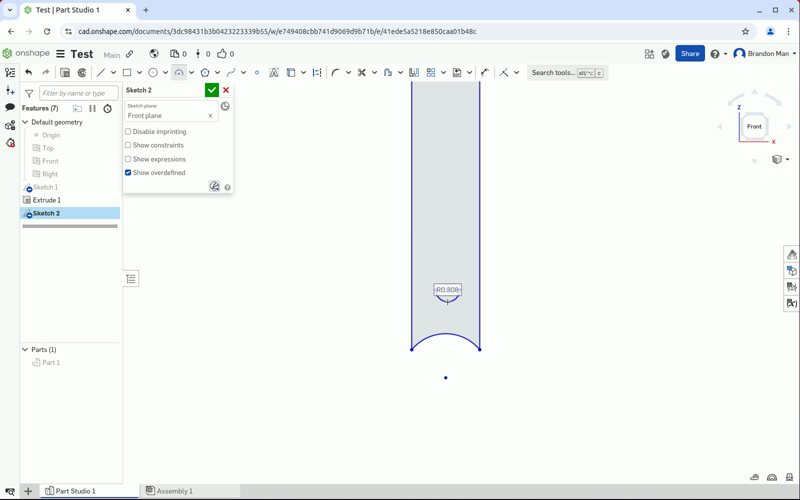
scroll(-6)
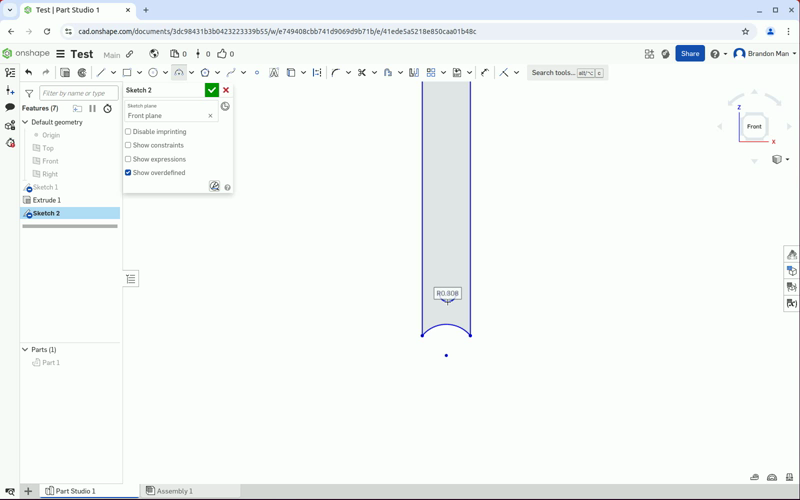
scroll(-6)
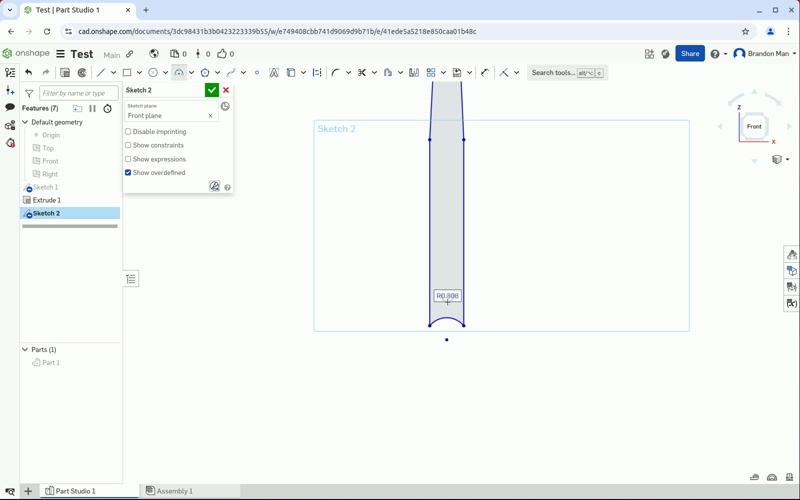
scroll(-6)
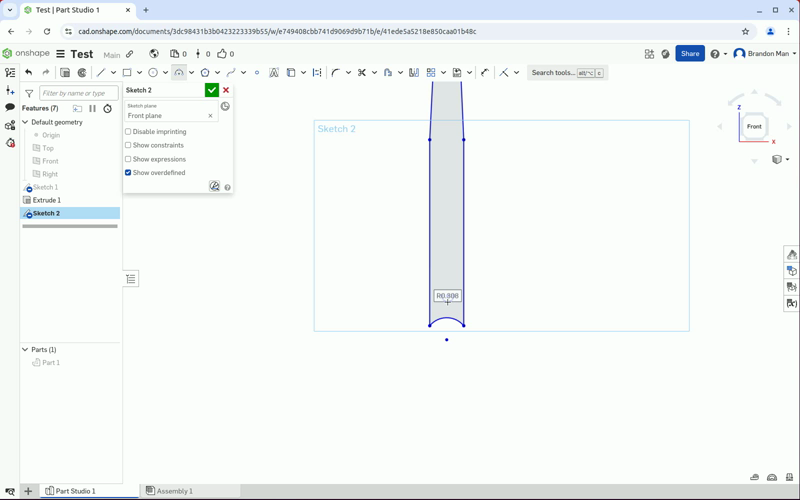
scroll(-6)
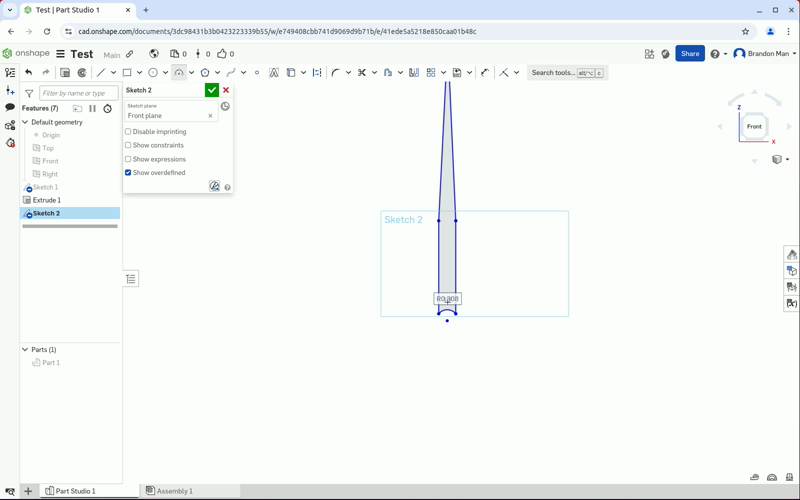
scroll(-6)
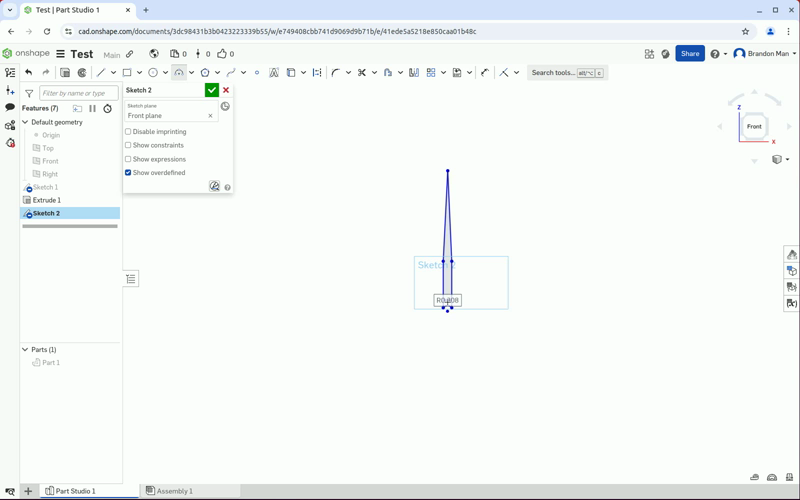
key_up(shift)
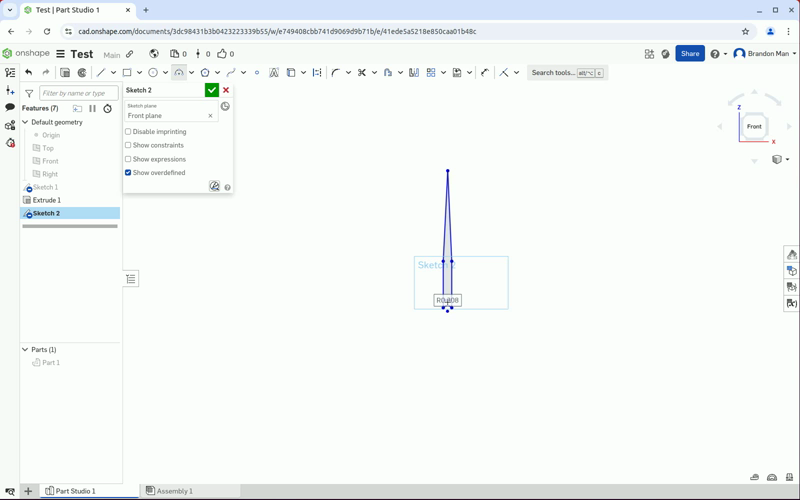
key(esc)
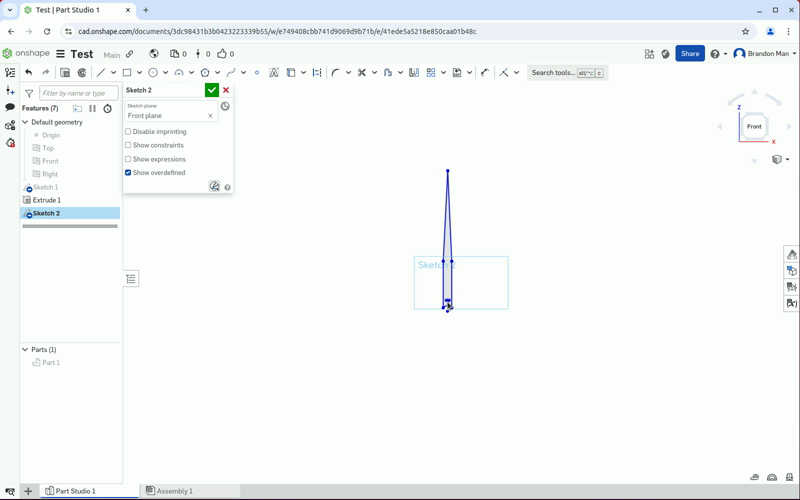
key(l)
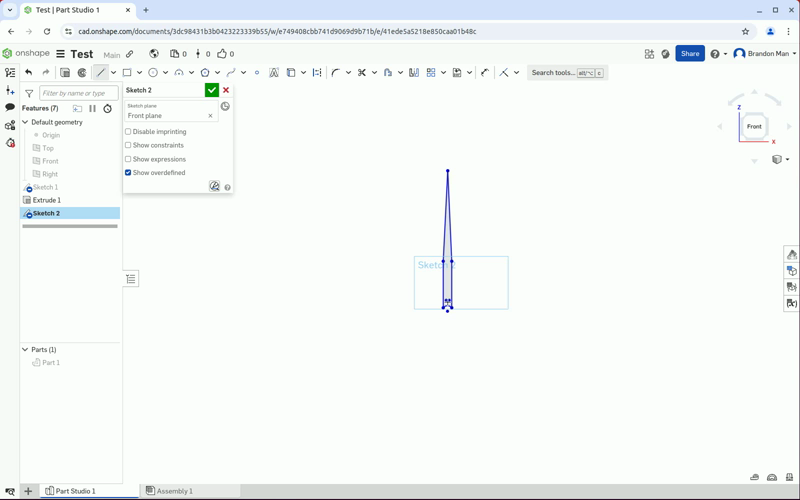
mouse_move(449, 300)
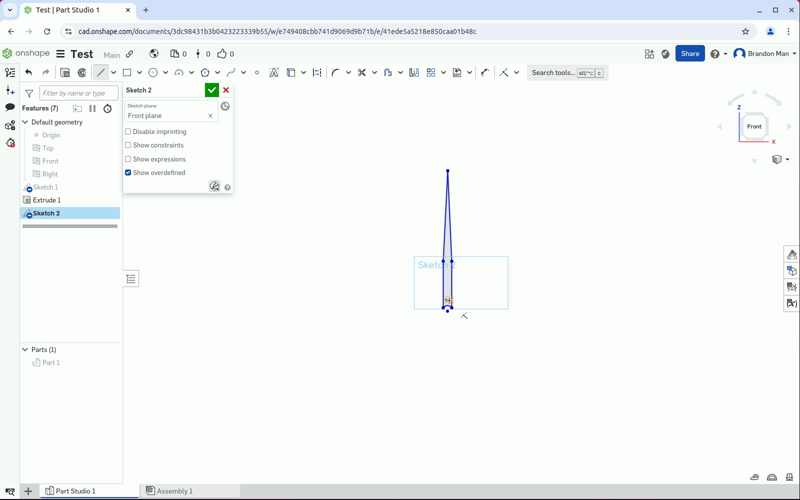
scroll(6)
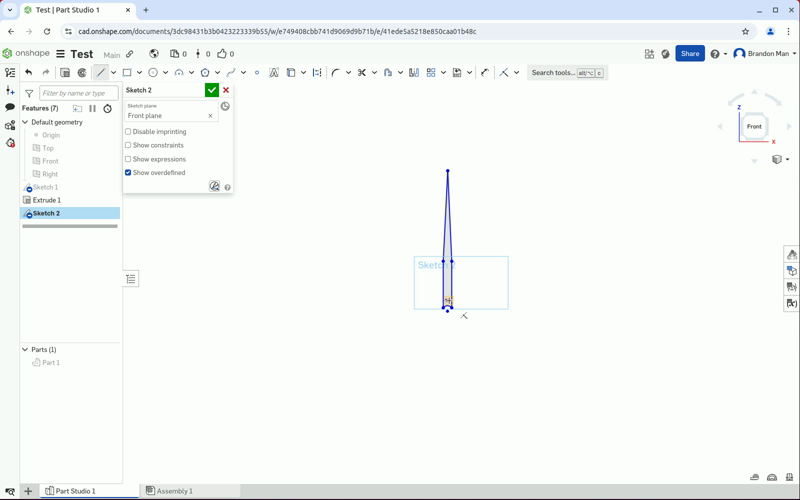
scroll(6)
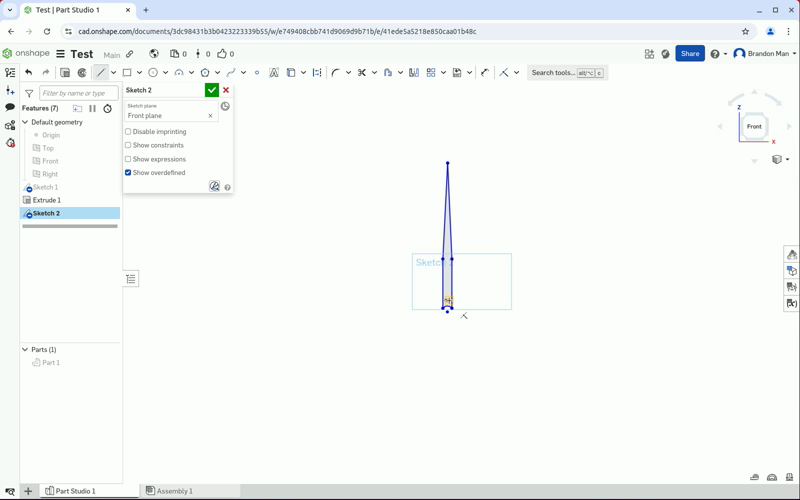
scroll(6)
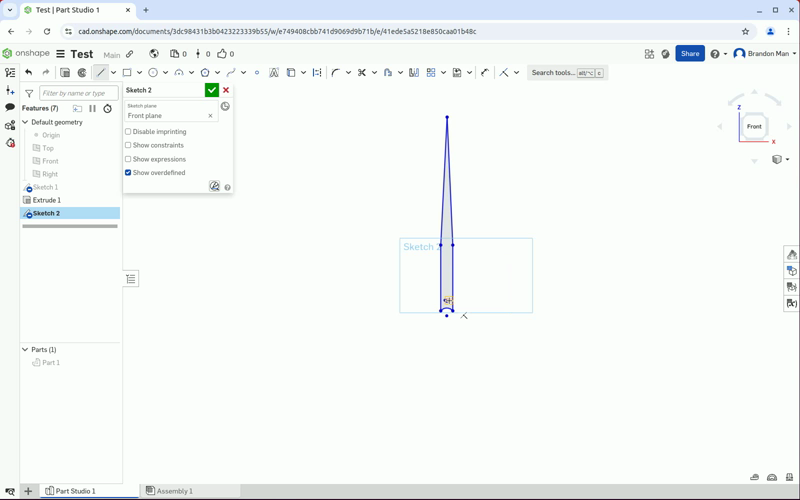
scroll(6)
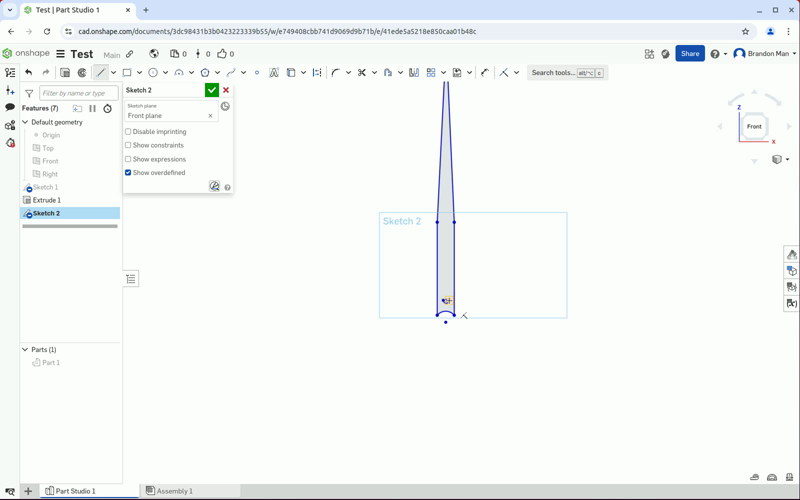
scroll(6)
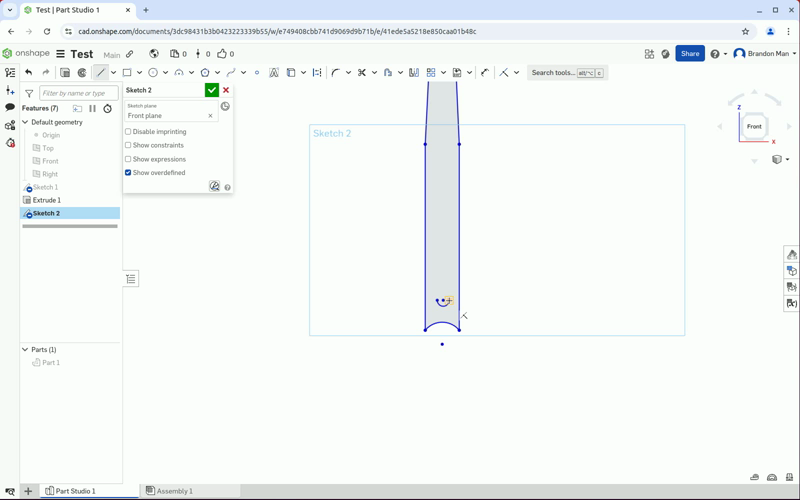
scroll(6)
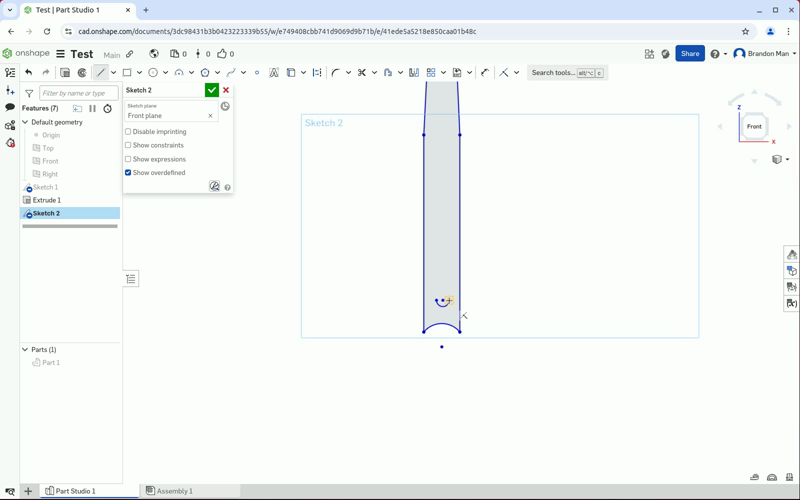
scroll(6)
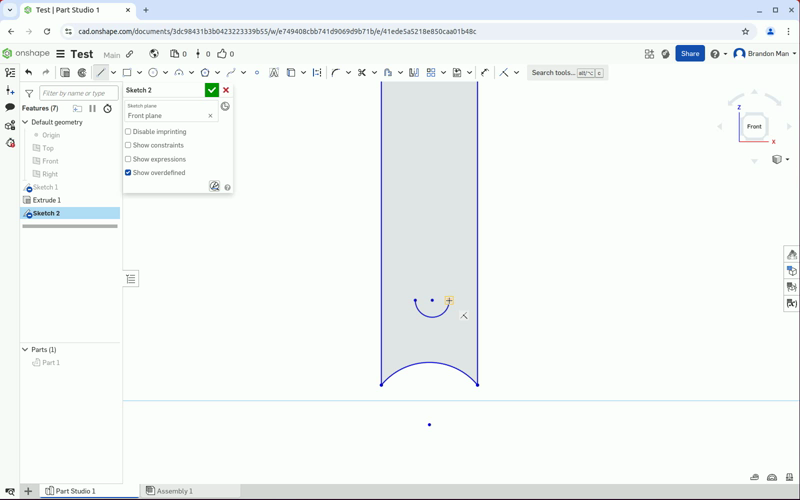
click(449, 300)
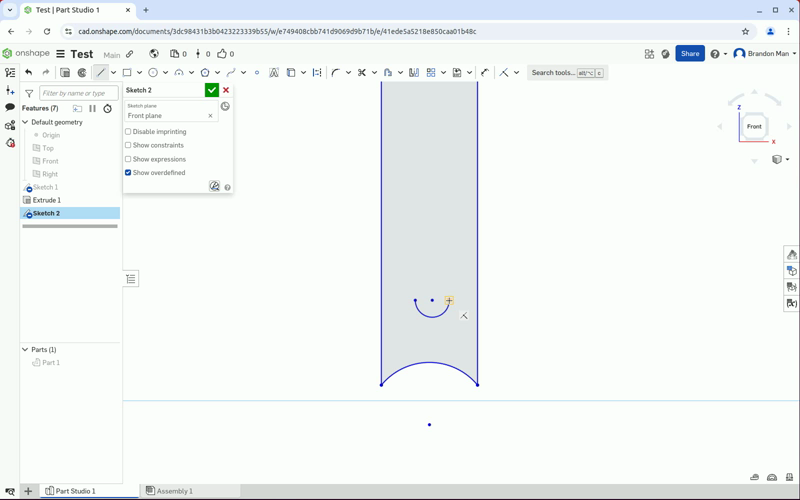
scroll(-6)
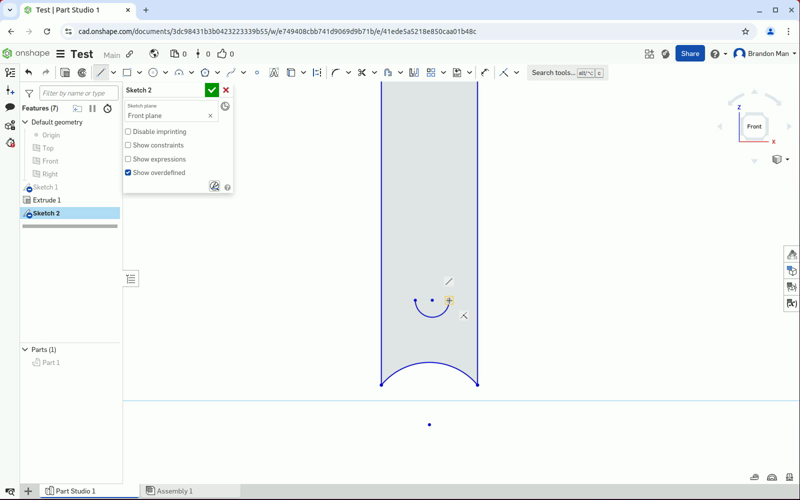
scroll(-6)
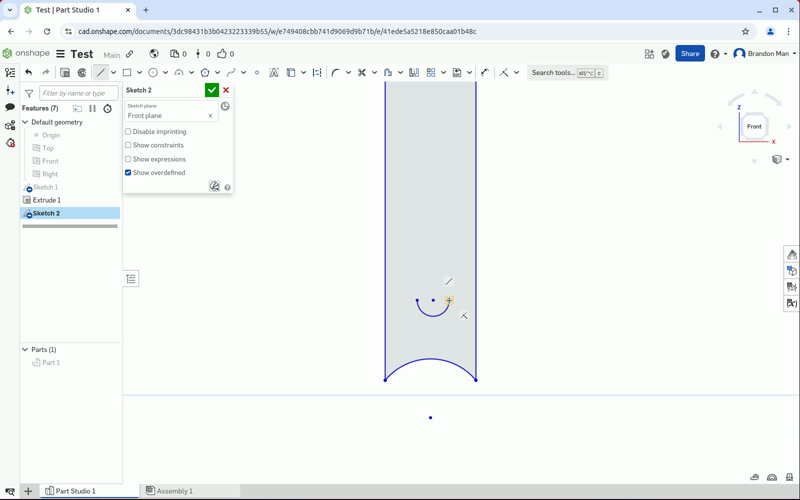
scroll(-6)
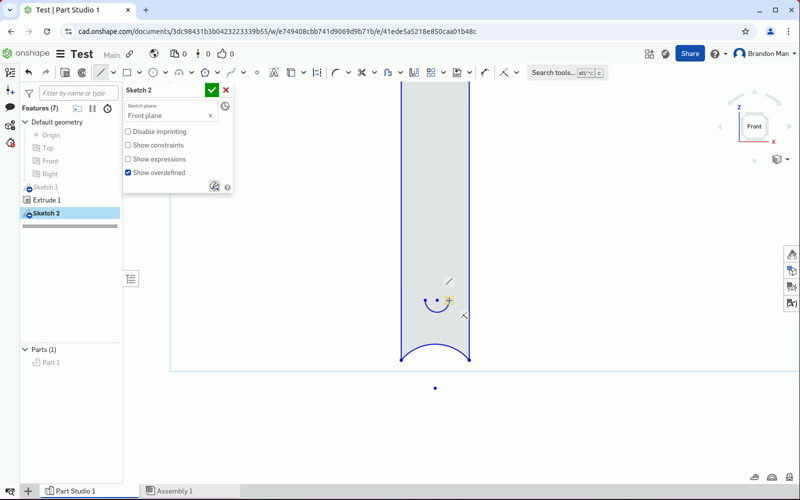
scroll(-6)
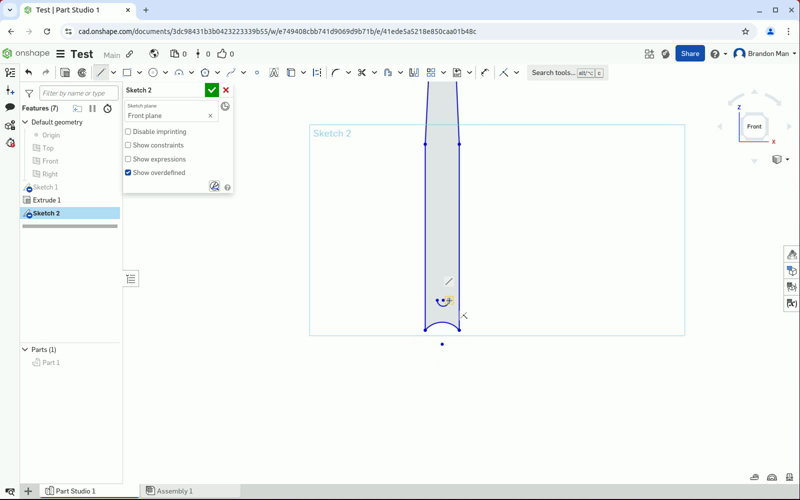
scroll(-6)
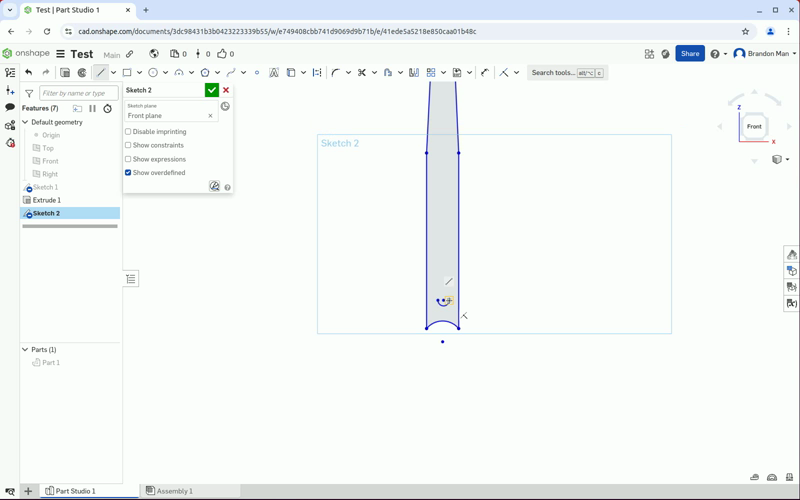
scroll(-6)
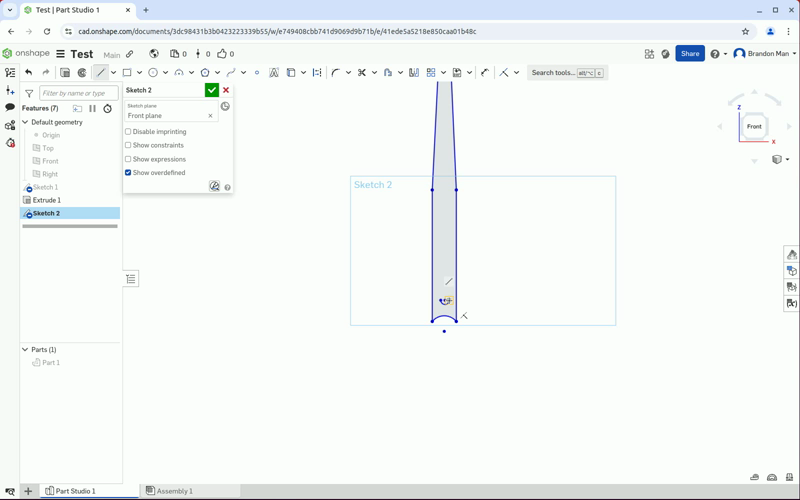
scroll(-6)
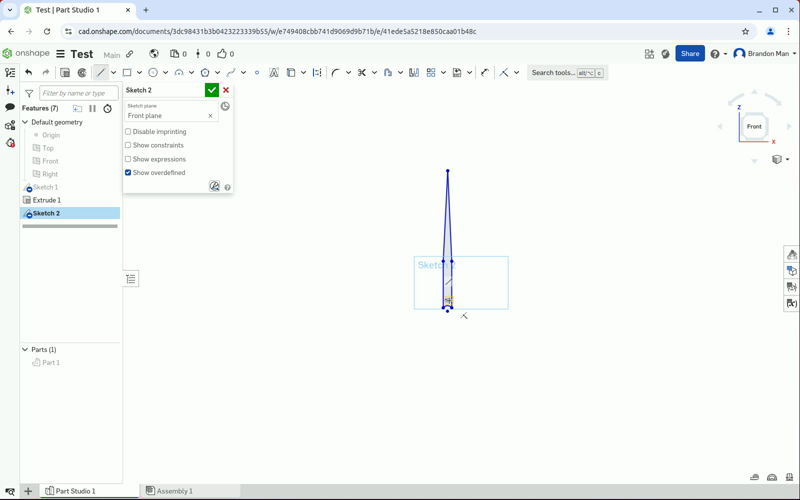
key_down(shift)
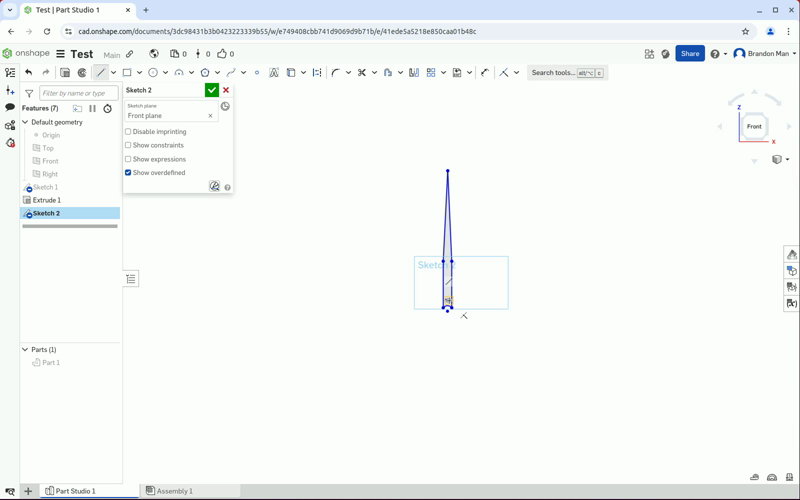
mouse_move(479, 300)
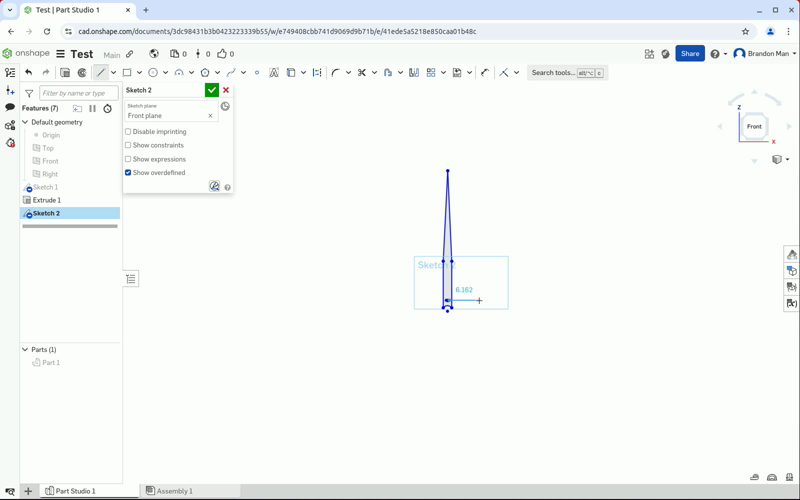
mouse_move(449, 249)
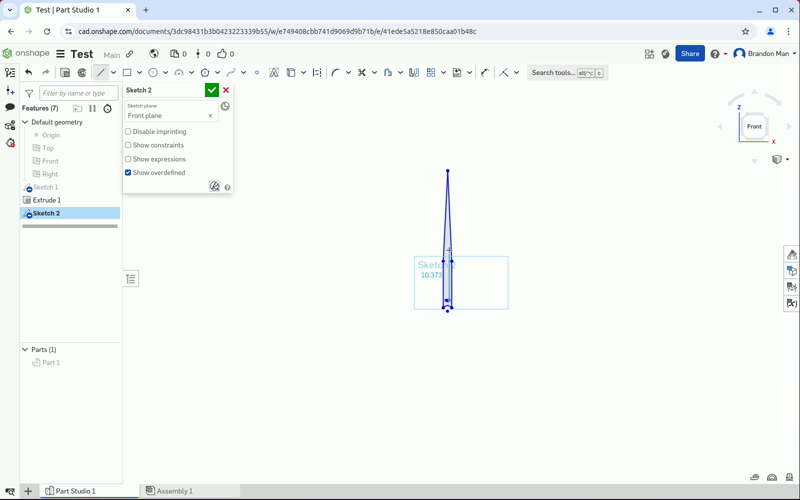
click(449, 249)
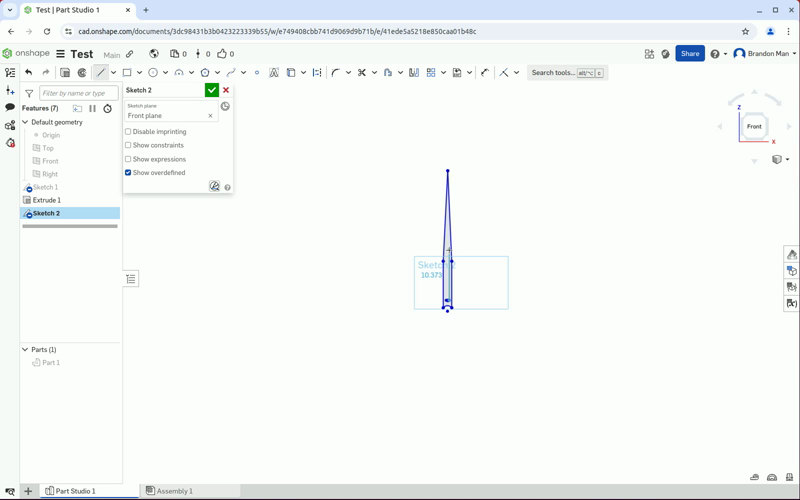
key_up(shift)
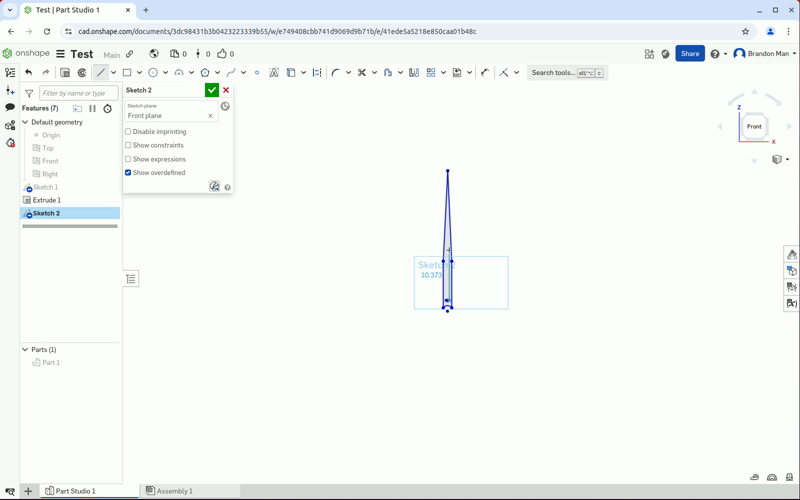
key(esc)
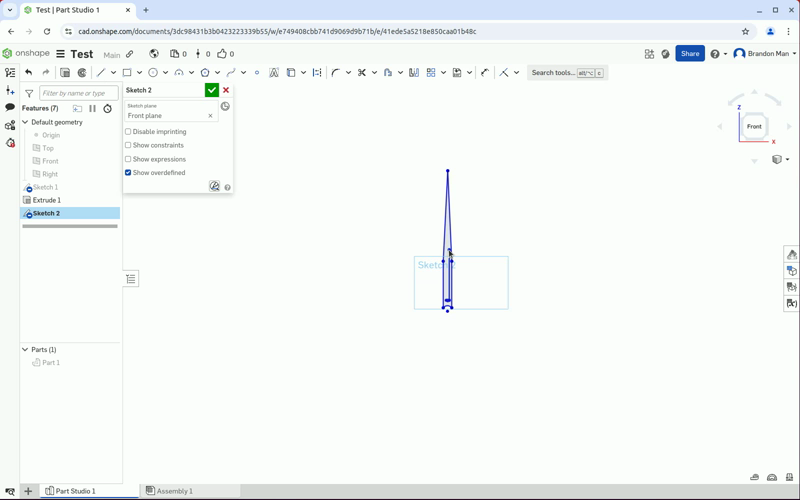
key(a)
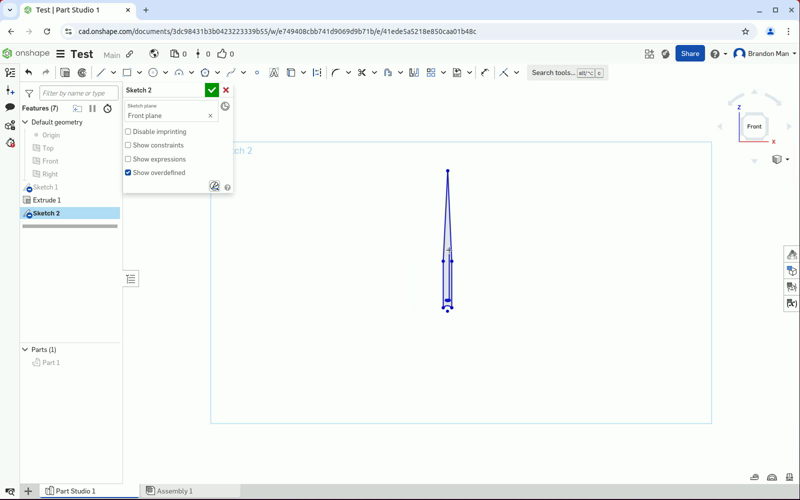
mouse_move(449, 249)
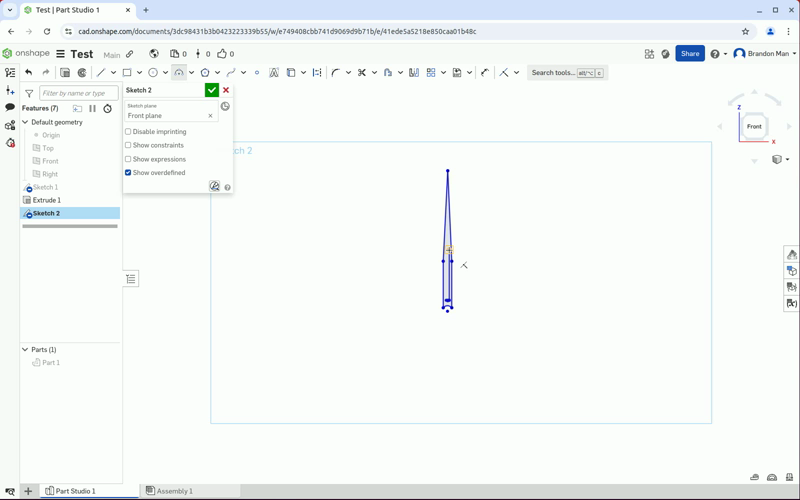
click(449, 249)
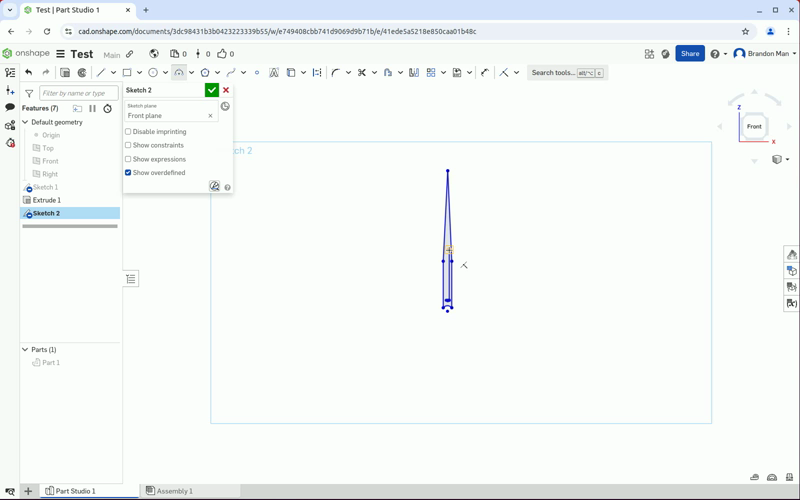
key_down(shift)
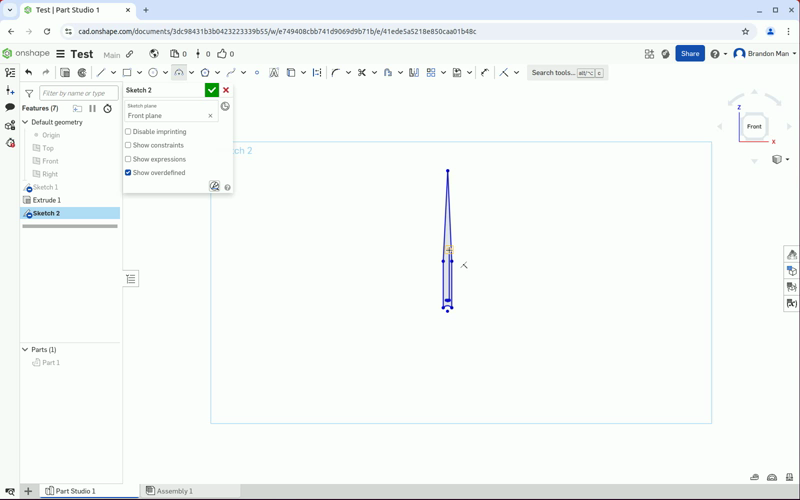
mouse_move(446, 251)
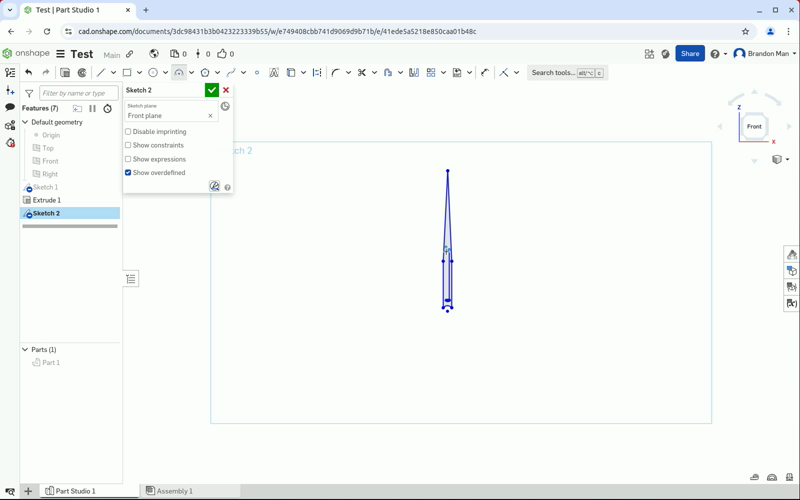
scroll(6)
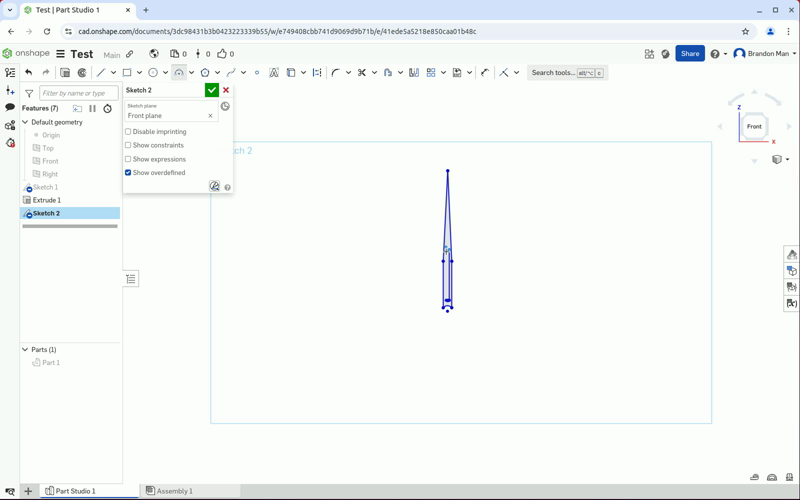
scroll(6)
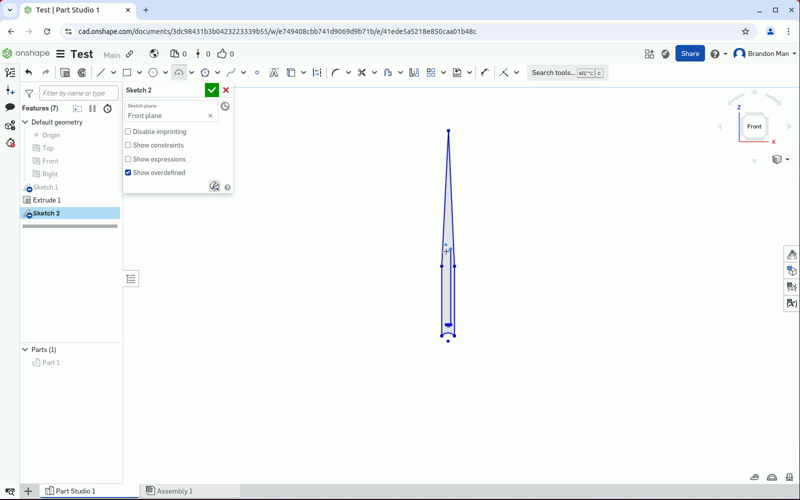
scroll(6)
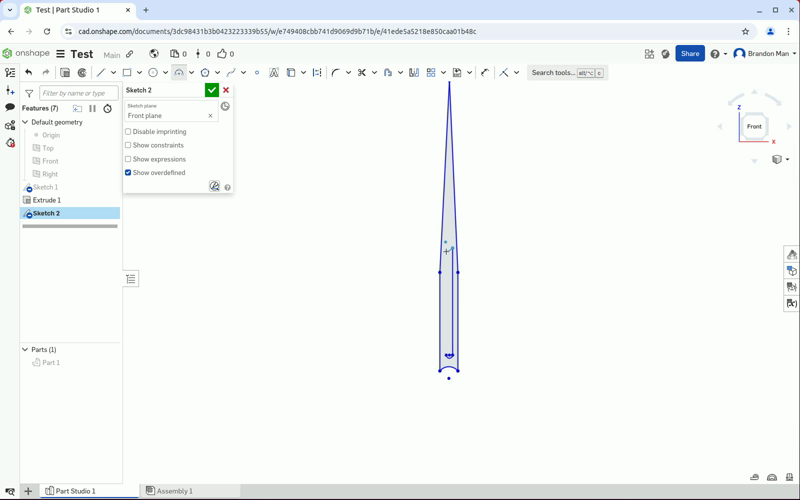
scroll(6)
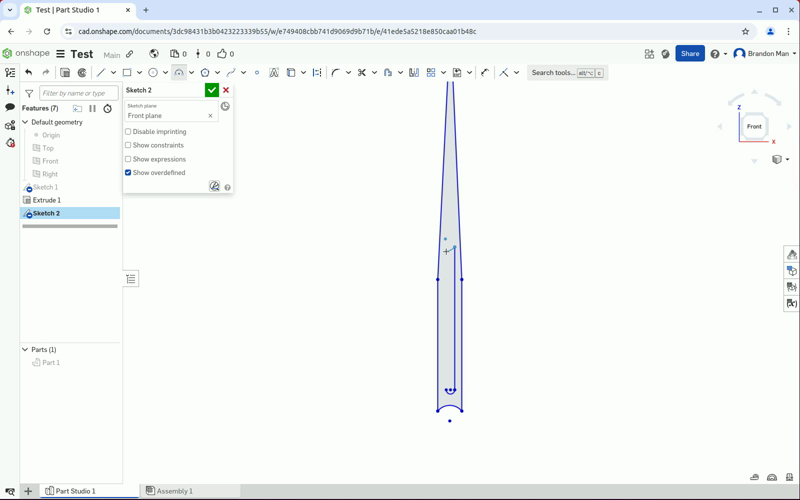
scroll(6)
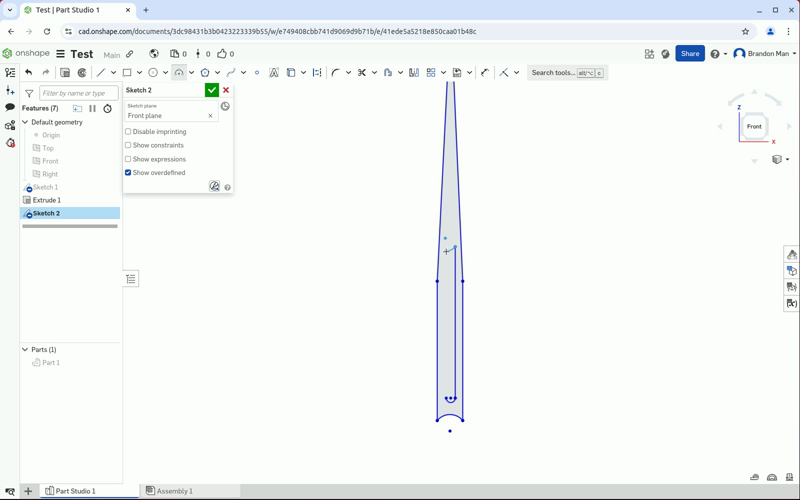
scroll(6)
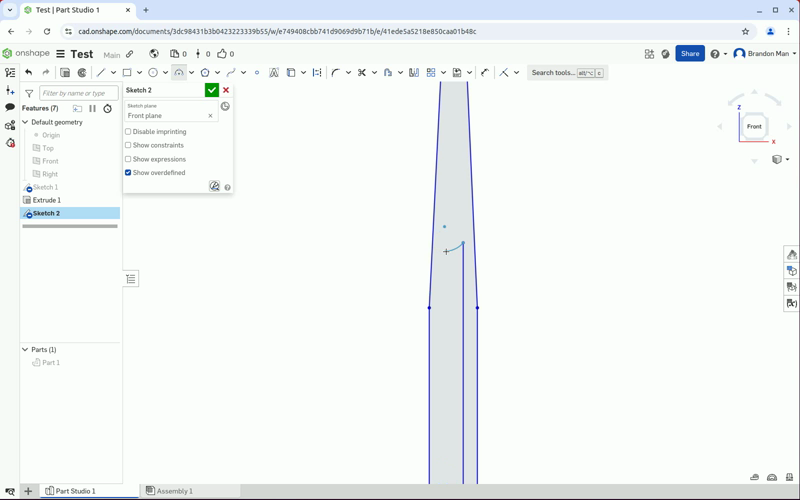
scroll(6)
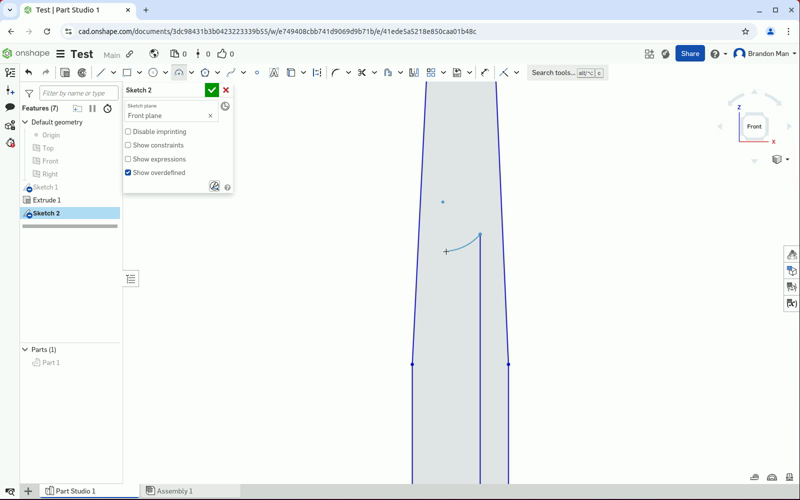
click(446, 251)
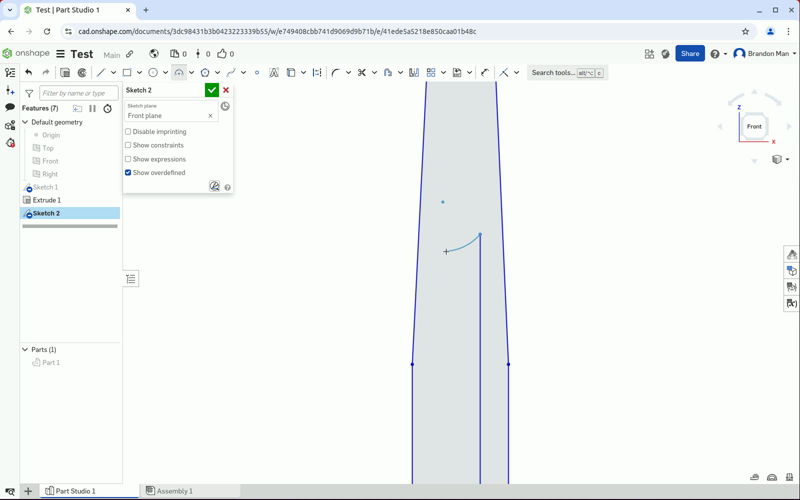
scroll(-6)
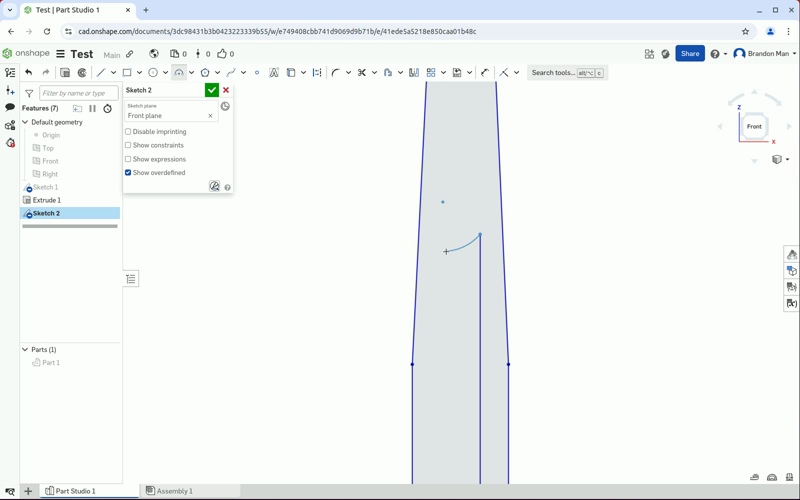
scroll(-6)
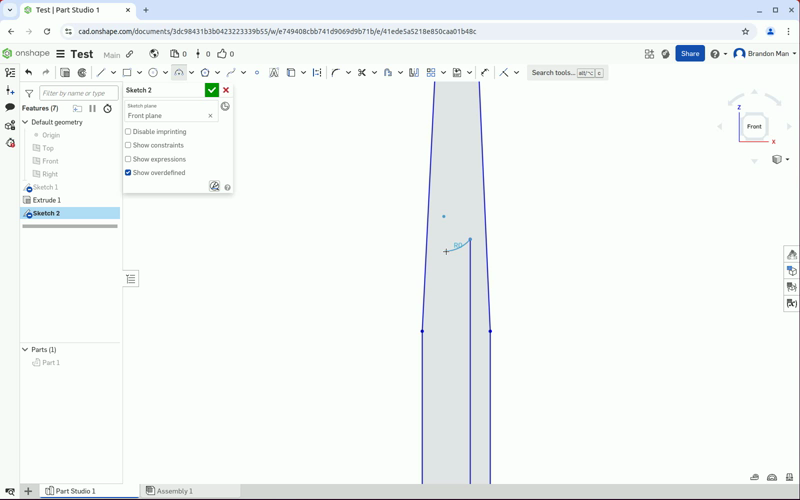
scroll(-6)
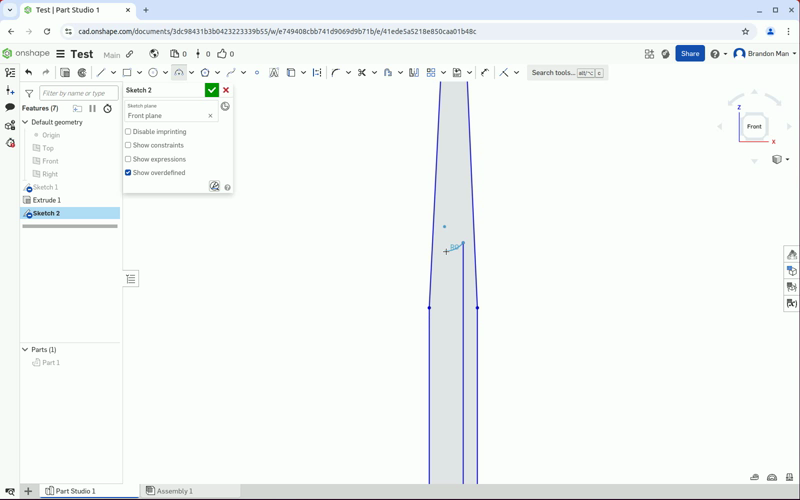
scroll(-6)
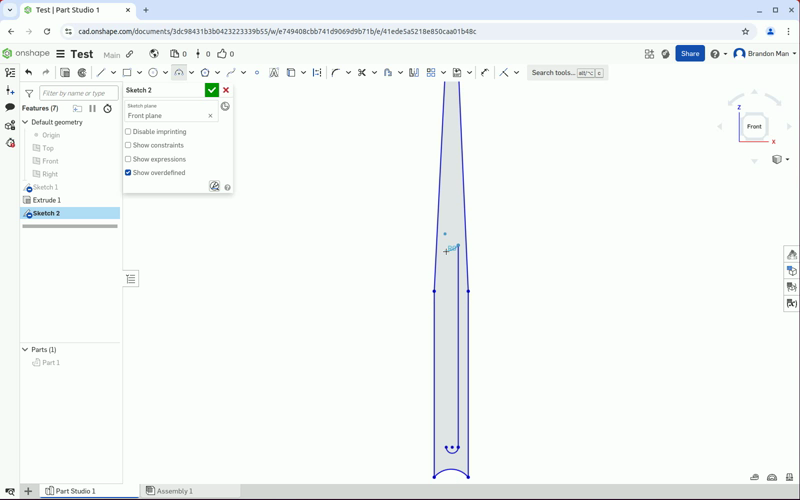
scroll(-6)
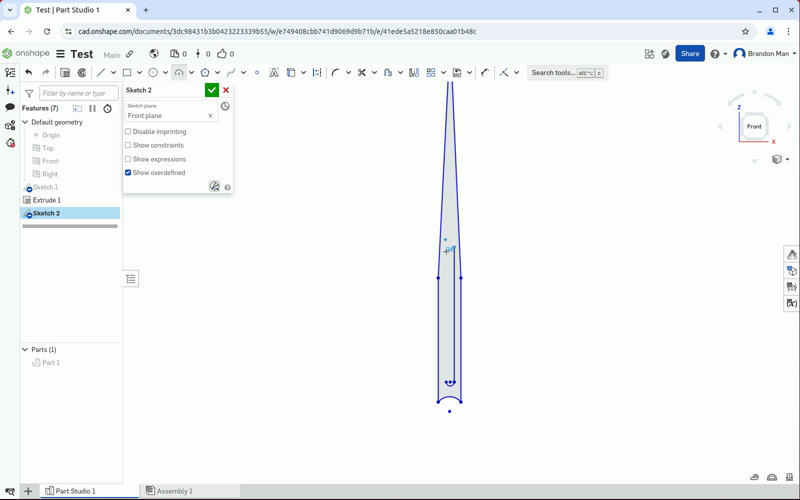
scroll(-6)
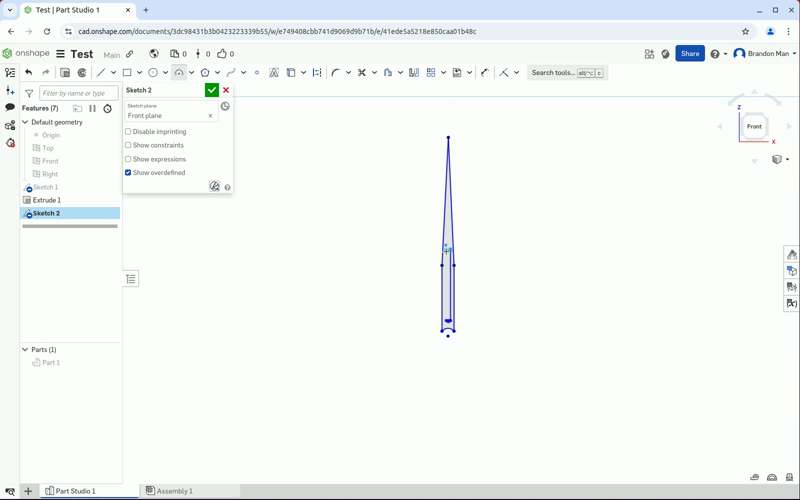
scroll(-6)
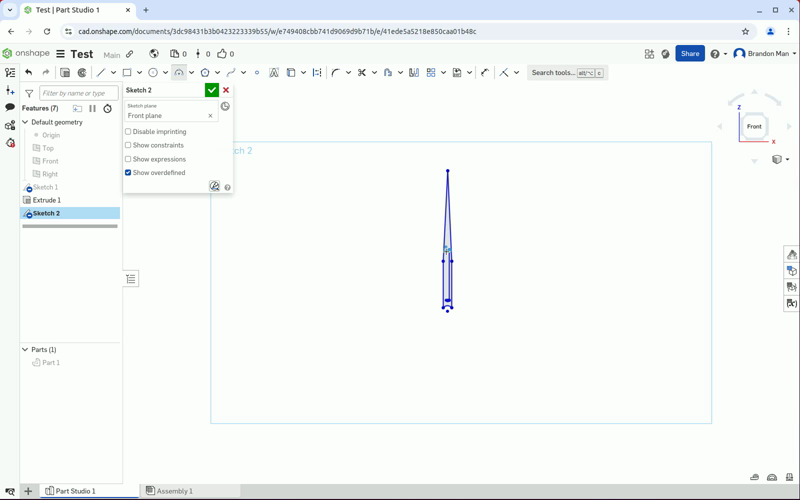
mouse_move(446, 249)
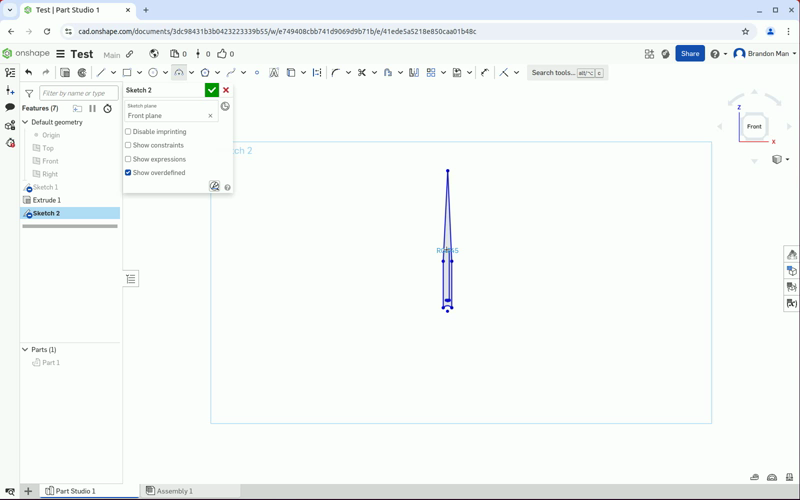
scroll(6)
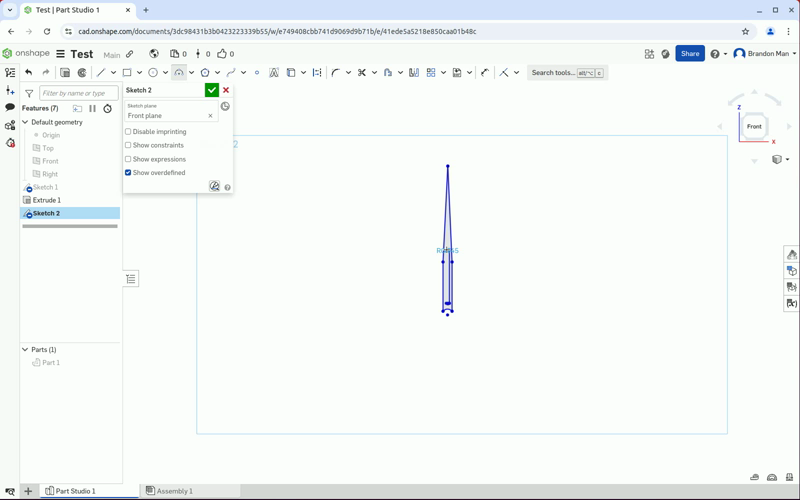
scroll(6)
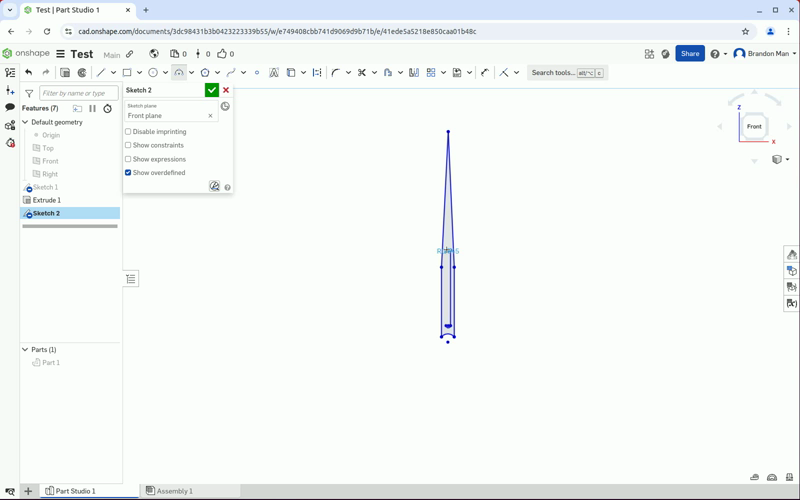
scroll(6)
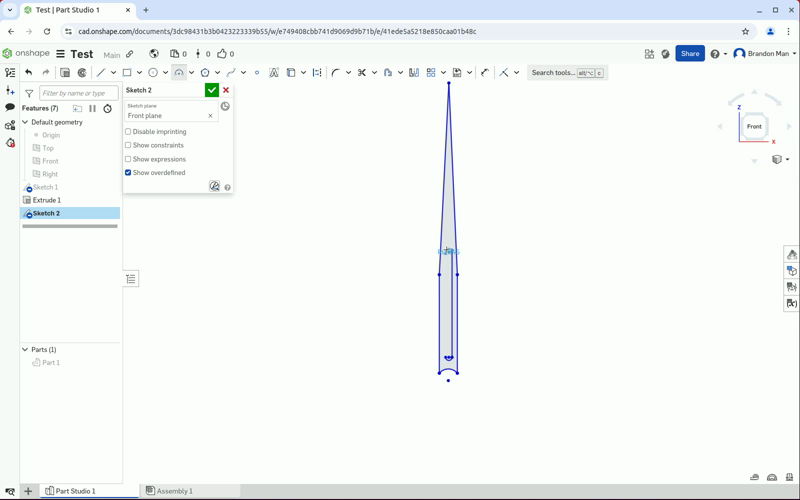
scroll(6)
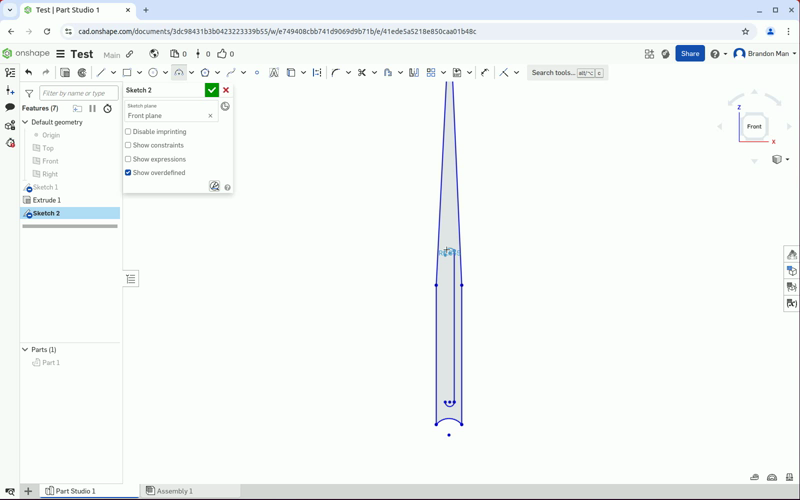
scroll(6)
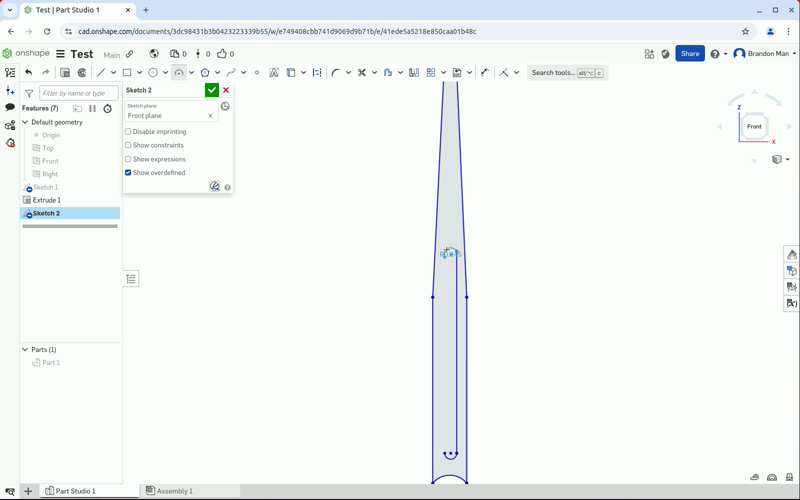
scroll(6)
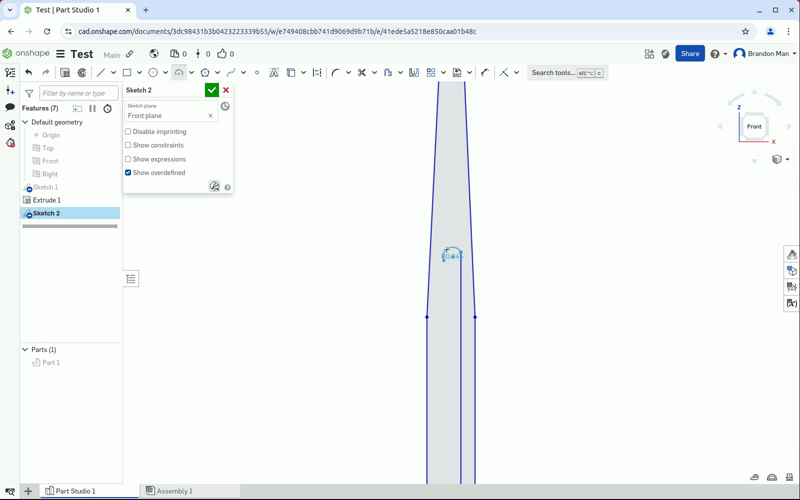
scroll(6)
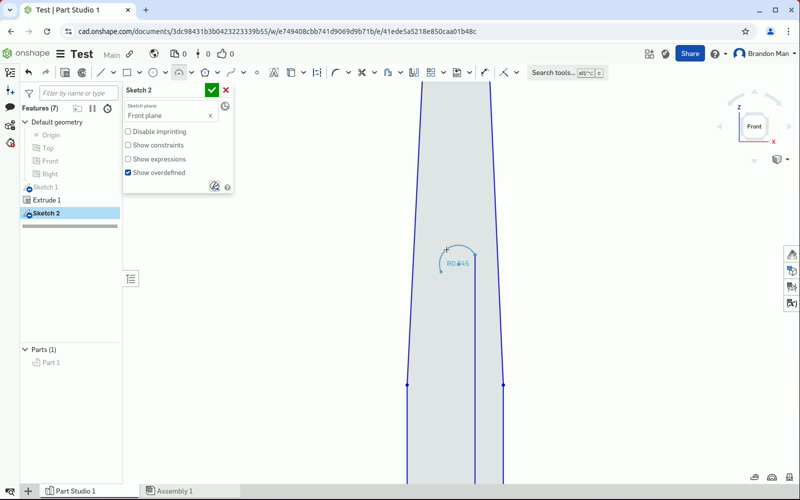
click(446, 249)
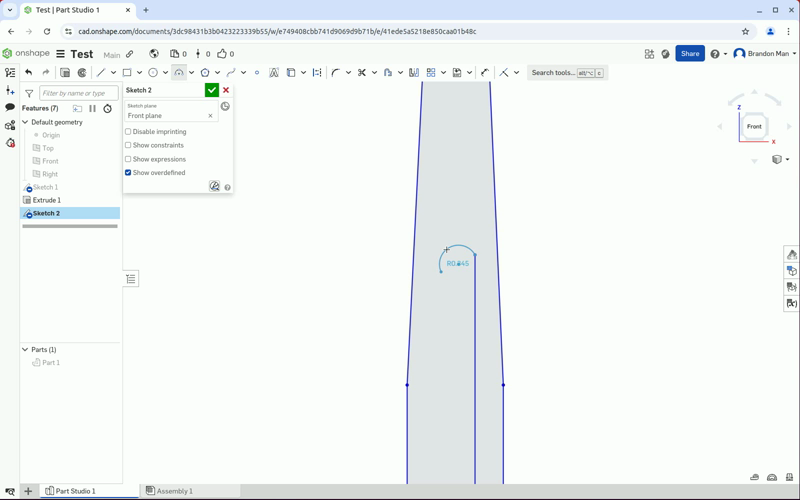
scroll(-6)
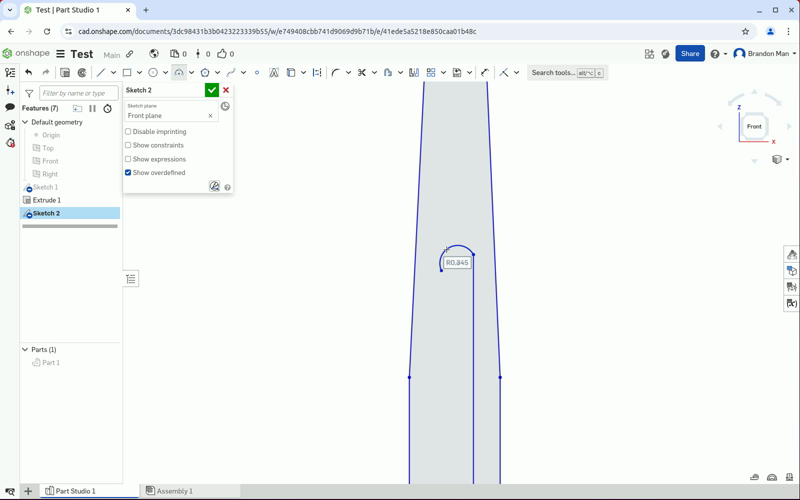
scroll(-6)
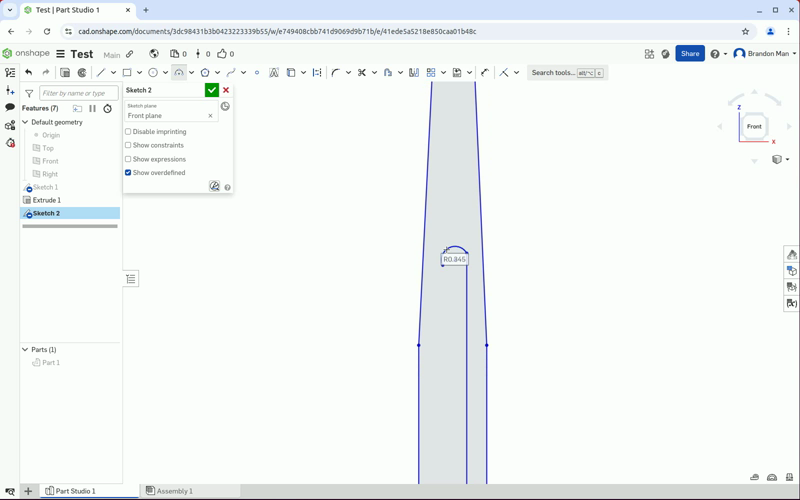
scroll(-6)
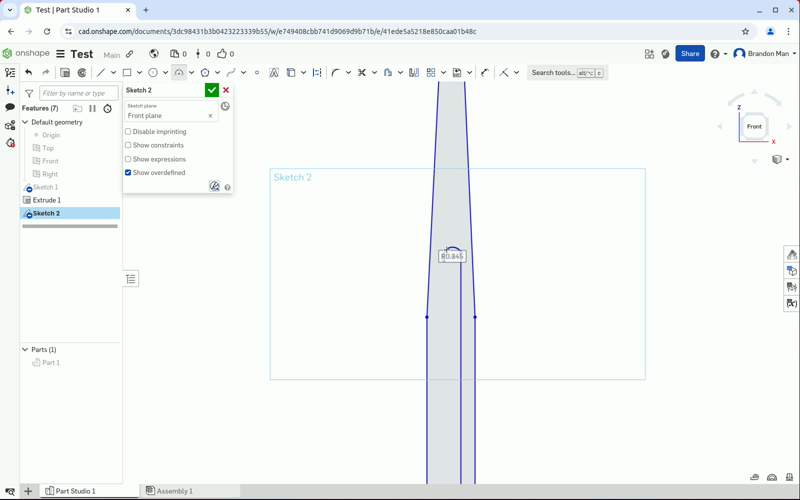
scroll(-6)
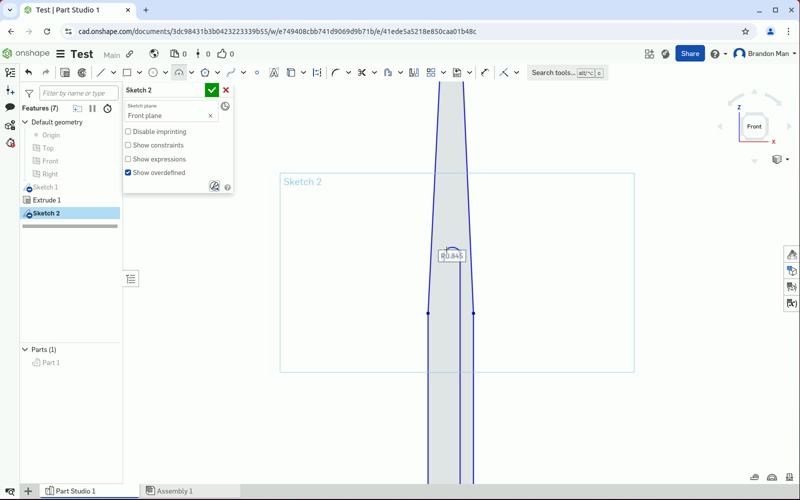
scroll(-6)
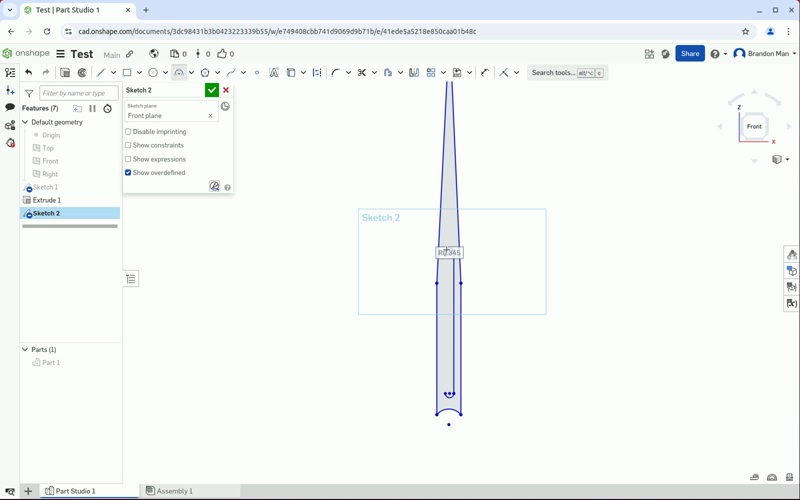
scroll(-6)
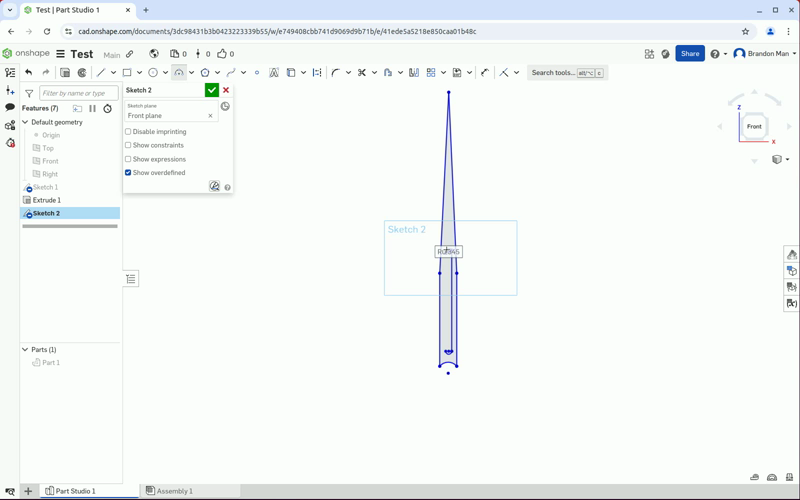
scroll(-6)
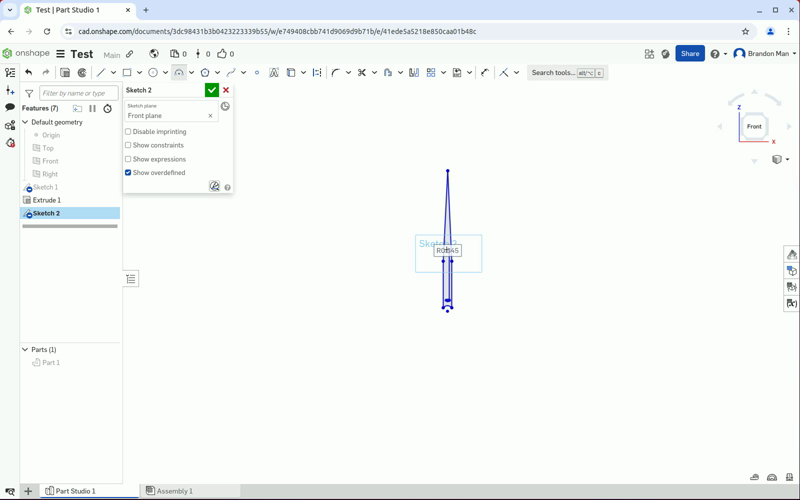
key_up(shift)
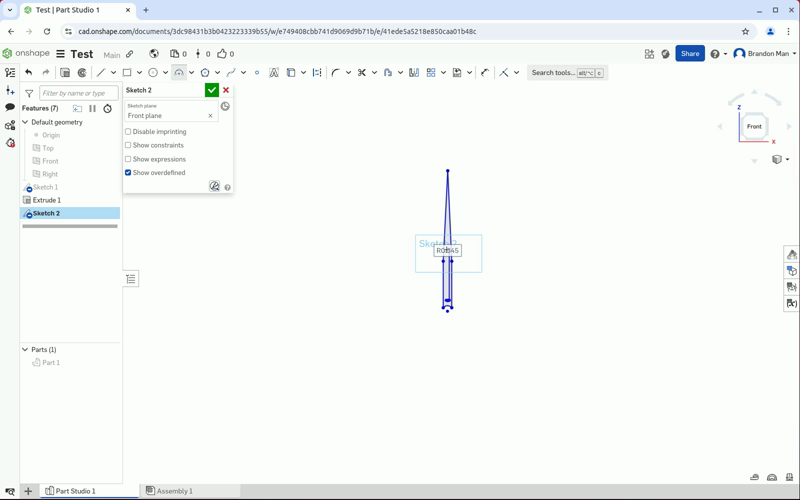
key(esc)
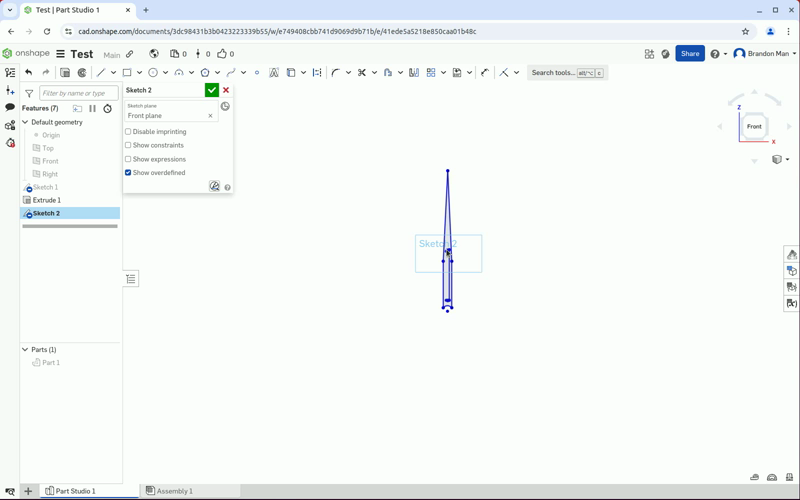
key(l)
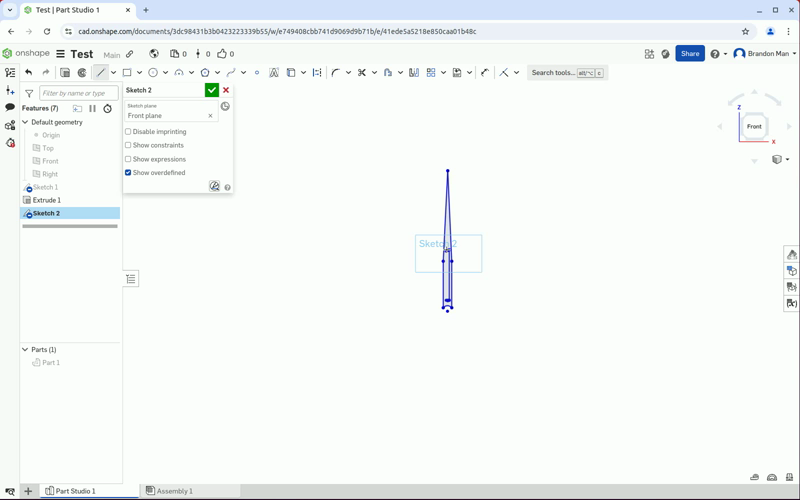
mouse_move(446, 251)
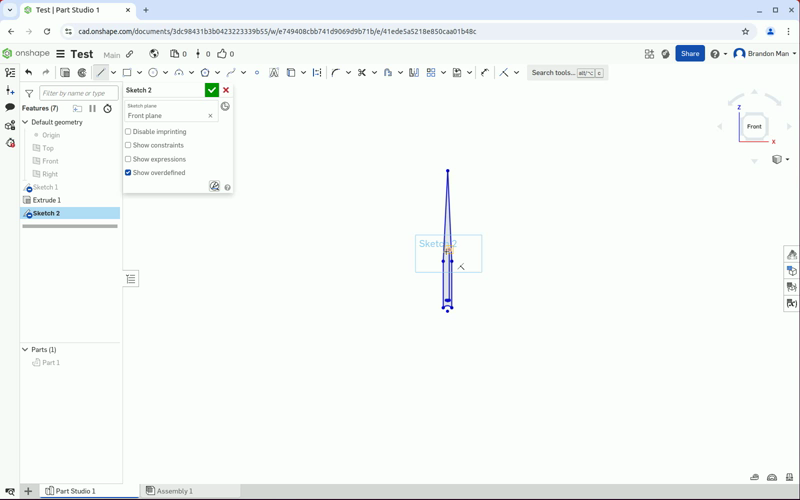
scroll(6)
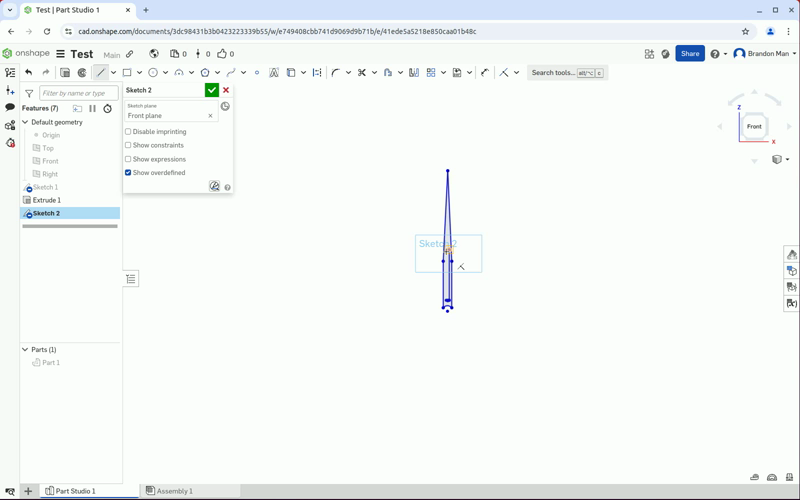
scroll(6)
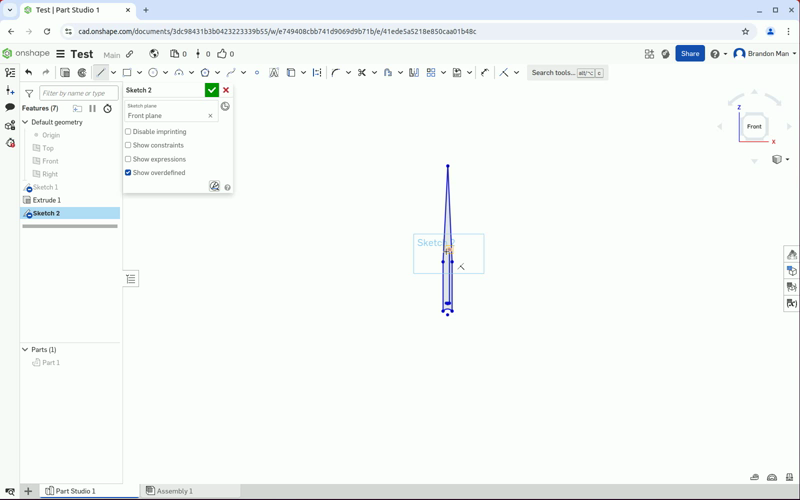
scroll(6)
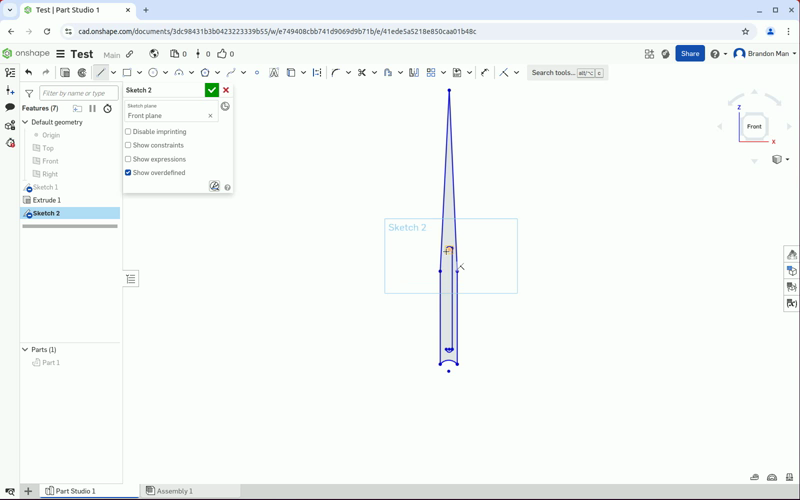
scroll(6)
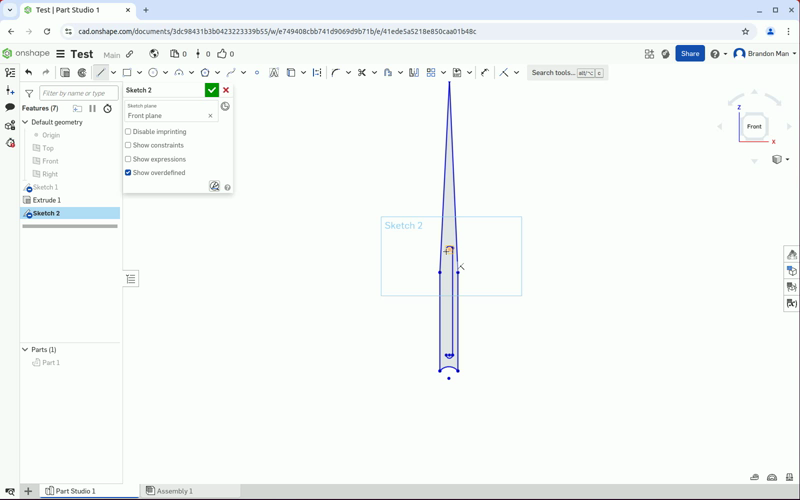
scroll(6)
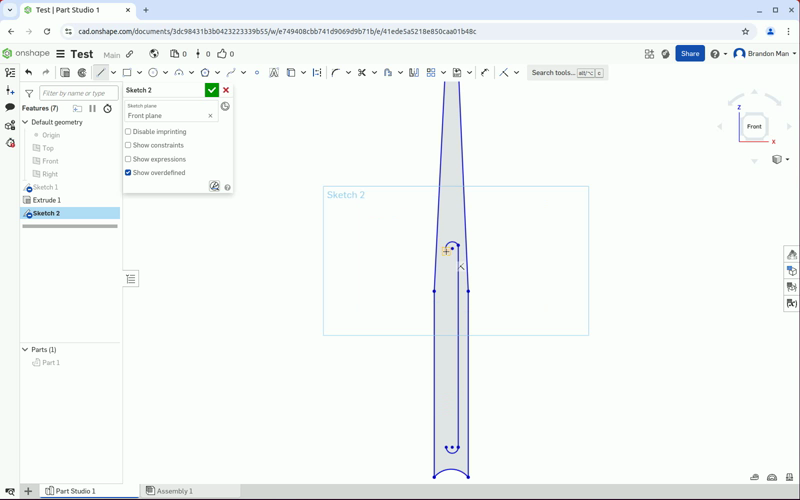
scroll(6)
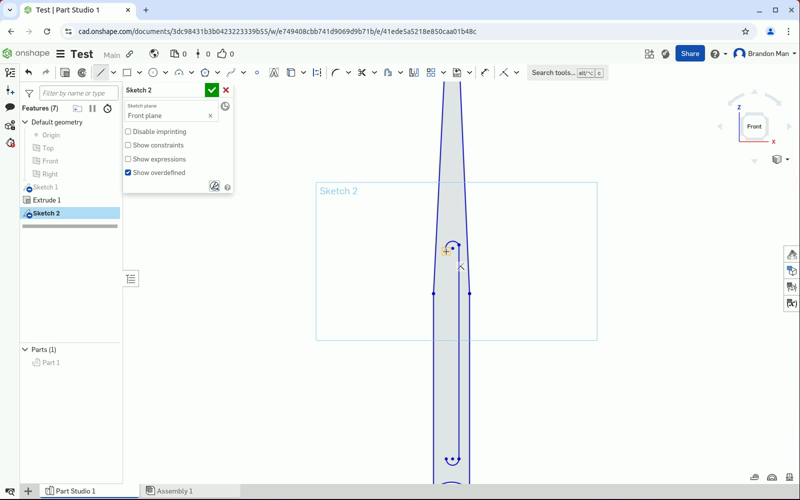
scroll(6)
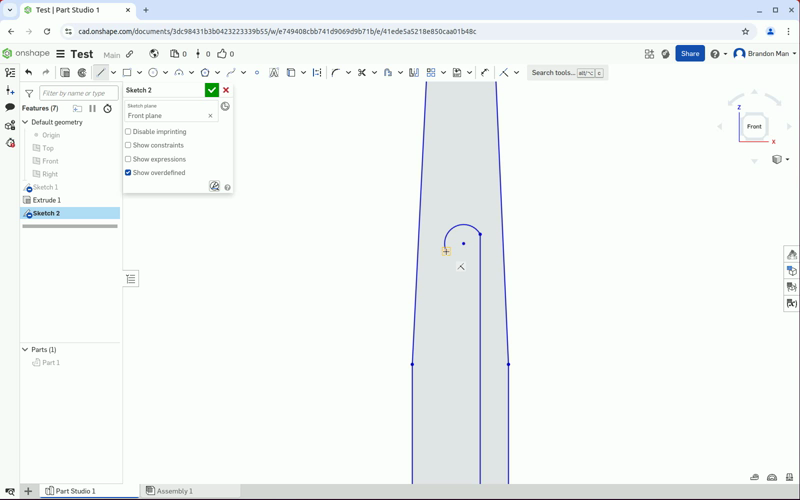
click(446, 251)
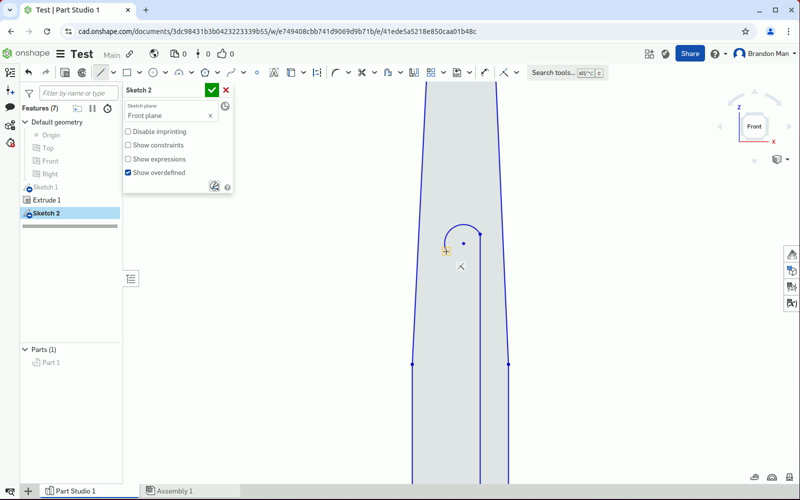
scroll(-6)
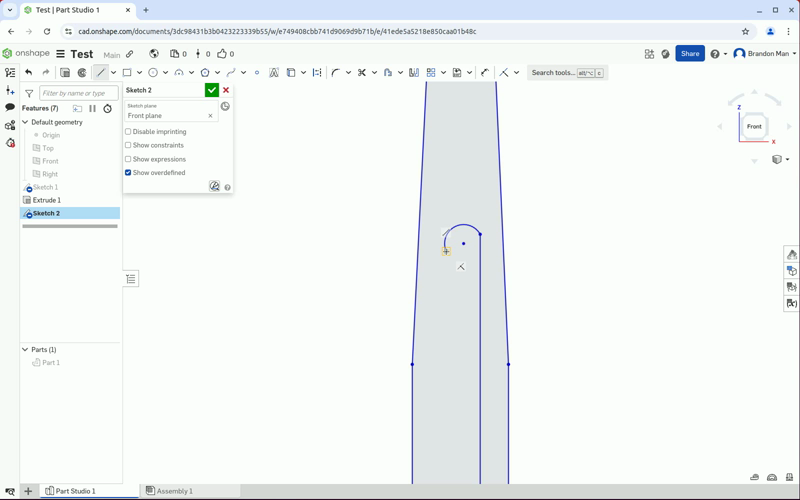
scroll(-6)
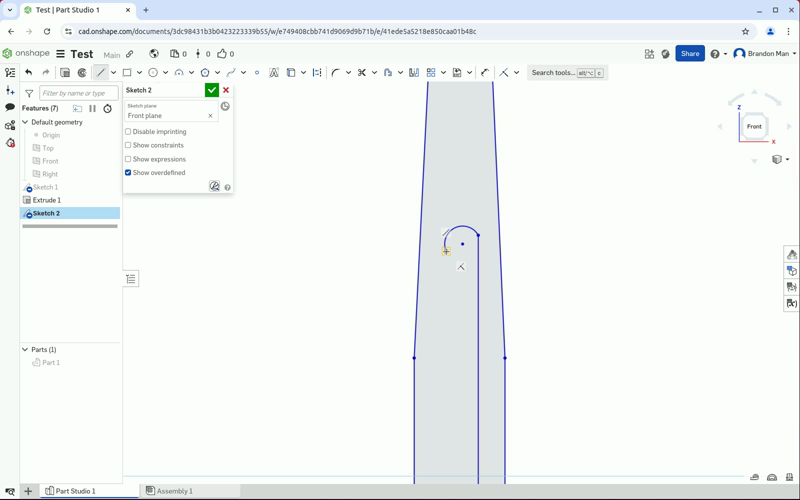
scroll(-6)
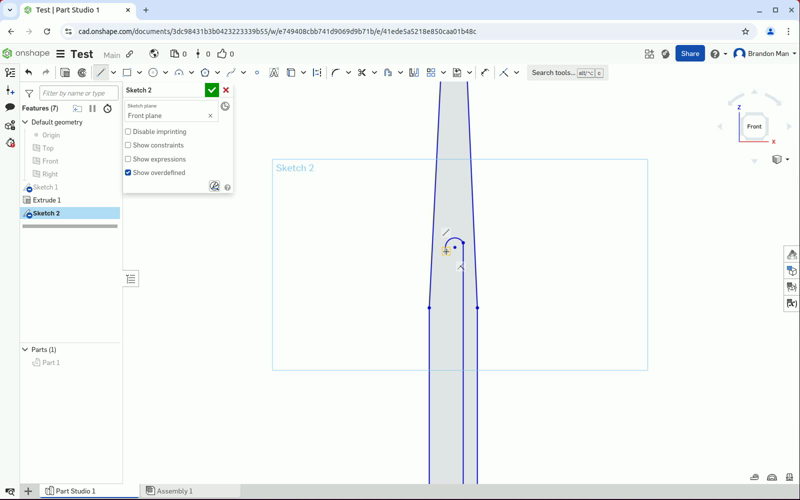
scroll(-6)
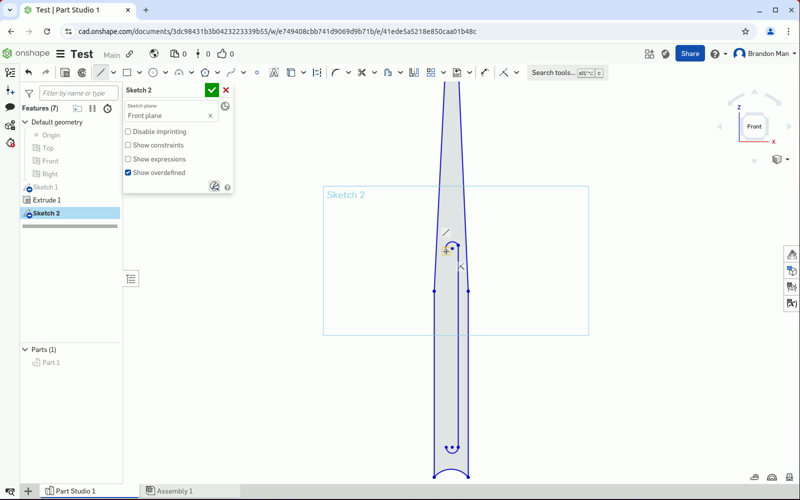
scroll(-6)
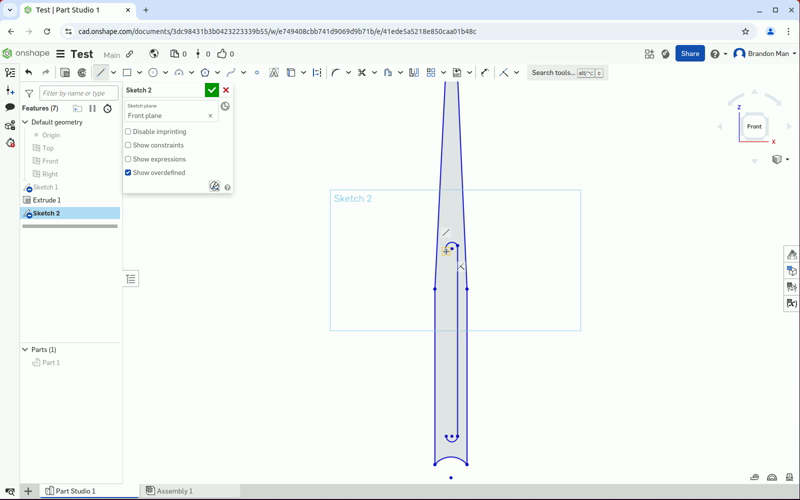
scroll(-6)
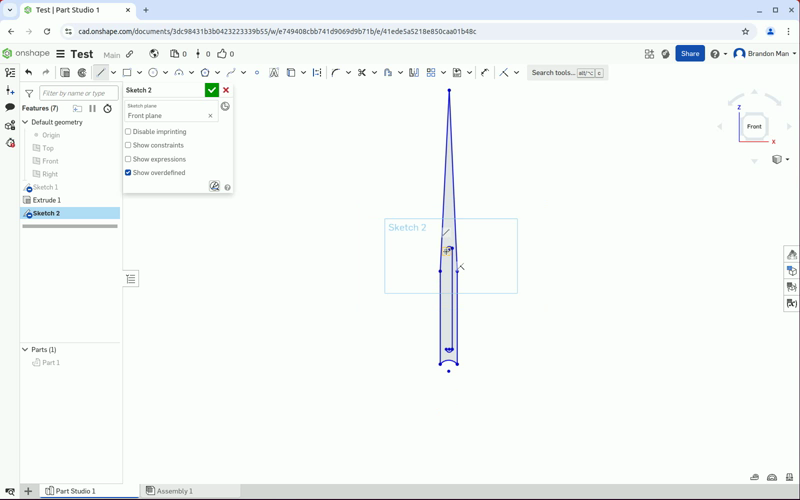
scroll(-6)
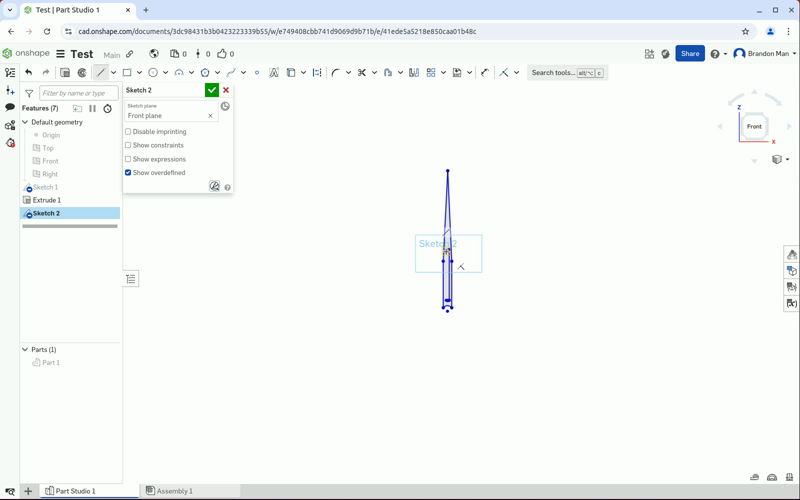
mouse_move(476, 251)
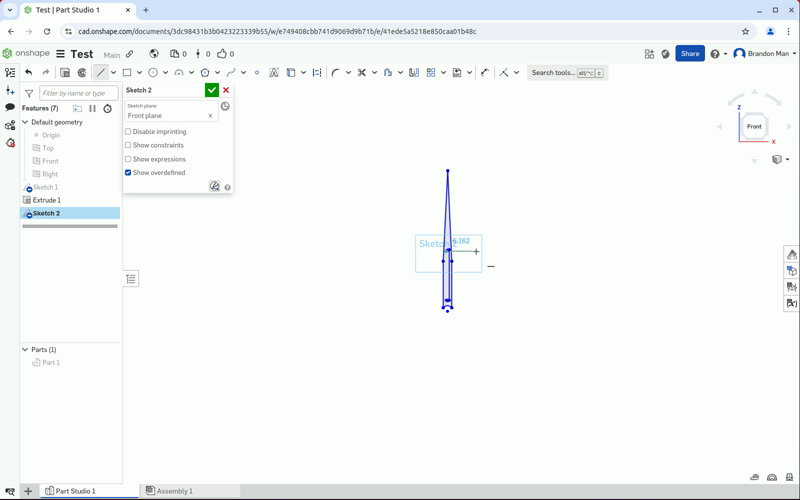
key_down(shift)
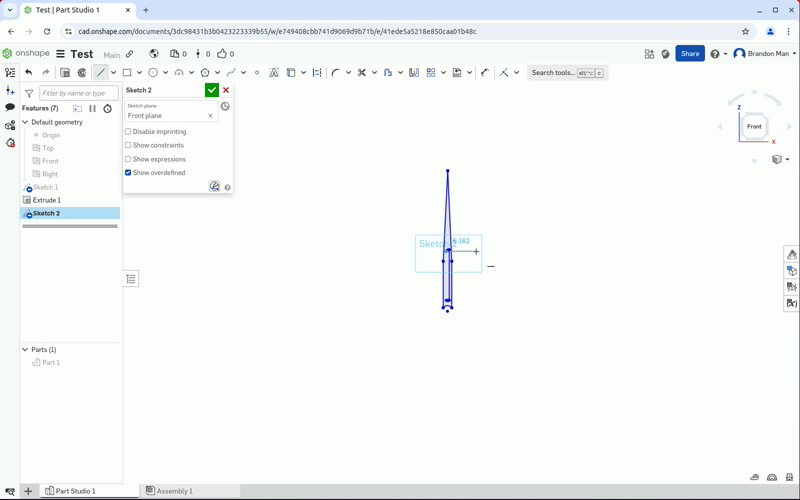
mouse_move(446, 300)
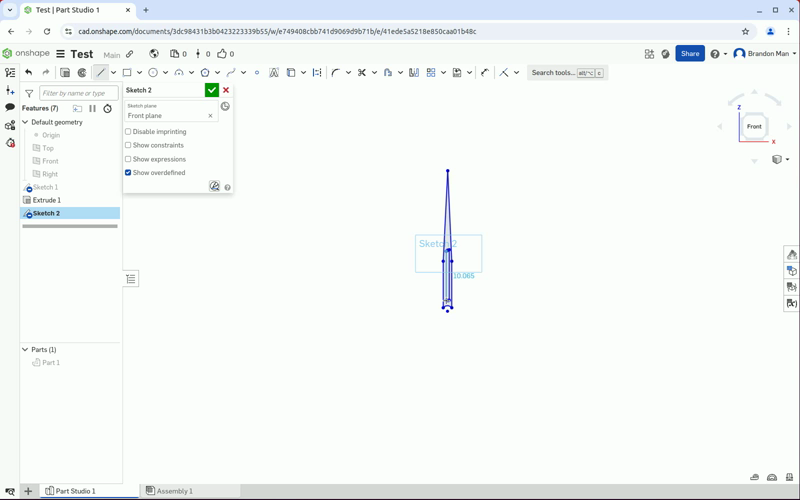
scroll(6)
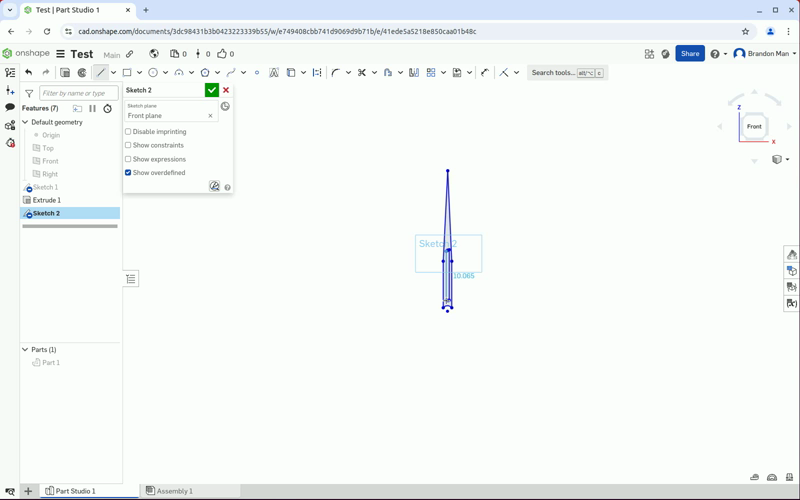
scroll(6)
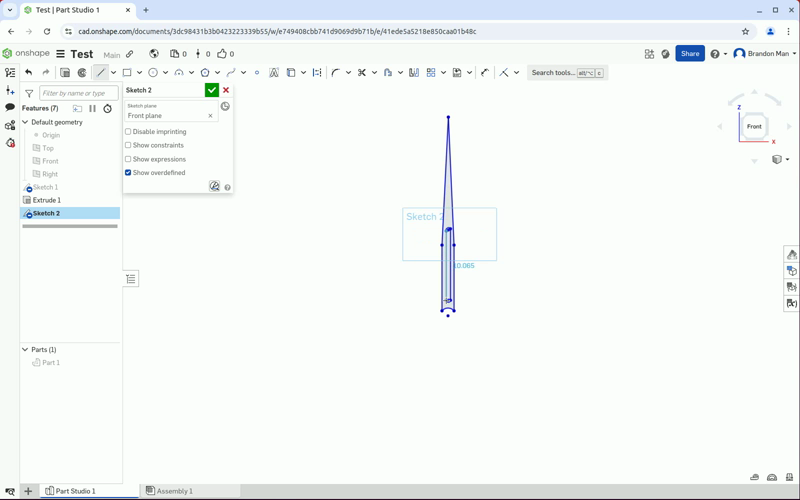
scroll(6)
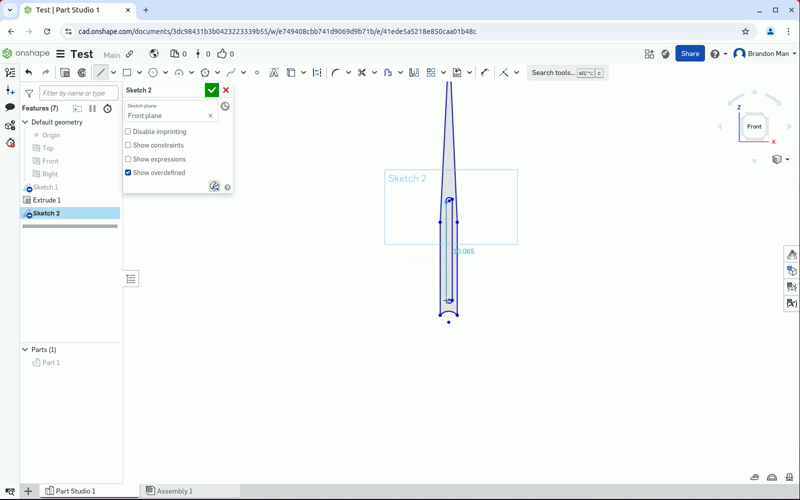
scroll(6)
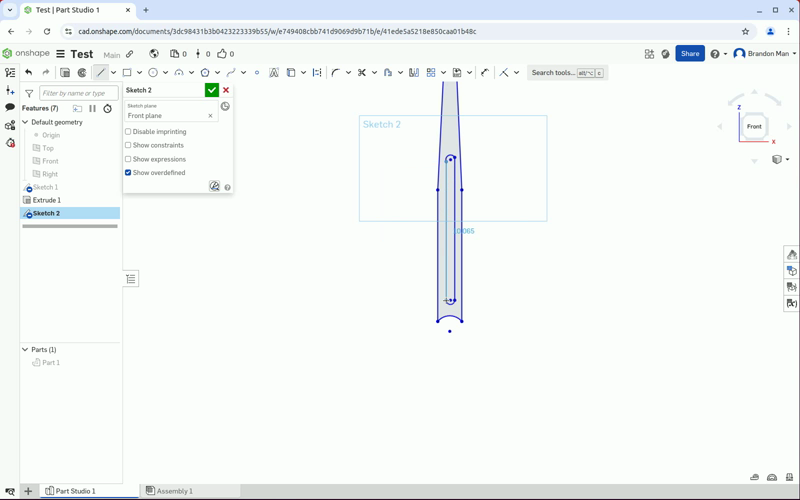
scroll(6)
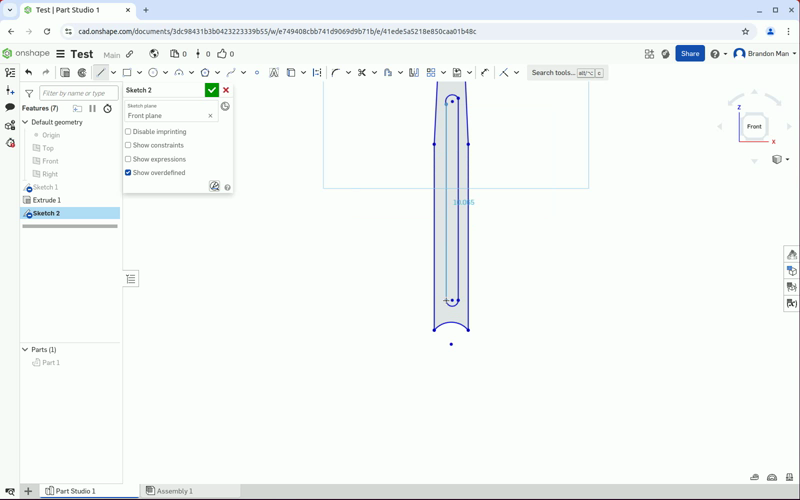
scroll(6)
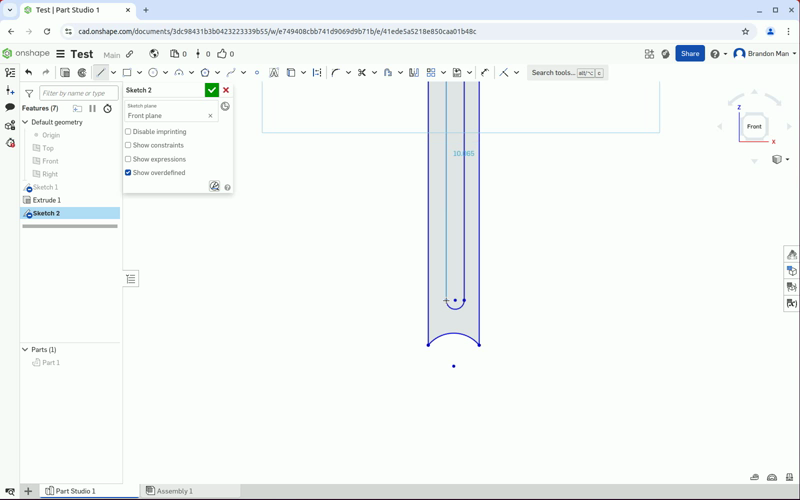
scroll(6)
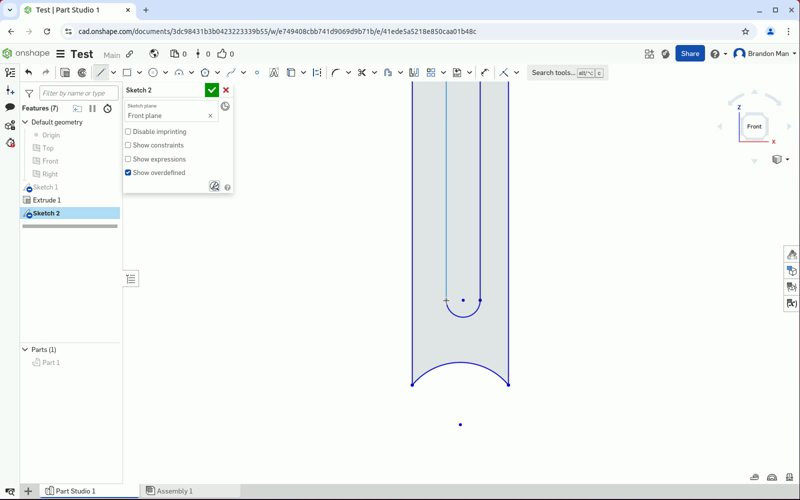
key_up(shift)
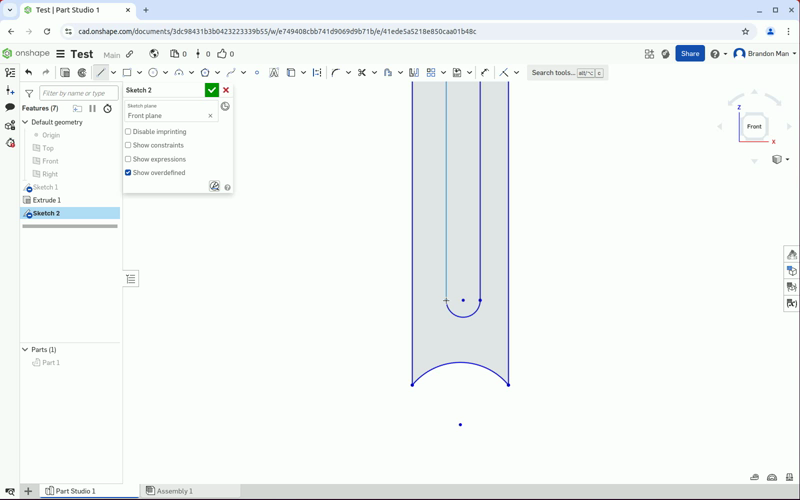
click(446, 300)
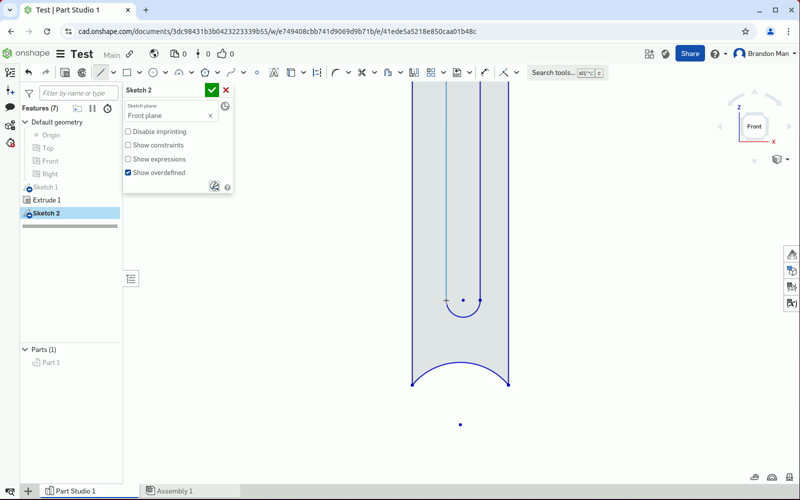
scroll(-6)
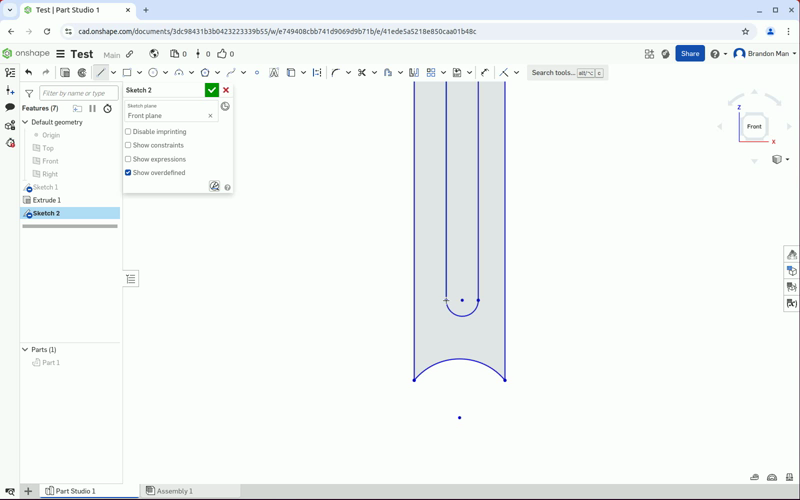
scroll(-6)
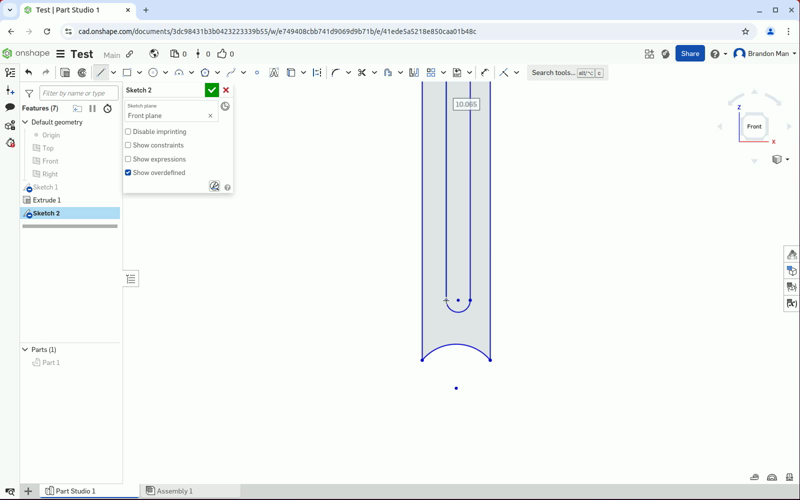
scroll(-6)
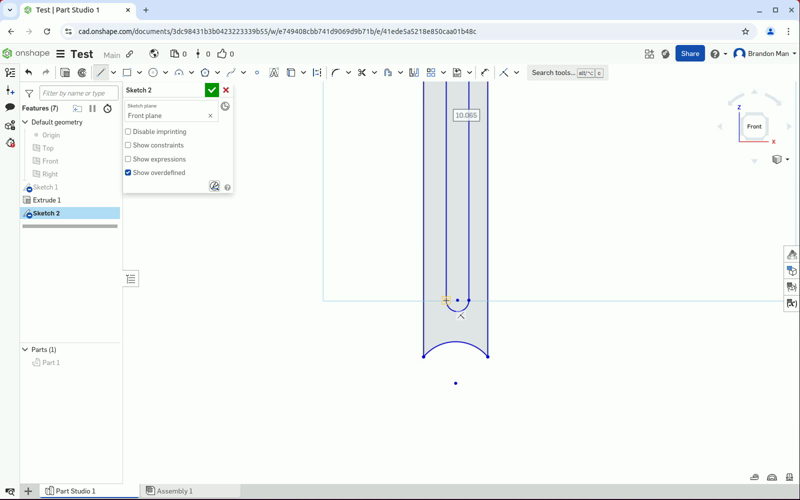
scroll(-6)
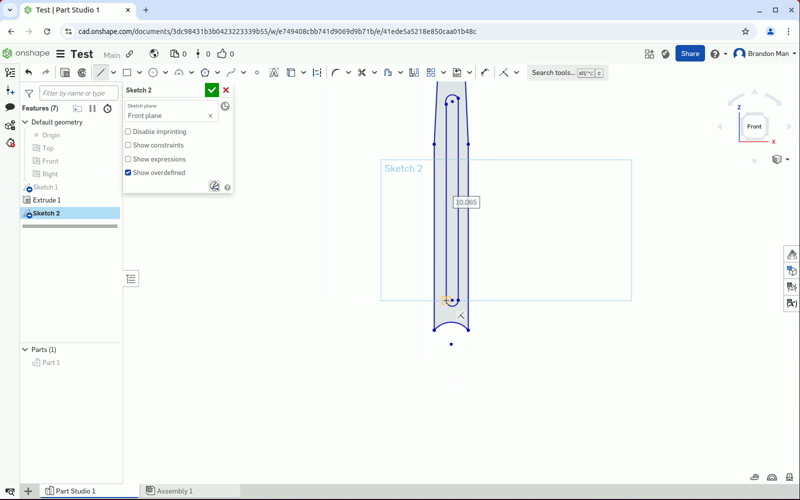
scroll(-6)
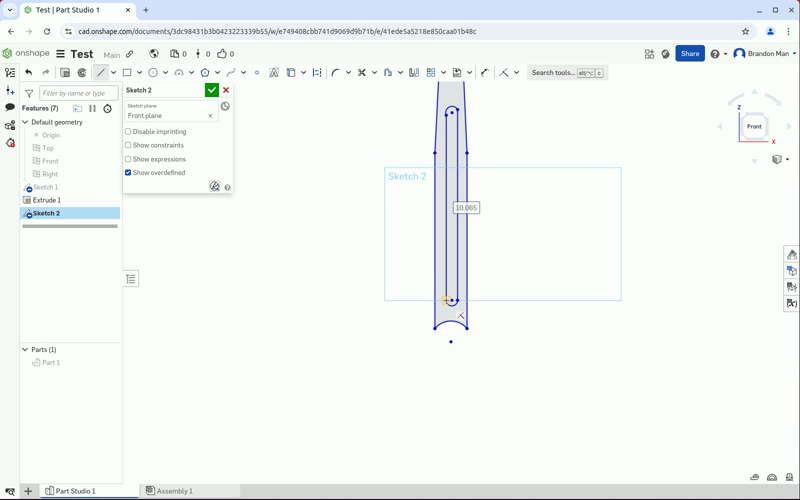
scroll(-6)
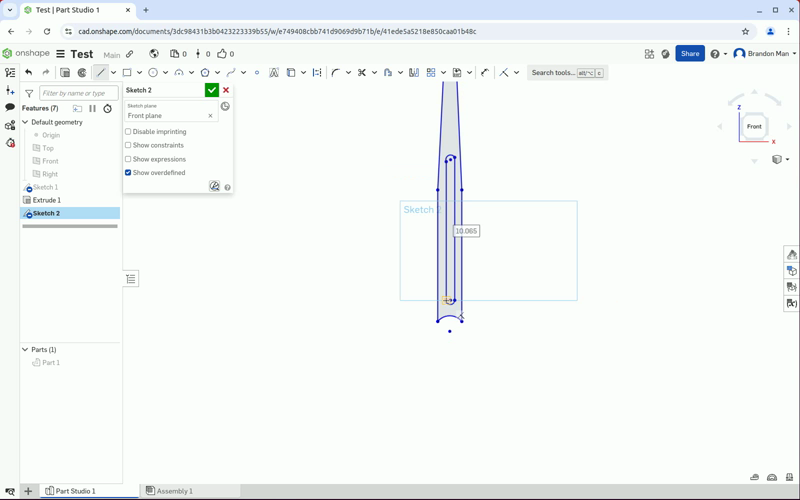
scroll(-6)
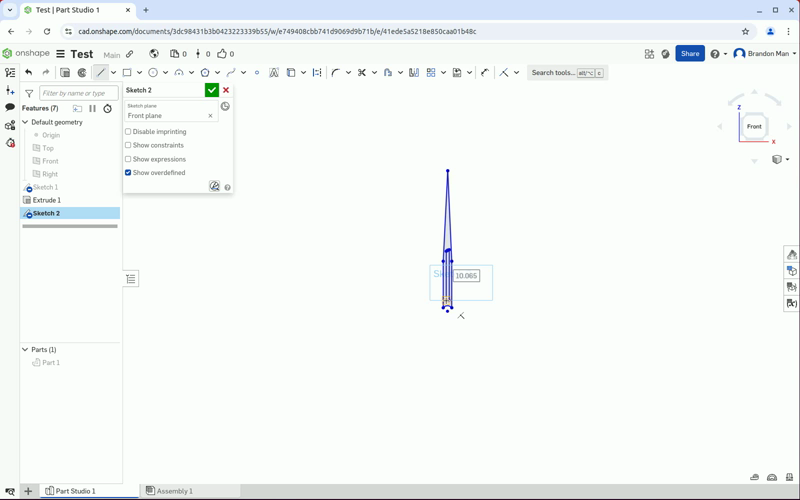
key(esc)
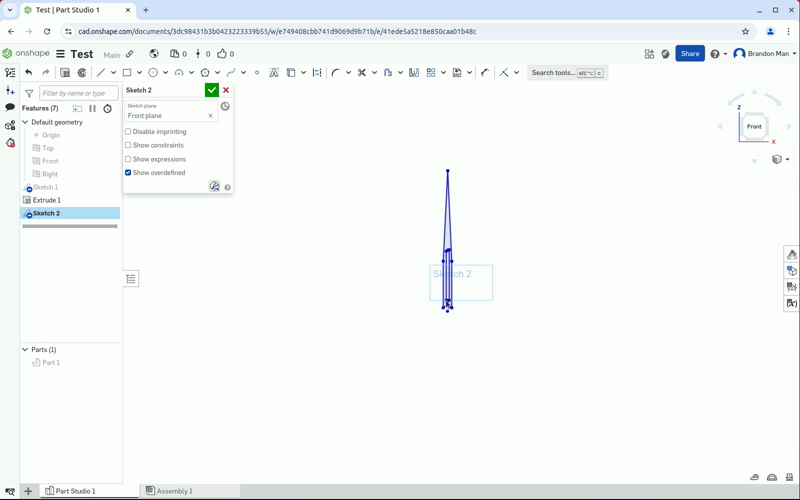
mouse_move(449, 290)
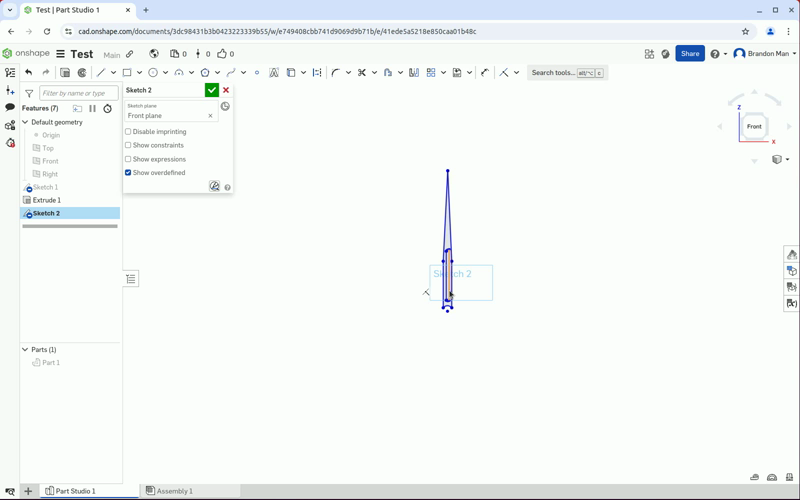
scroll(6)
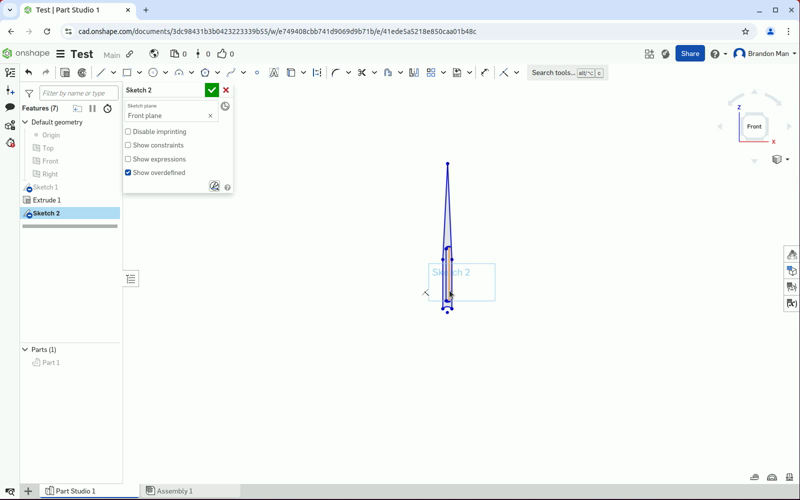
scroll(6)
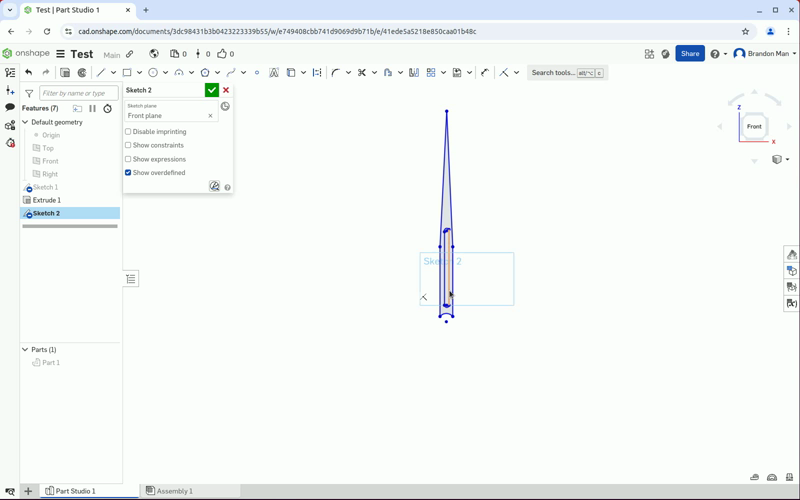
scroll(6)
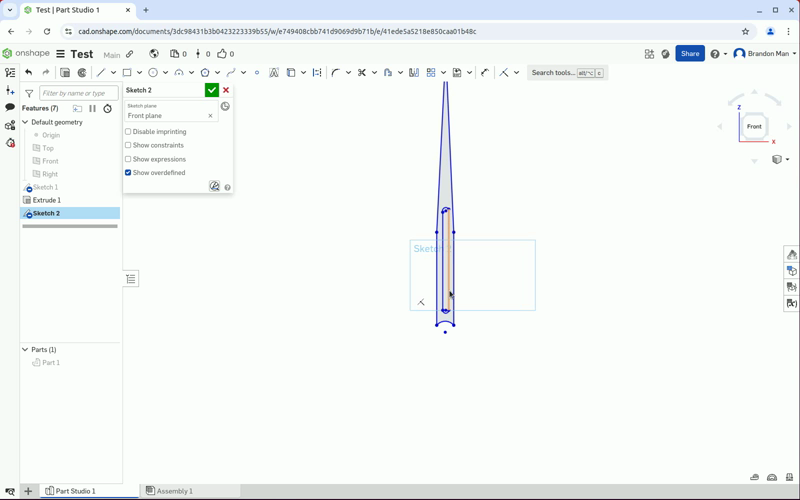
scroll(6)
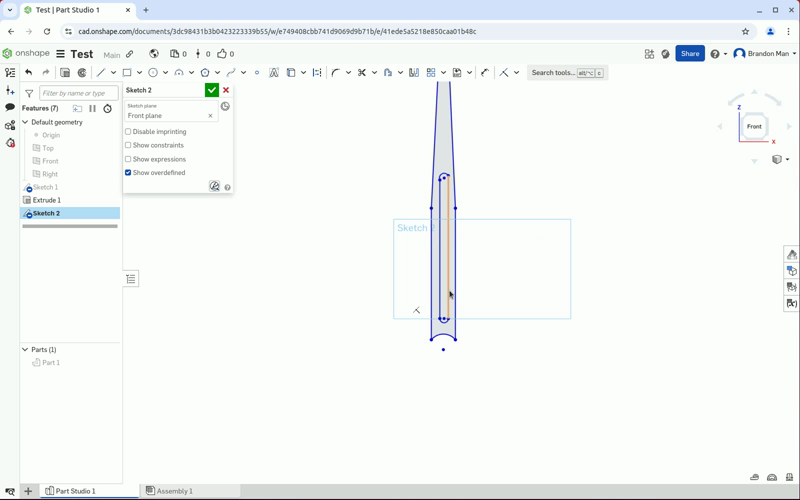
scroll(6)
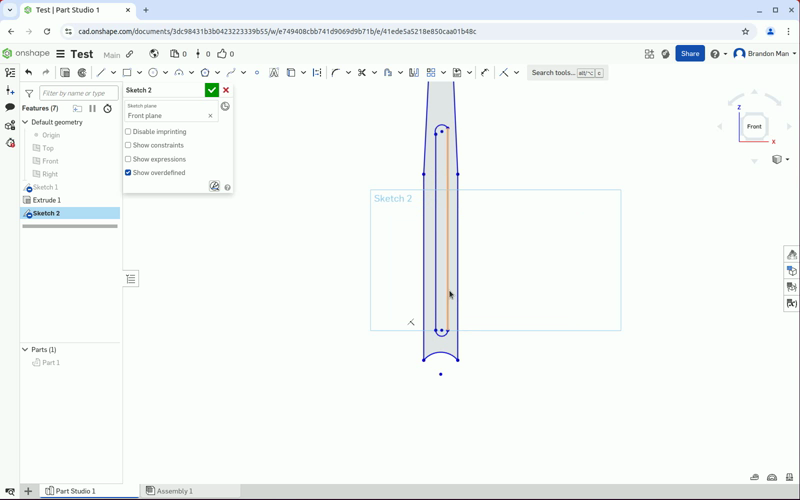
scroll(6)
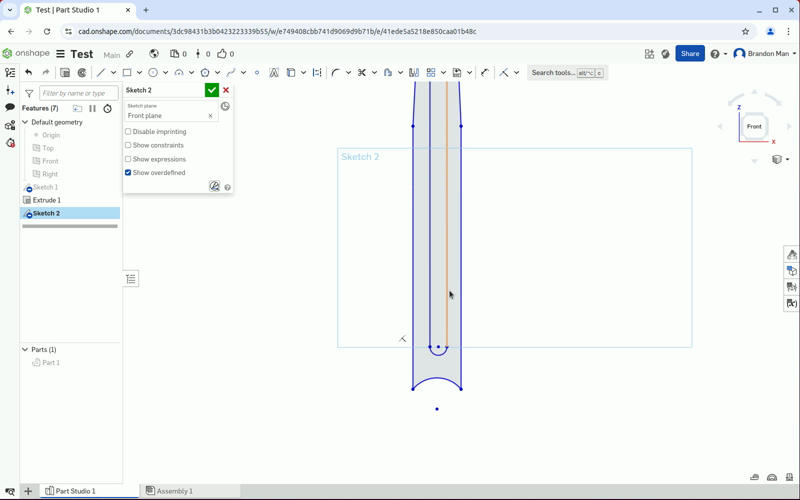
scroll(6)
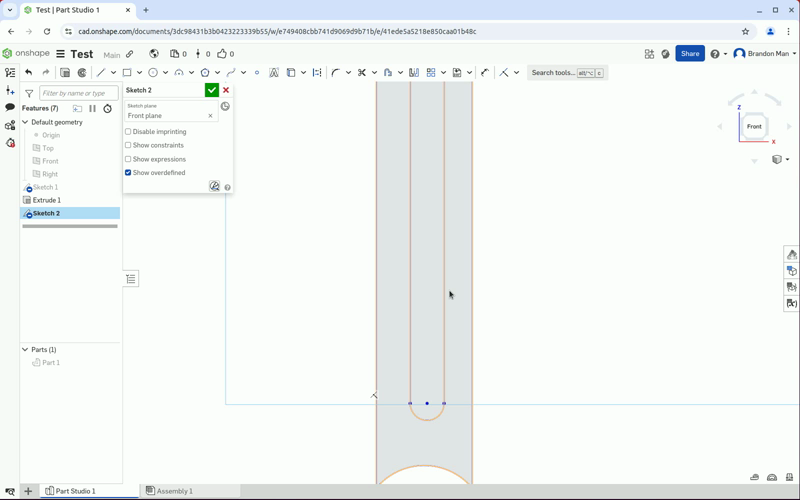
click(449, 290)
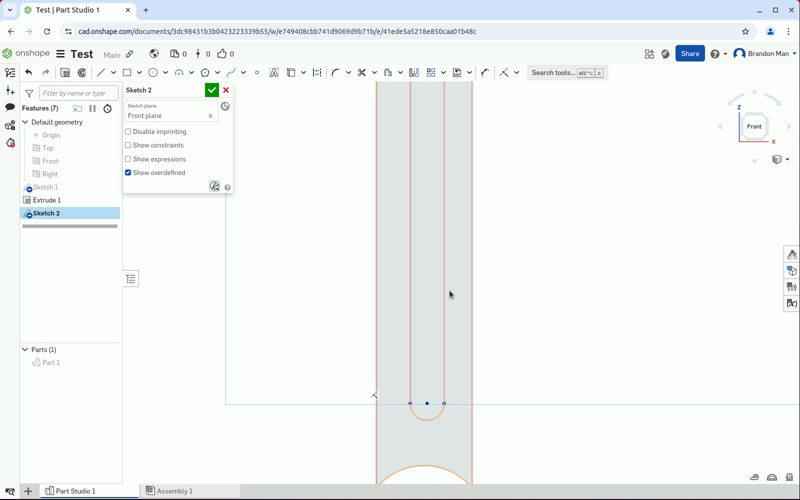
scroll(-6)
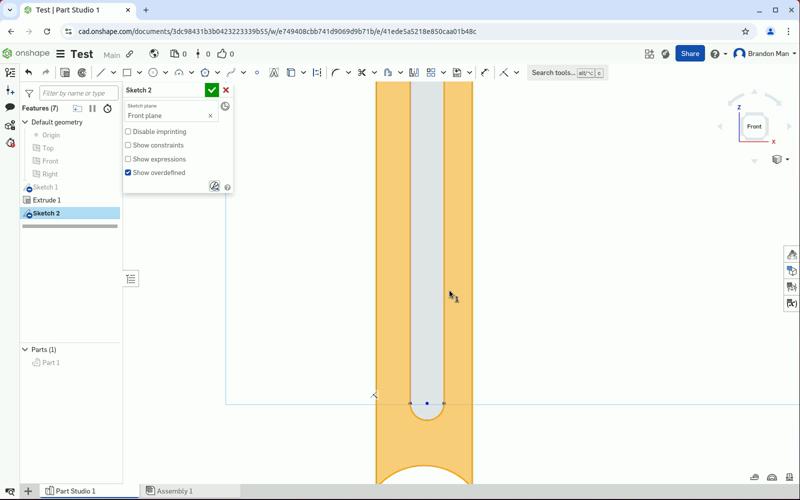
scroll(-6)
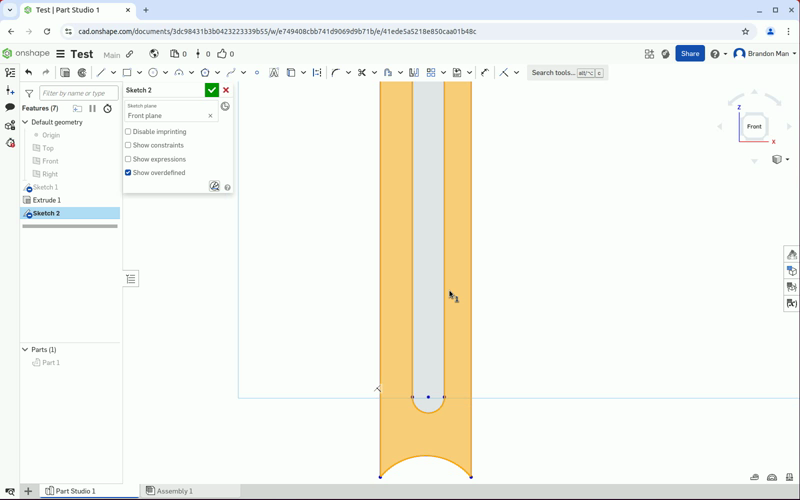
scroll(-6)
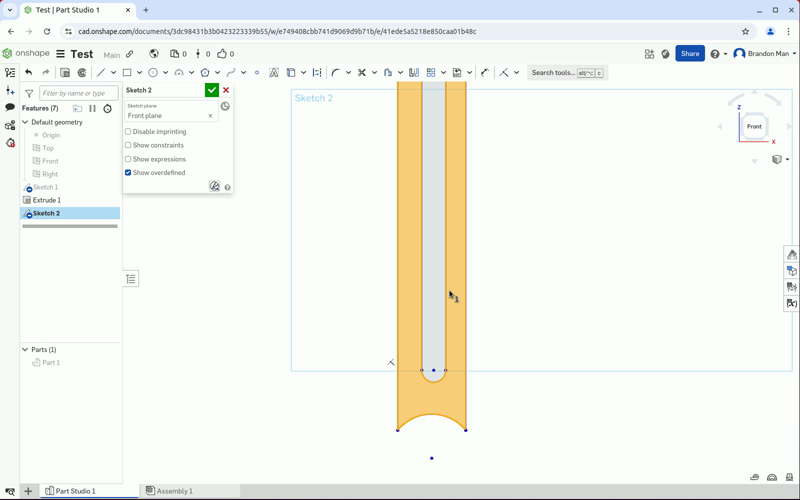
scroll(-6)
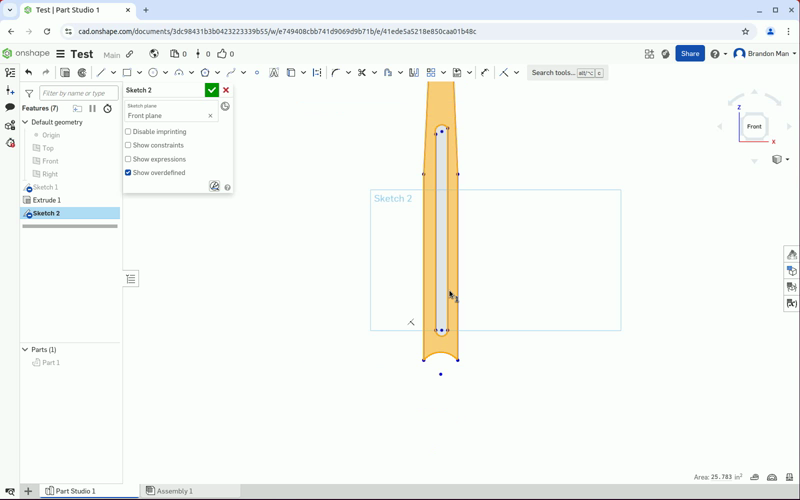
scroll(-6)
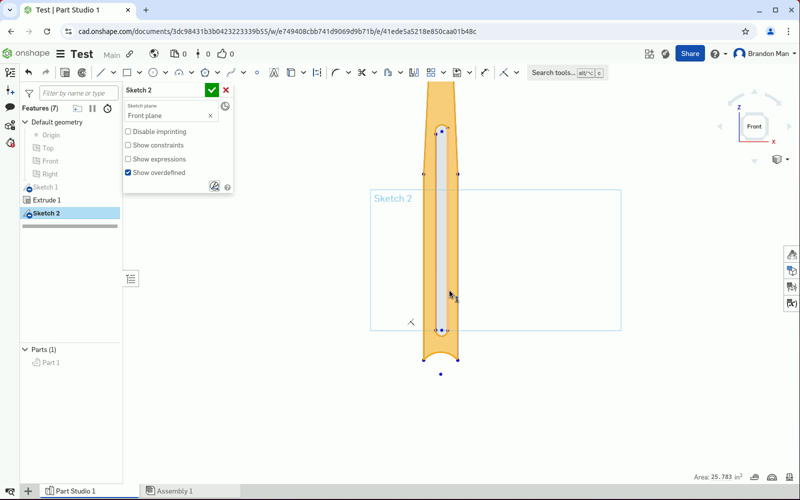
scroll(-6)
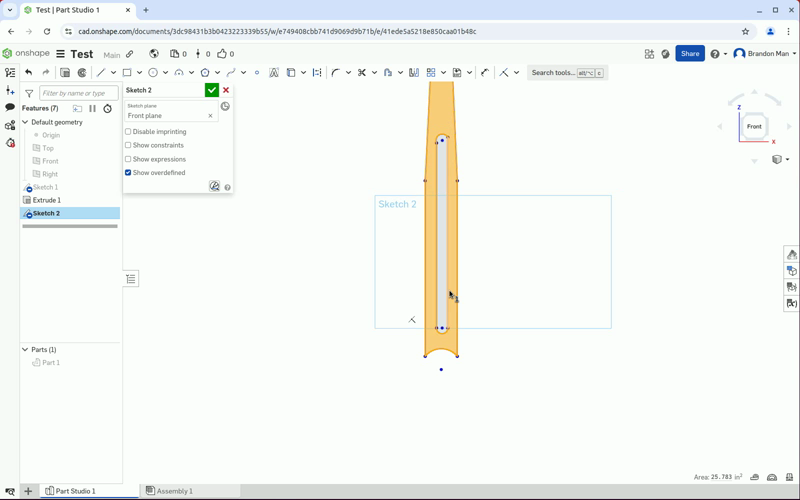
scroll(-6)
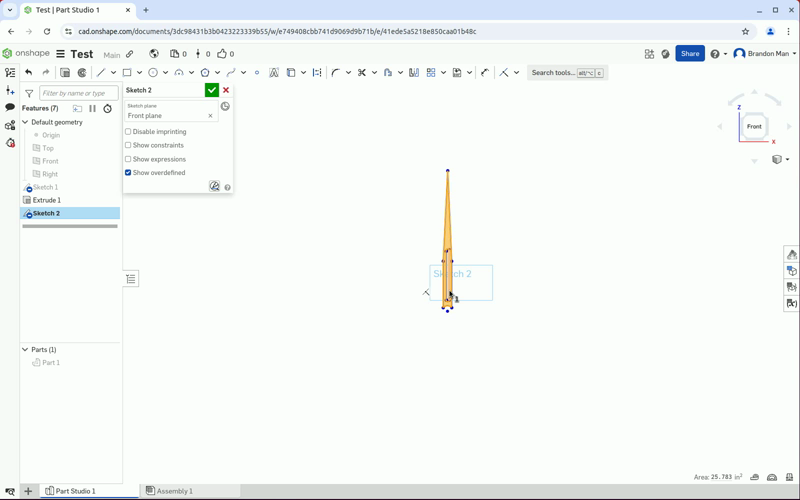
mouse_move(73, 352)
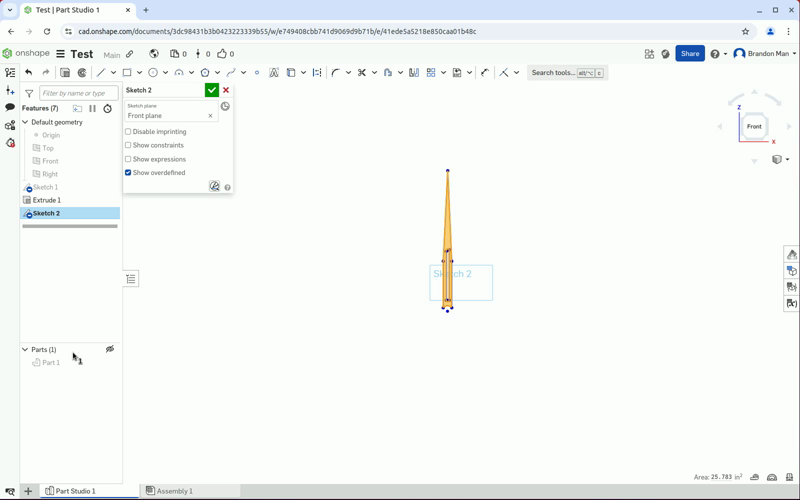
key(shift+y)
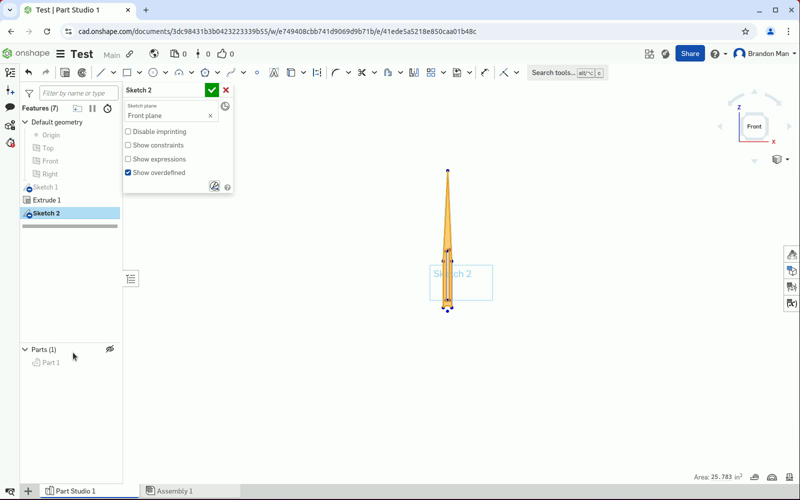
key(shift+e)
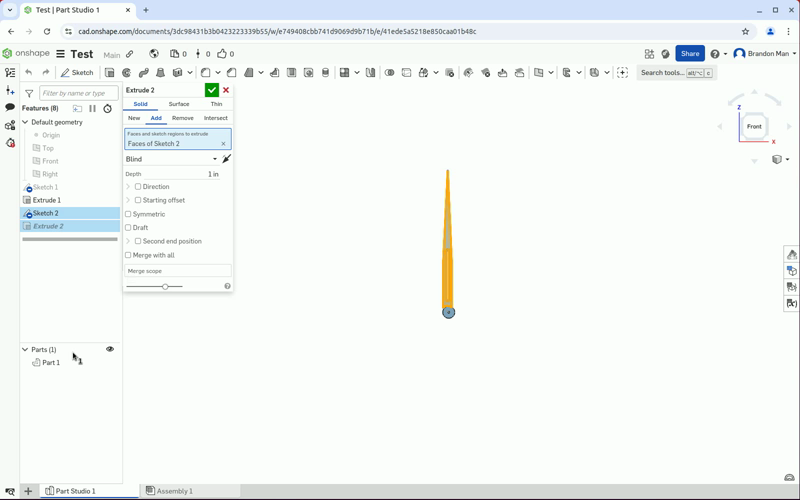
mouse_move(143, 106)
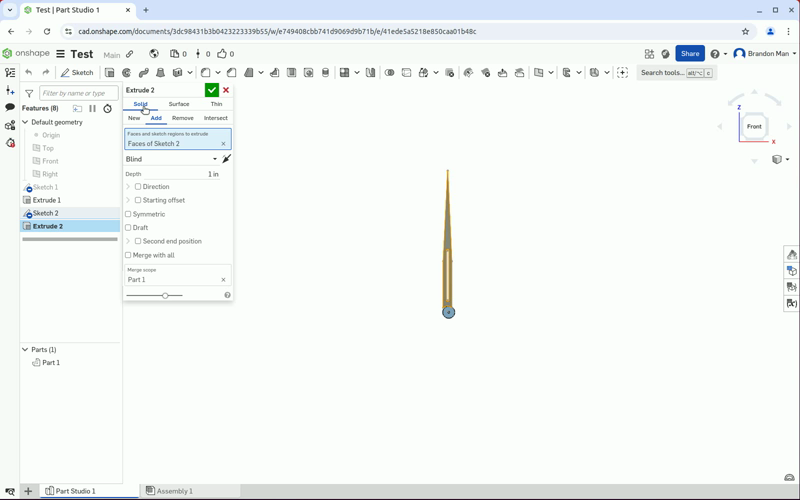
click(143, 106)
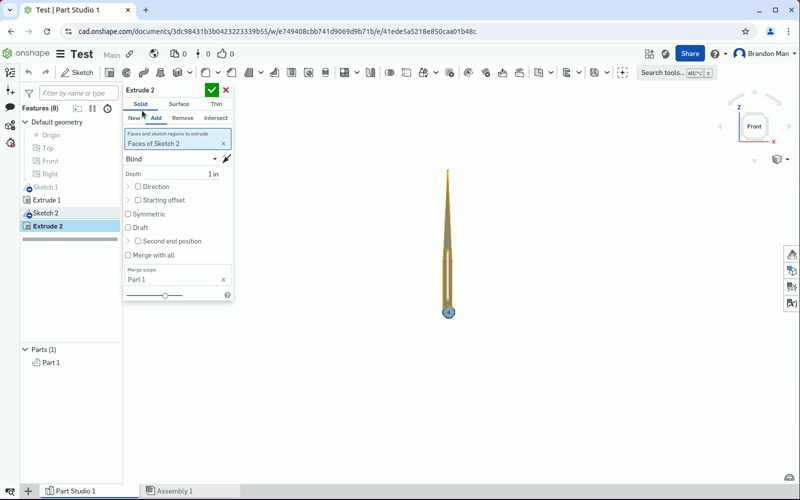
mouse_move(137, 120)
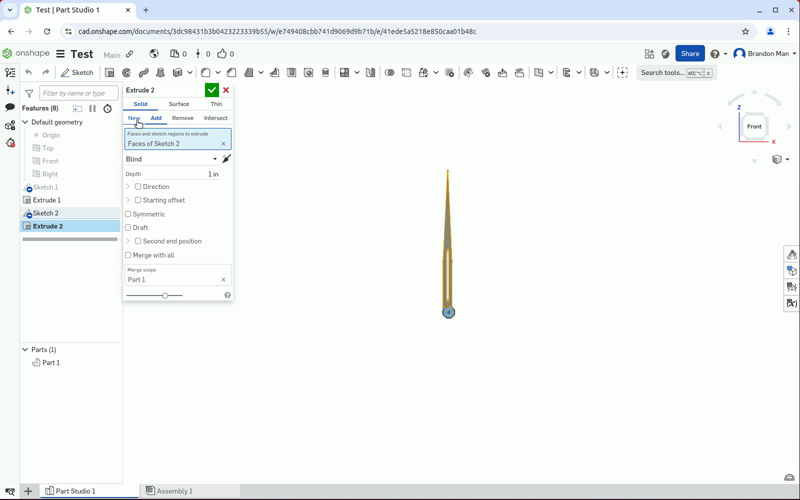
click(137, 120)
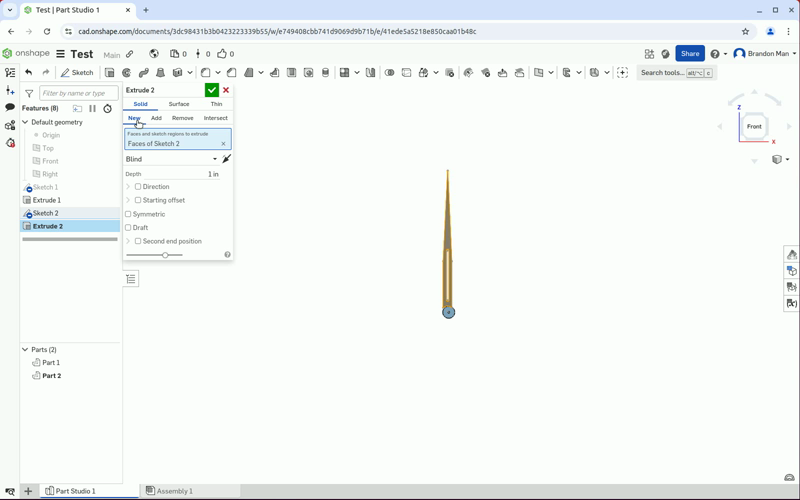
key(tab, 4)
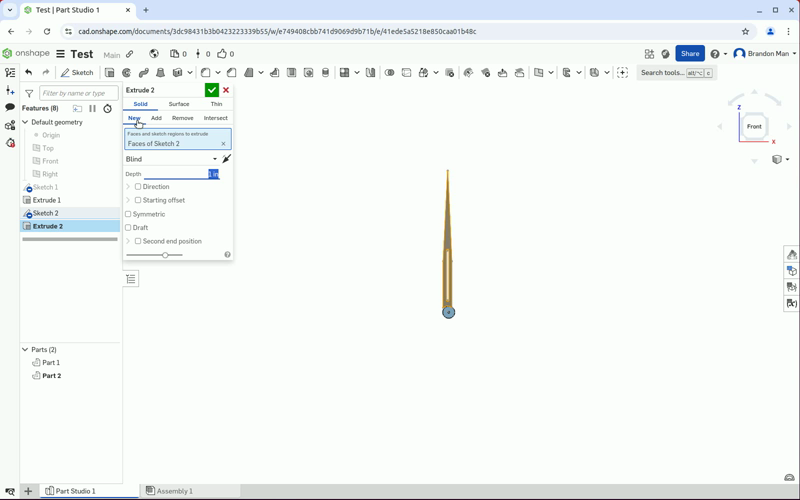
text(0.482)
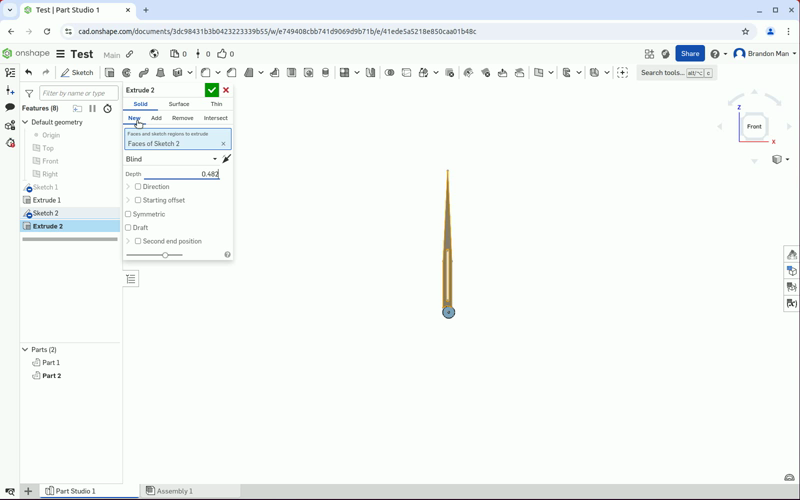
key(tab, 3)
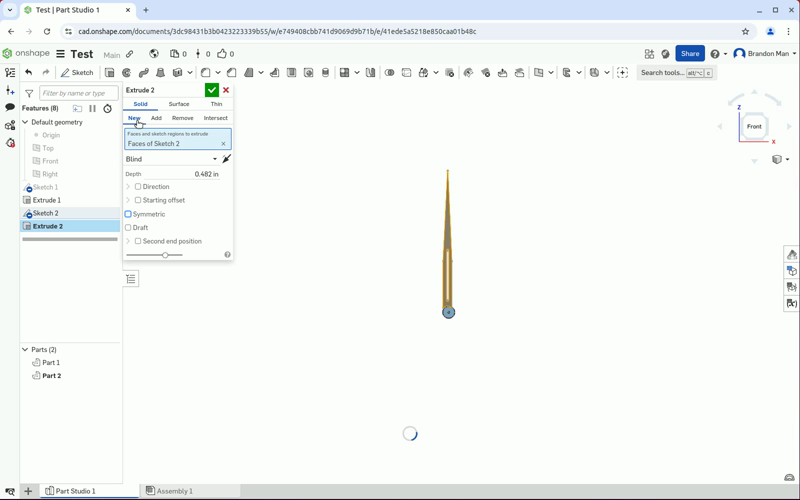
key(space)
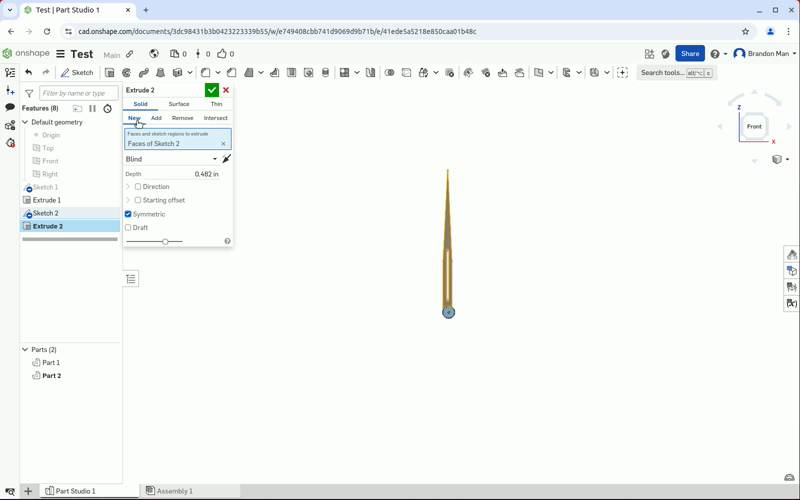
key(enter)
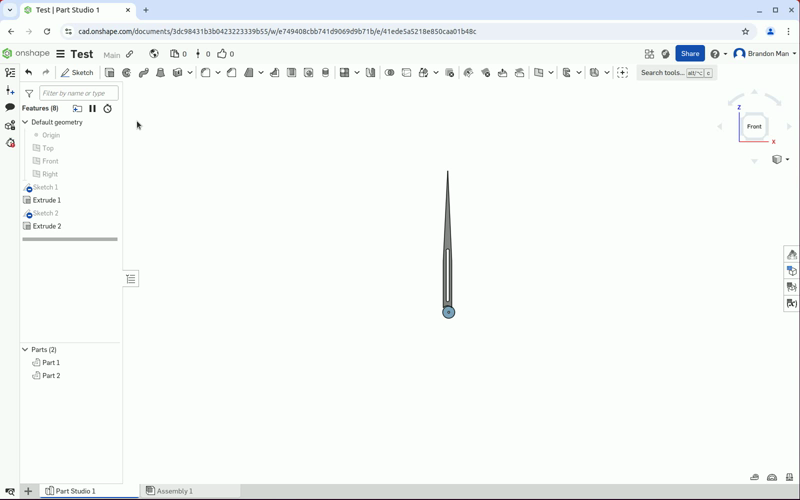
key(shift+h)
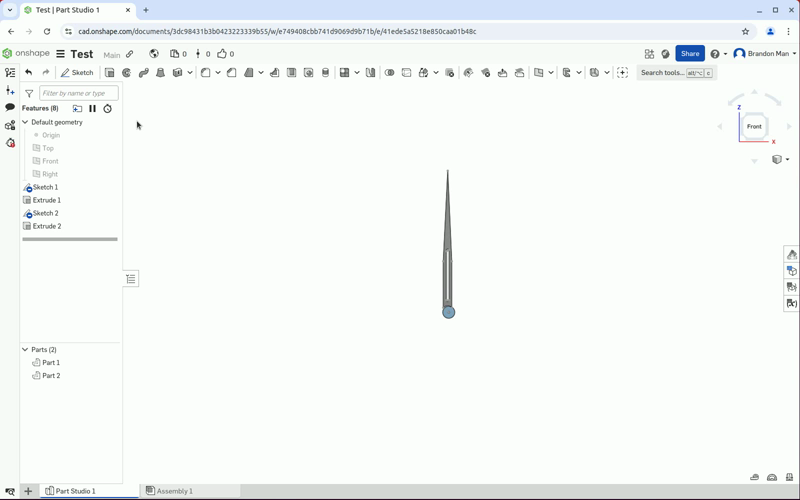
key(shift+h)
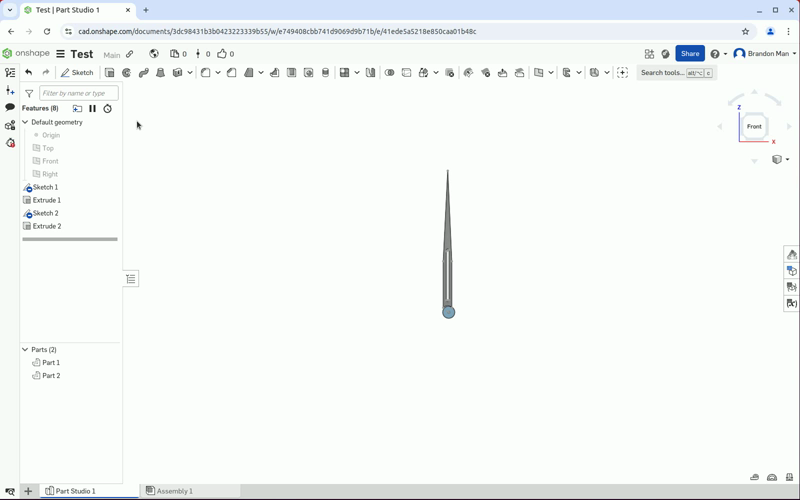
key(shift+7)
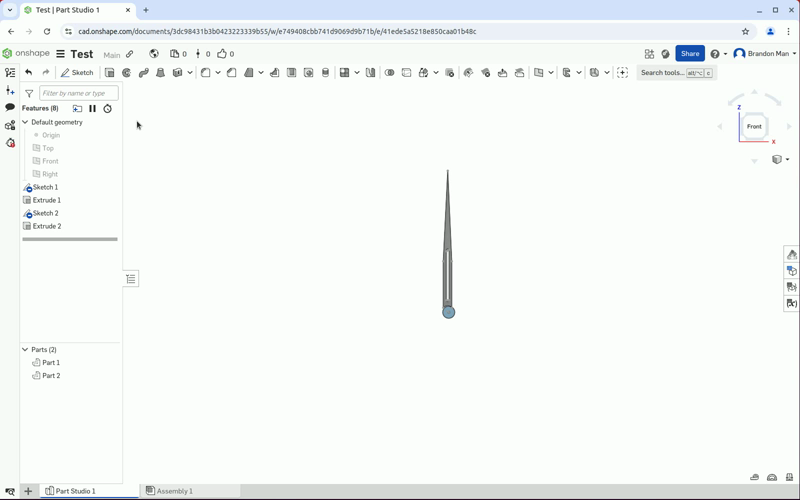
key(left, 2)
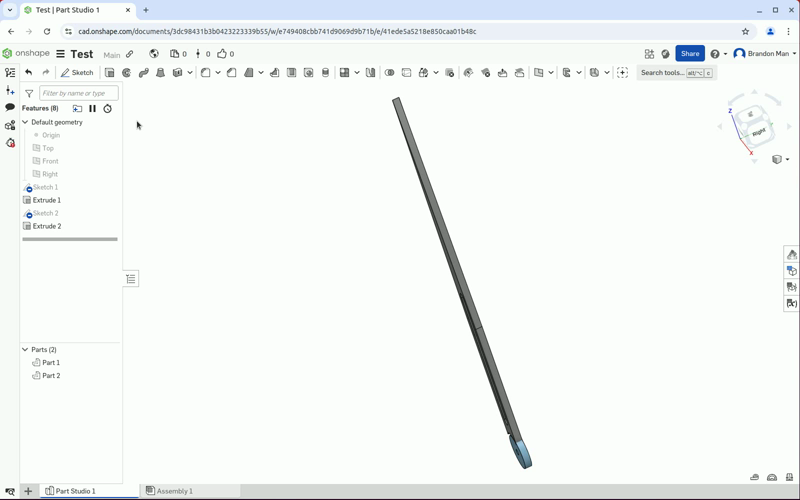
key(down, 2)
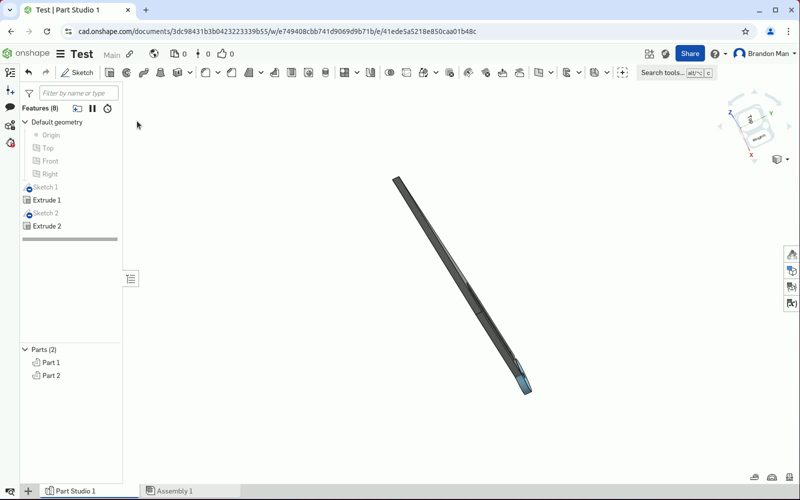
key(up, 2)
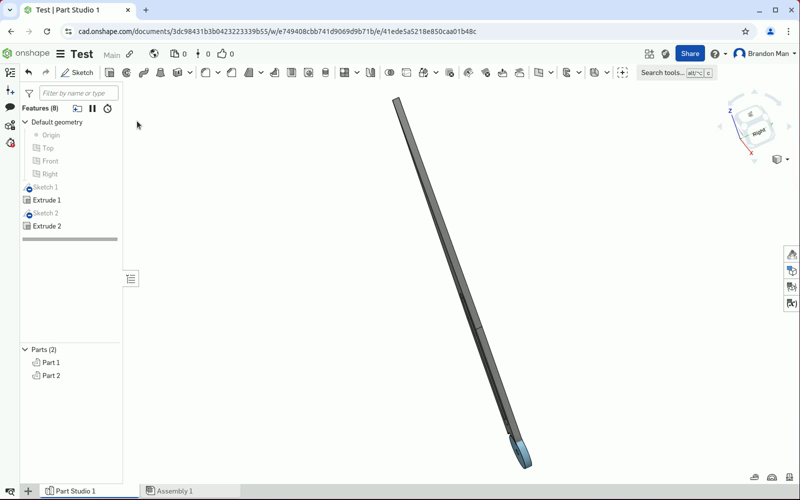
key(right, 2)
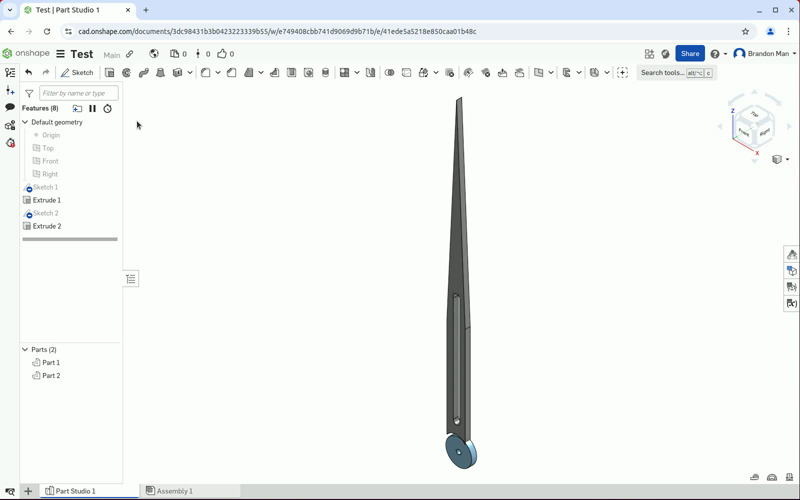
mouse_move(73, 189)
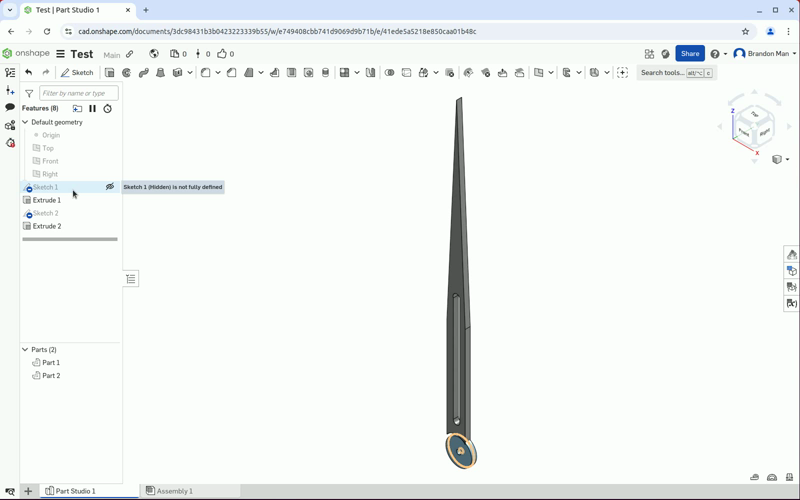
click(73, 189)